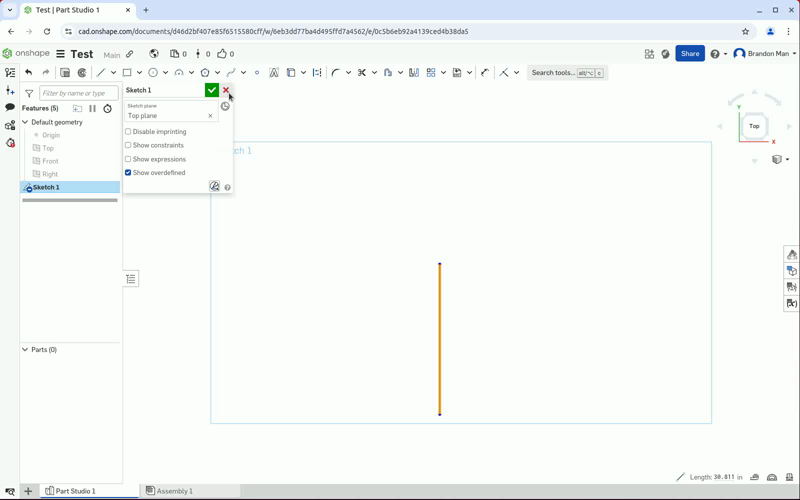
key(shift+h)
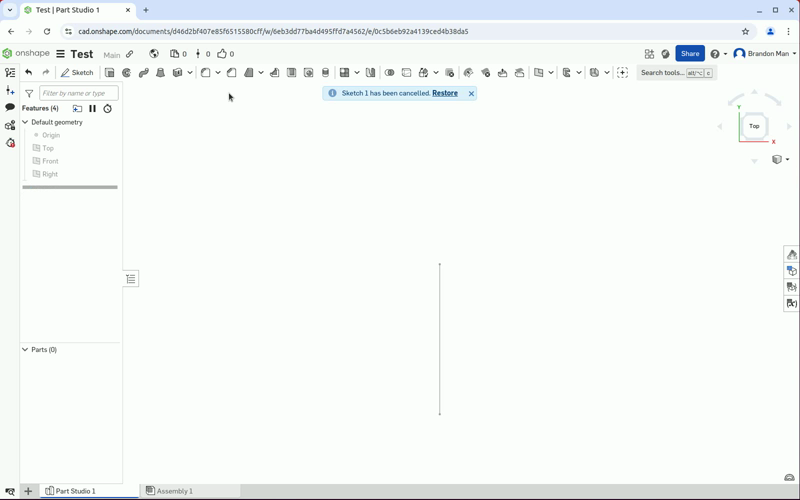
mouse_move(73, 352)
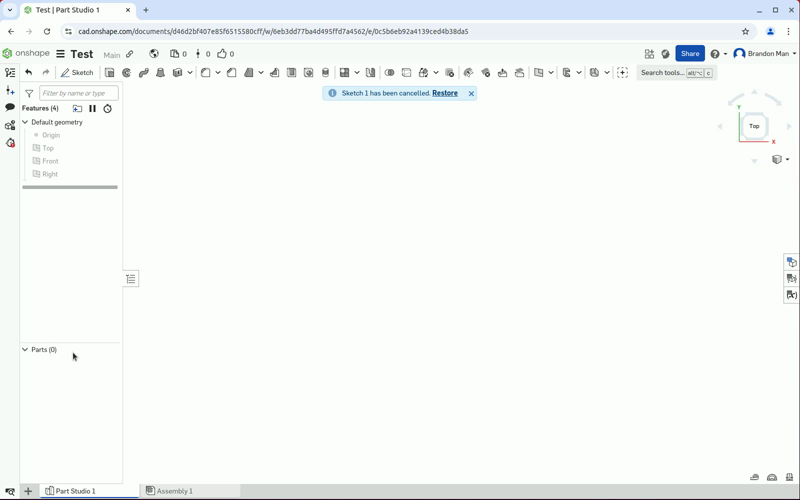
key(y)
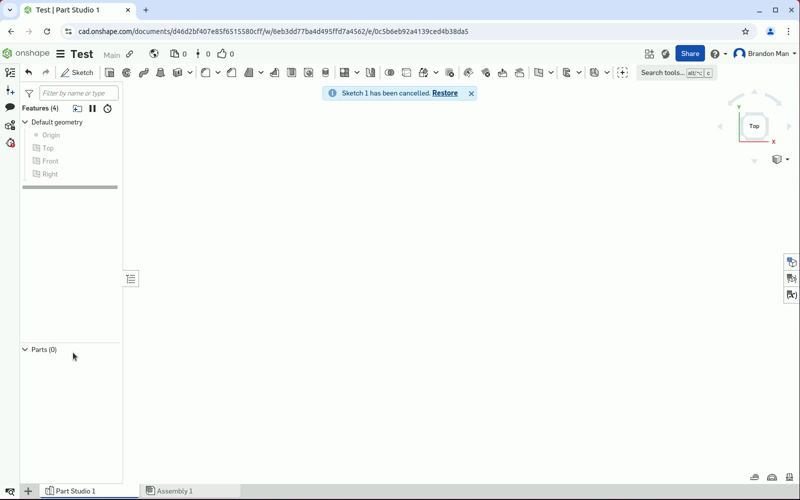
key(shift+p)
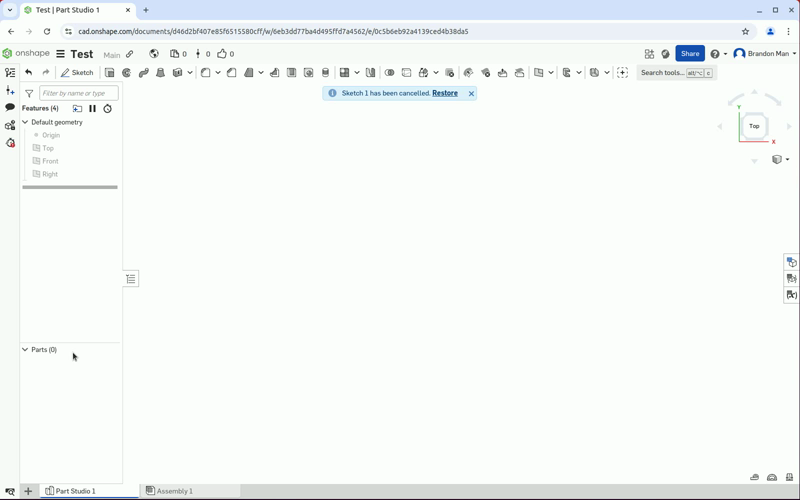
key(space)
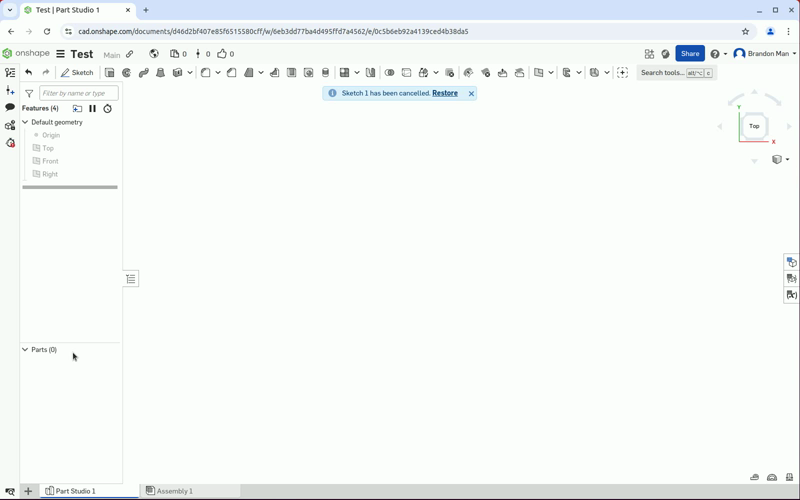
key_down(shift)
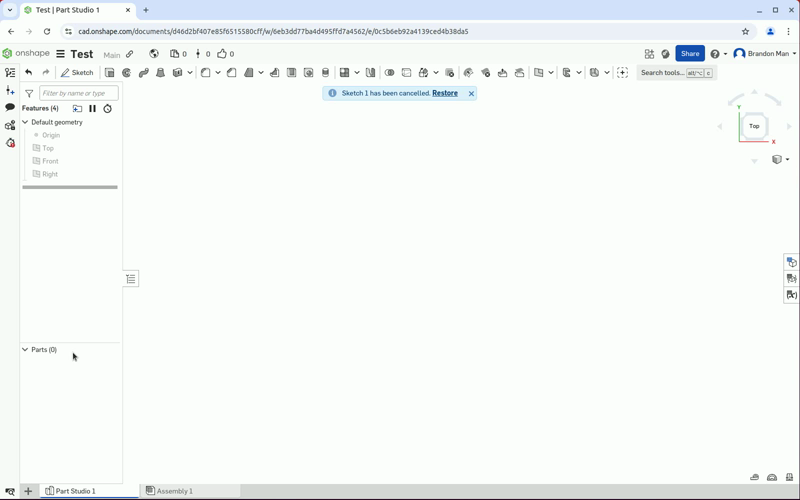
key(up)
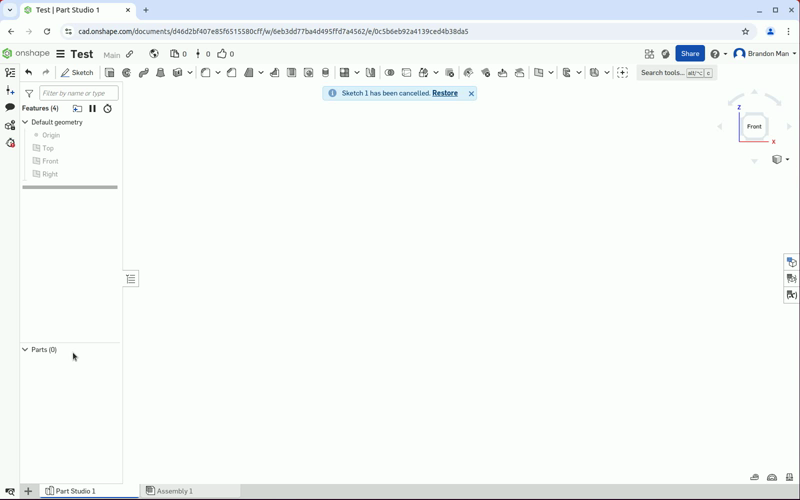
key_up(shift)
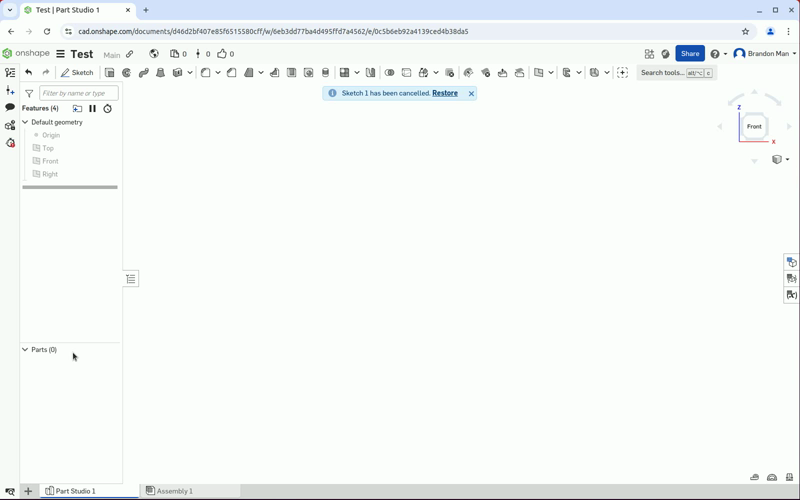
mouse_move(73, 352)
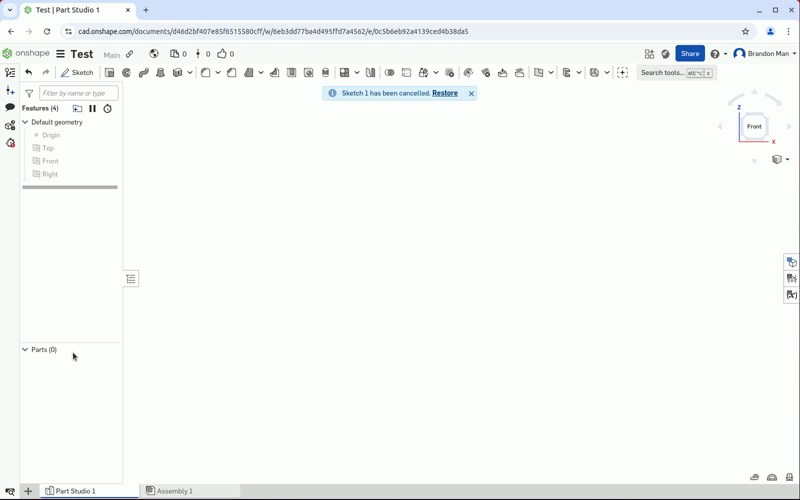
key(shift+y)
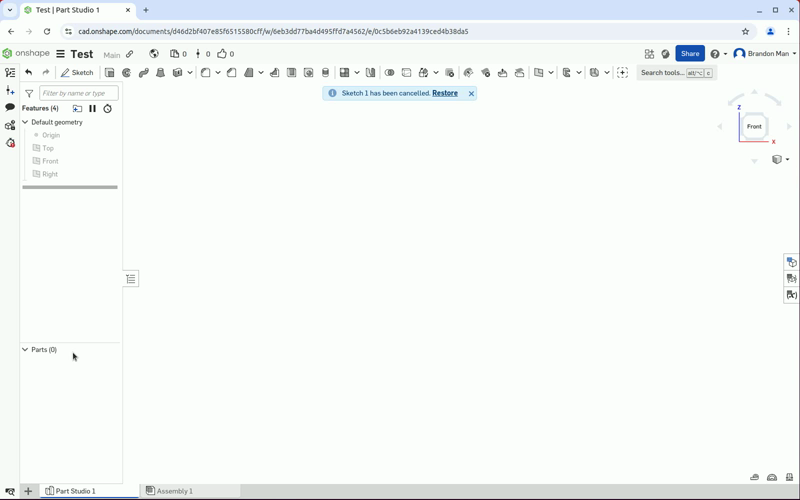
key(shift+s)
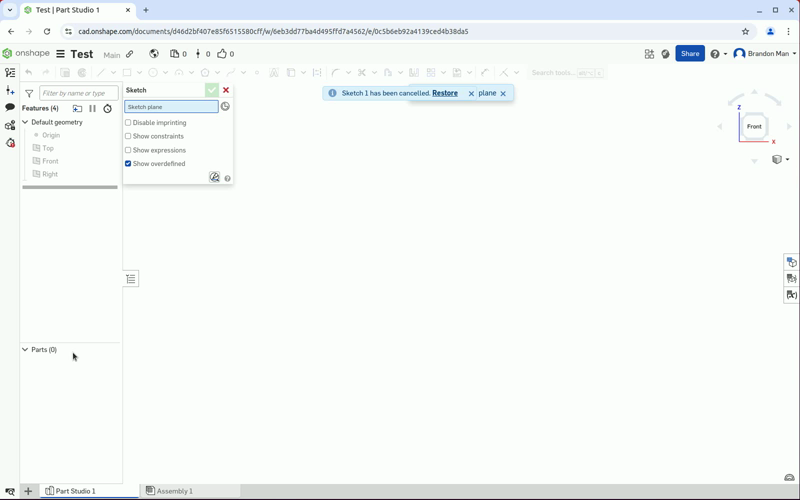
mouse_move(73, 163)
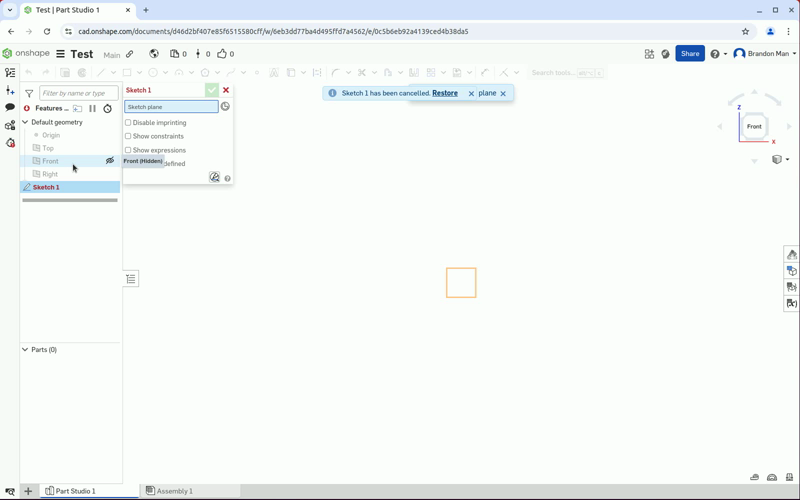
click(73, 163)
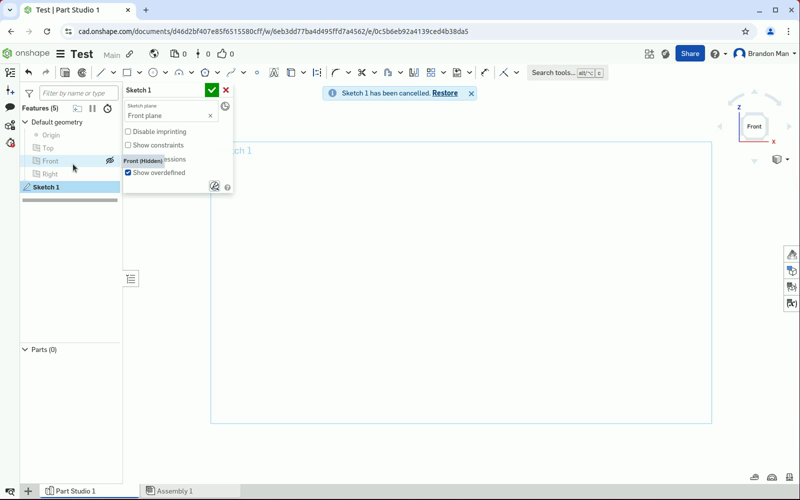
mouse_move(73, 352)
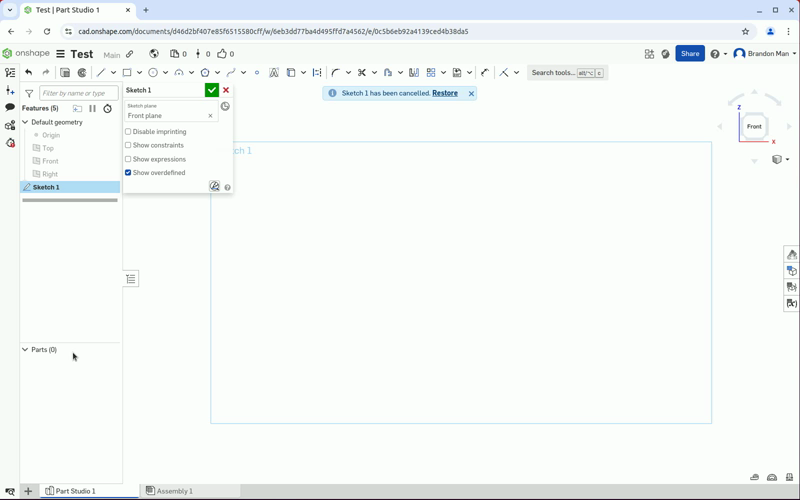
key(y)
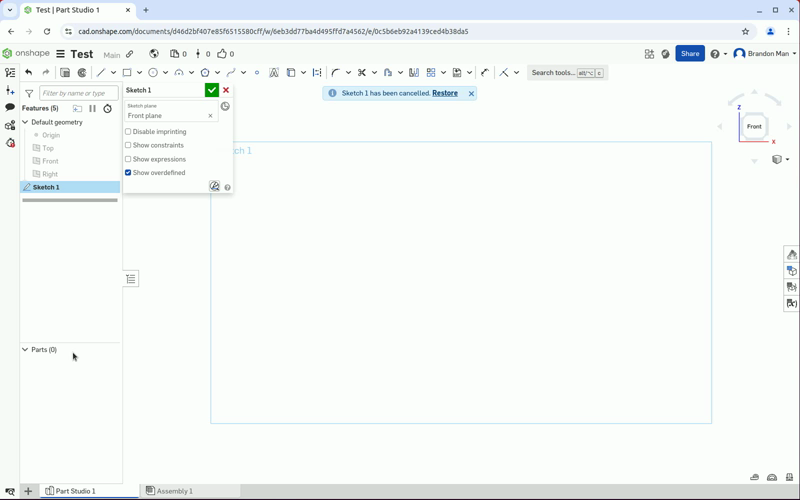
key(l)
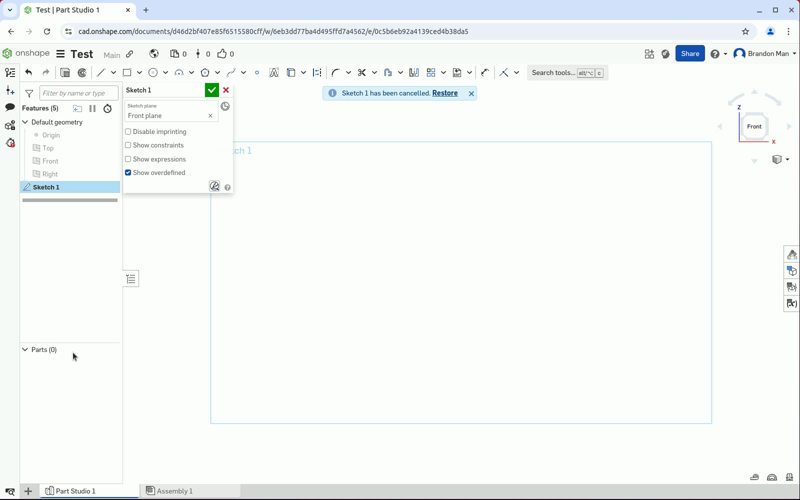
key_down(shift)
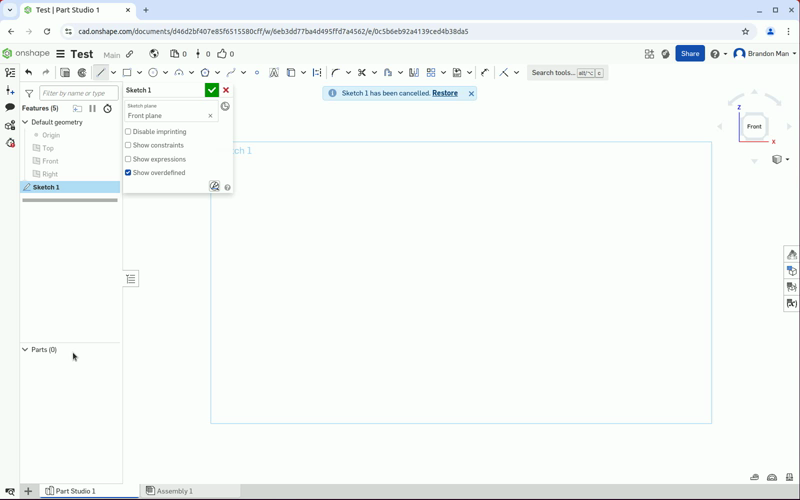
mouse_move(426, 282)
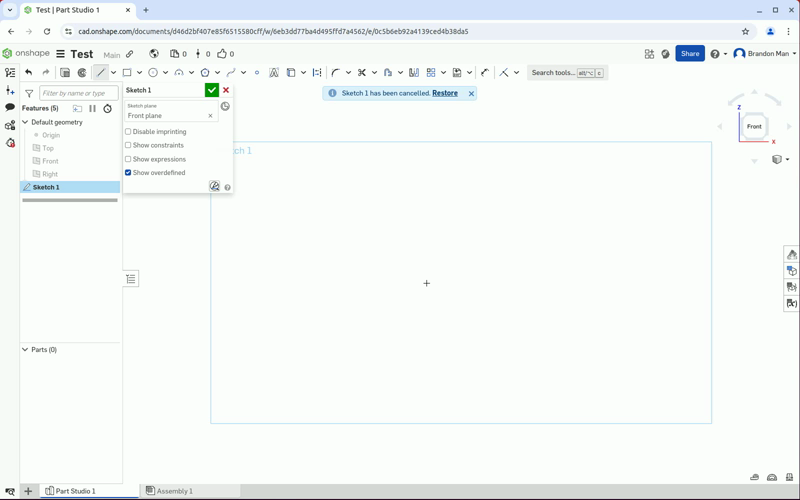
click(426, 282)
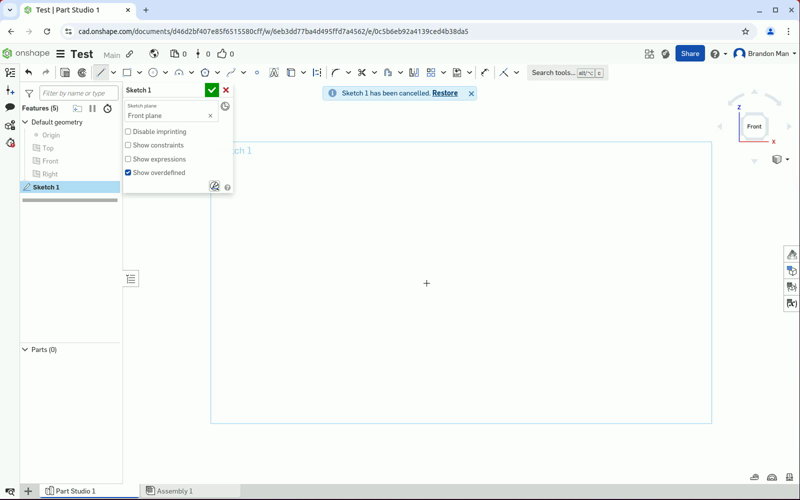
key_up(shift)
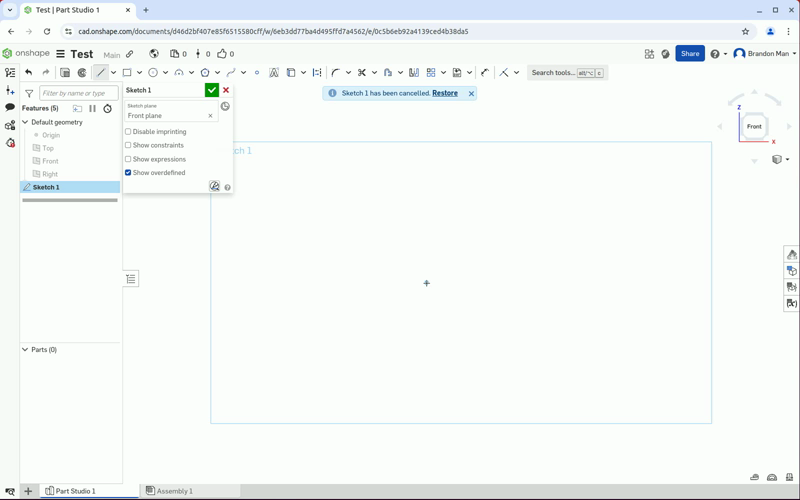
key_down(shift)
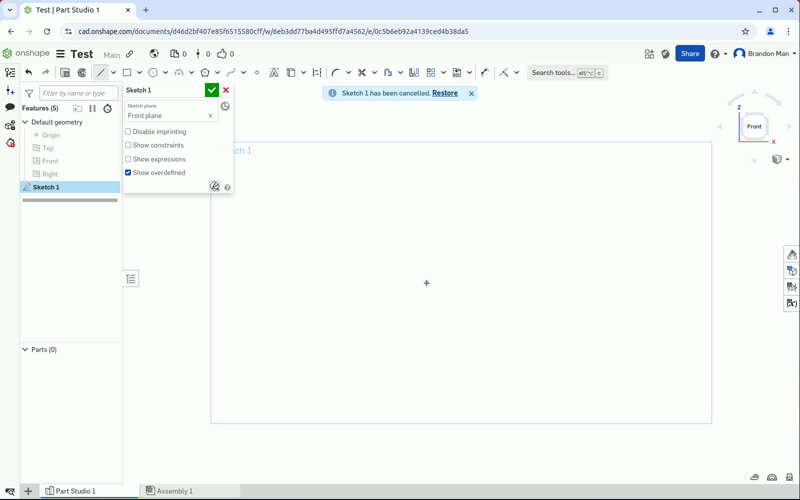
mouse_move(456, 282)
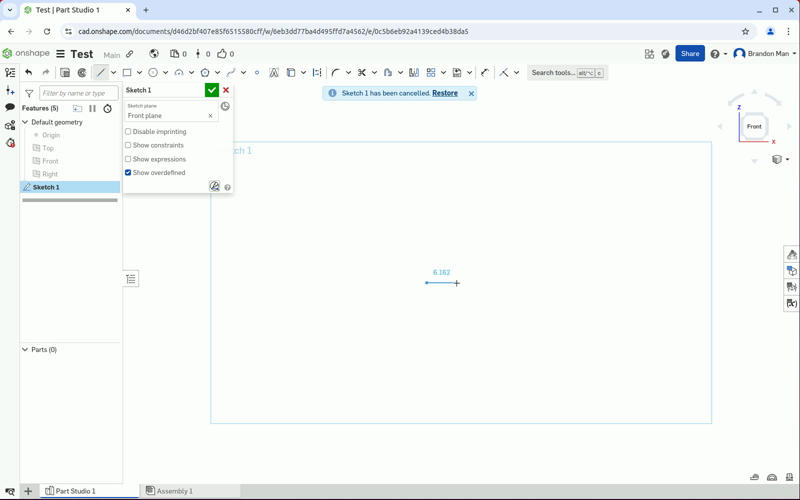
mouse_move(442, 282)
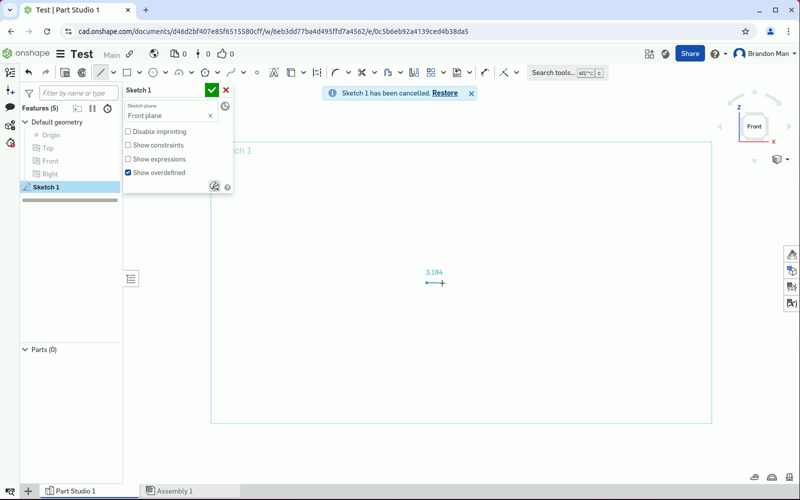
click(442, 282)
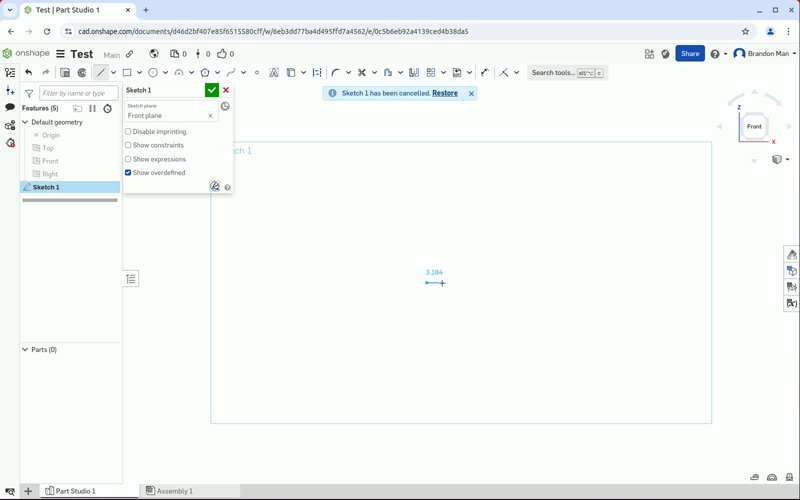
key_up(shift)
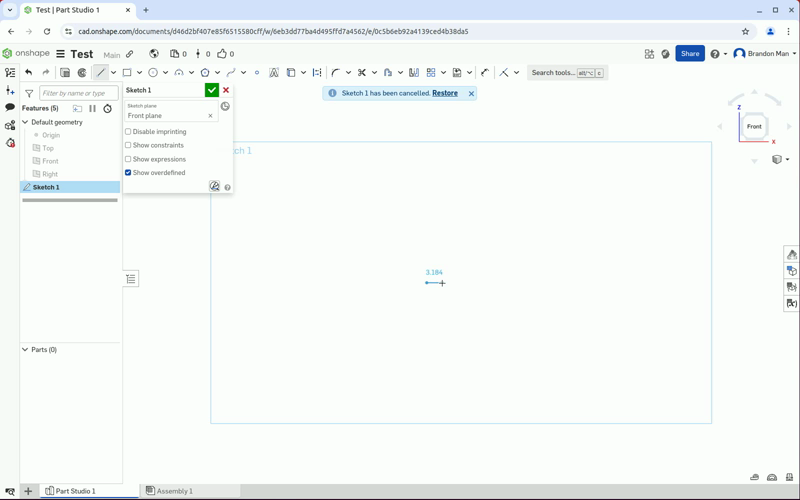
key_down(shift)
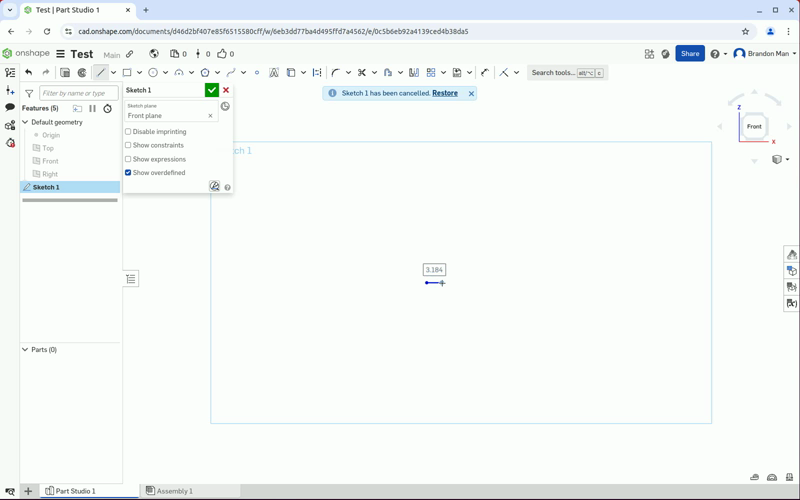
mouse_move(472, 282)
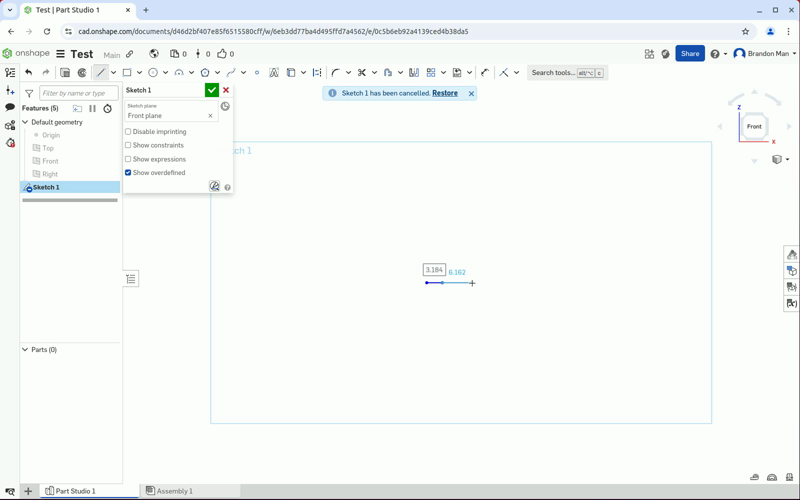
mouse_move(442, 307)
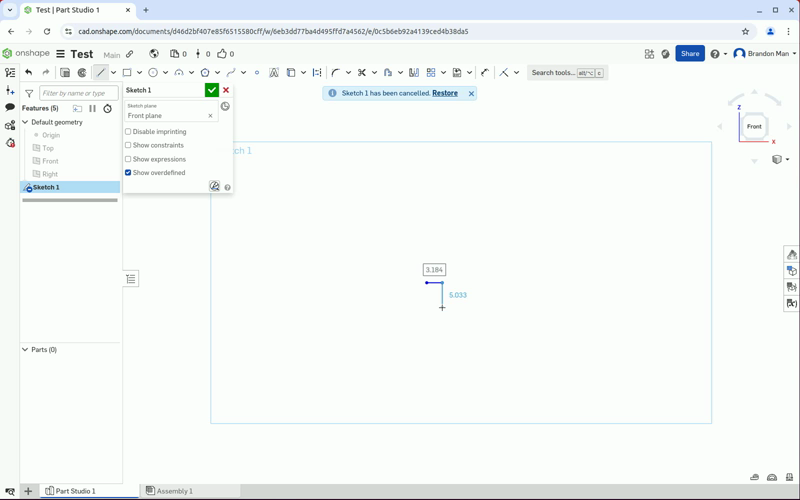
click(442, 307)
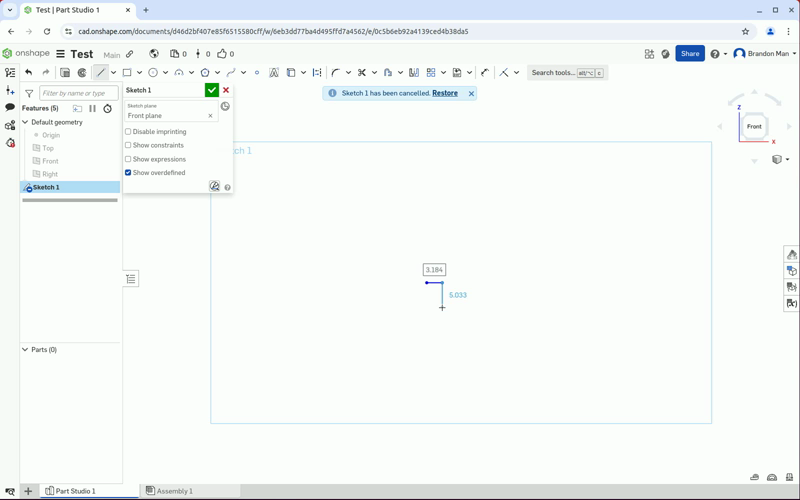
key_up(shift)
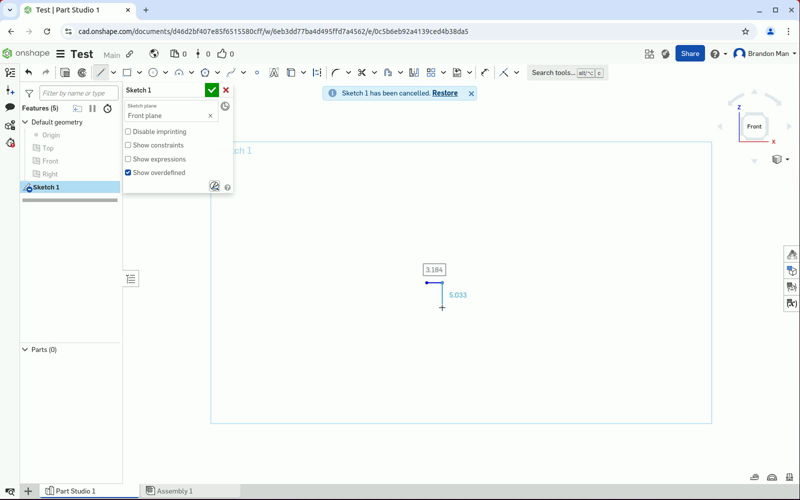
key_down(shift)
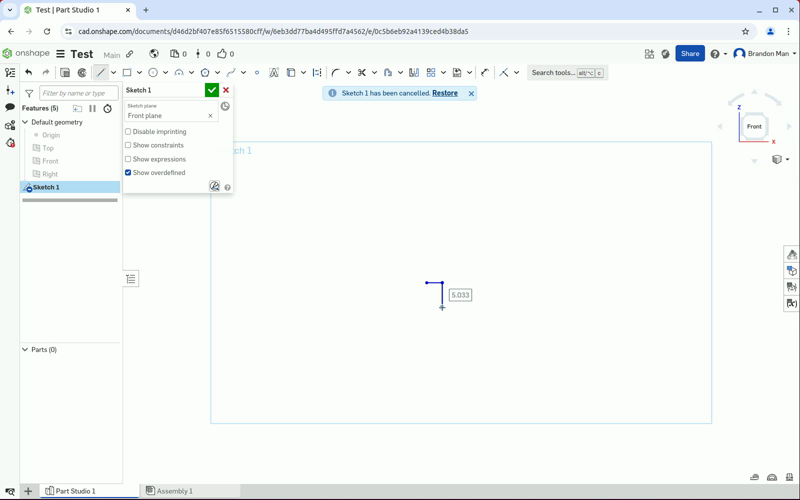
mouse_move(472, 307)
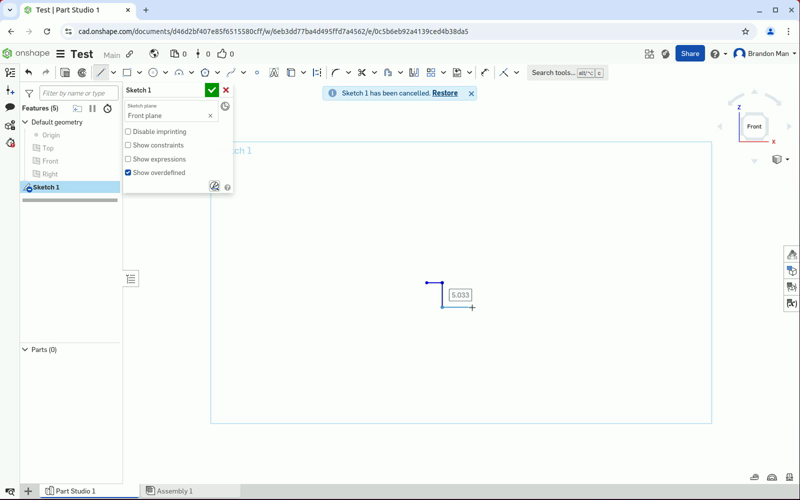
mouse_move(479, 307)
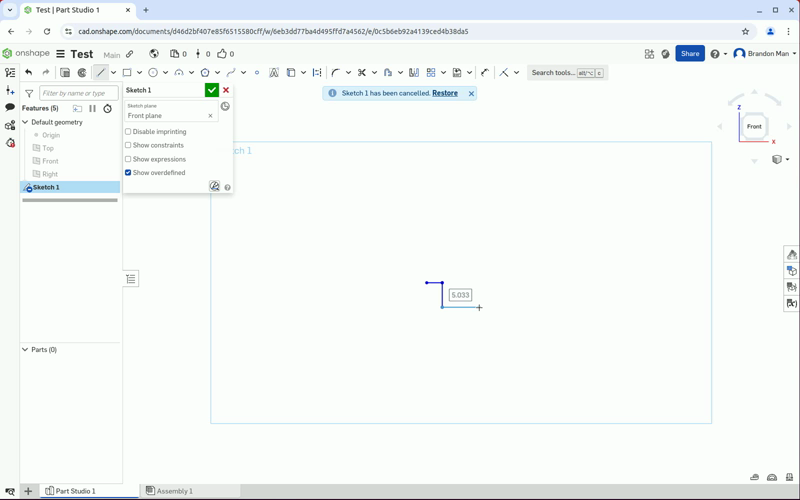
click(479, 307)
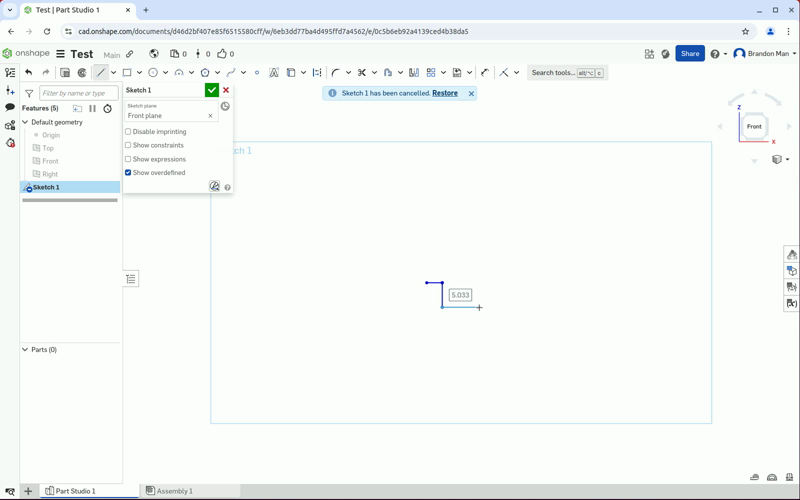
key_up(shift)
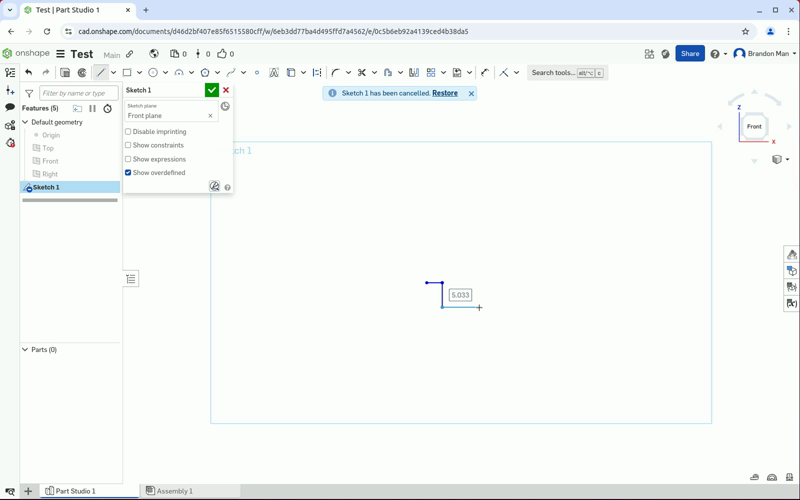
key_down(shift)
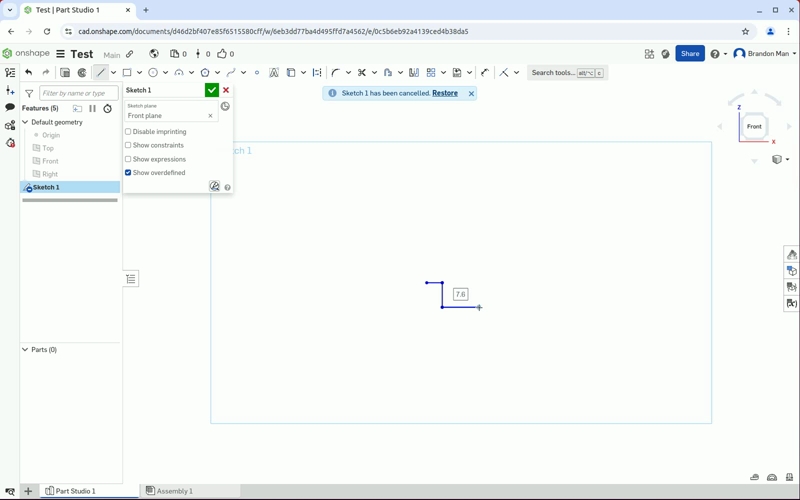
mouse_move(509, 307)
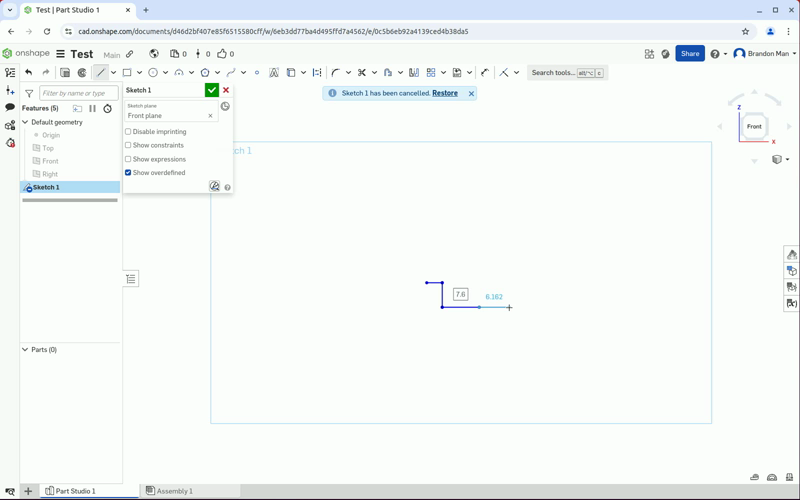
mouse_move(479, 282)
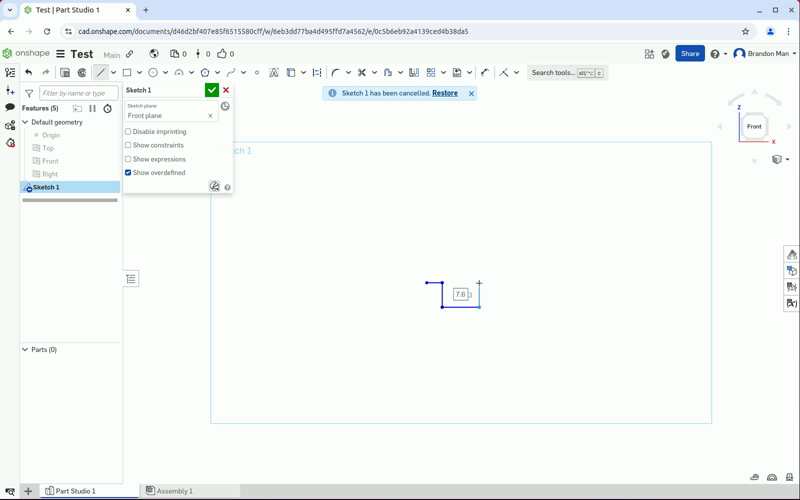
click(479, 282)
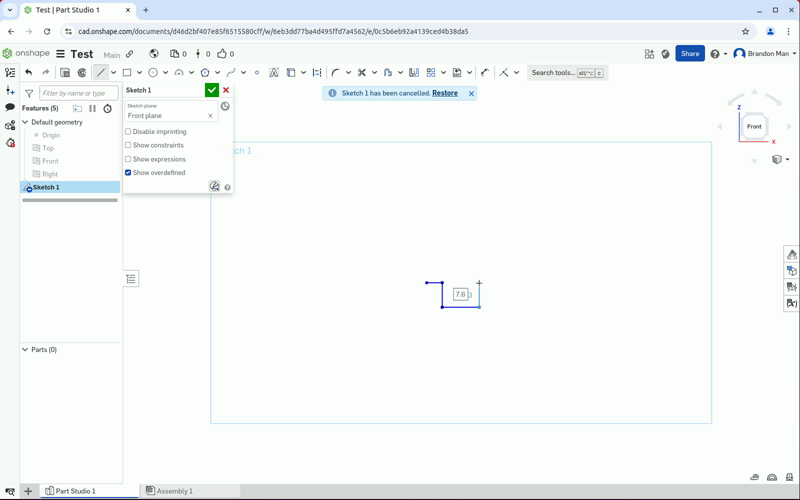
key_up(shift)
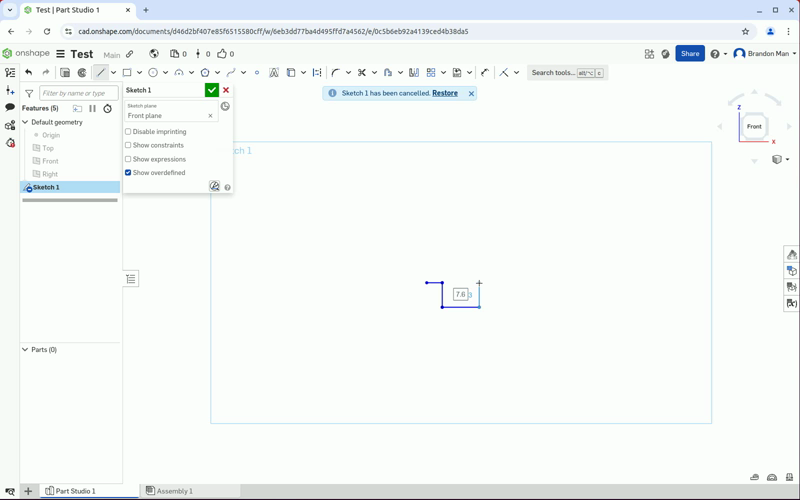
key_down(shift)
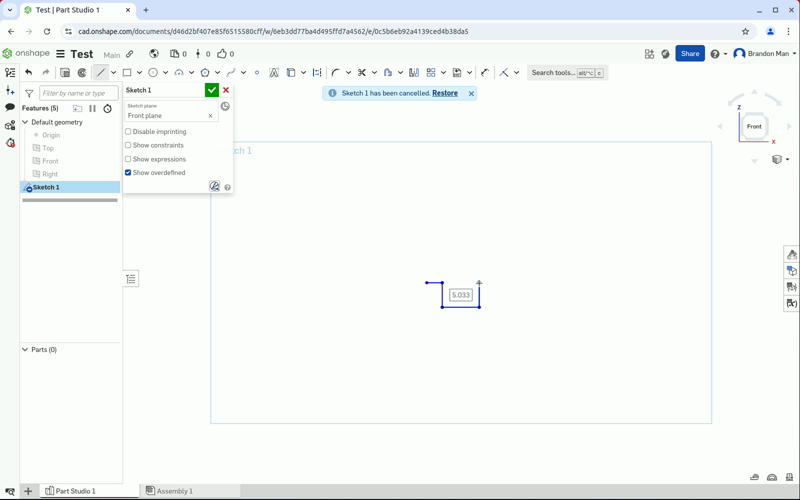
mouse_move(509, 282)
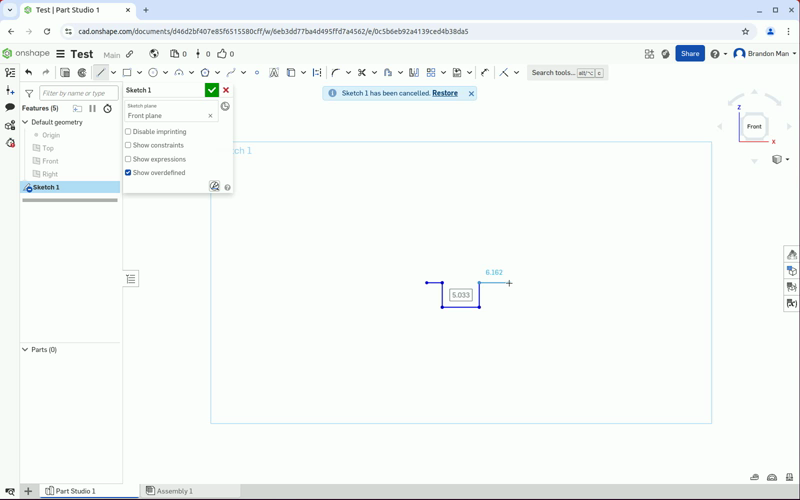
mouse_move(496, 282)
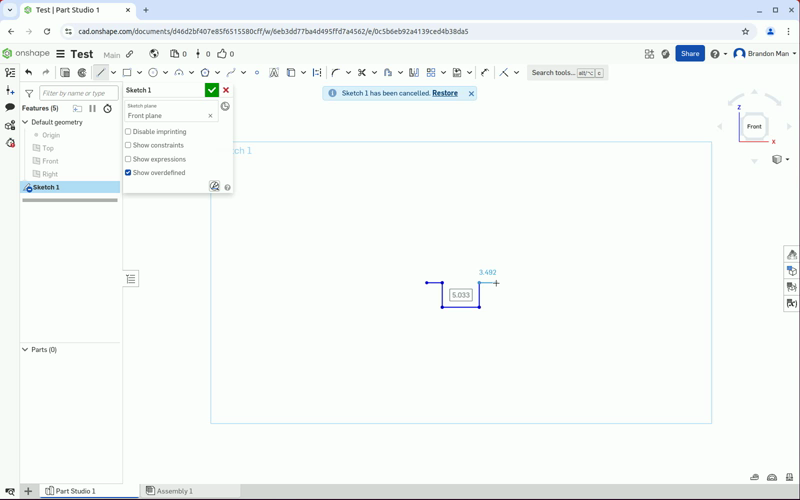
click(496, 282)
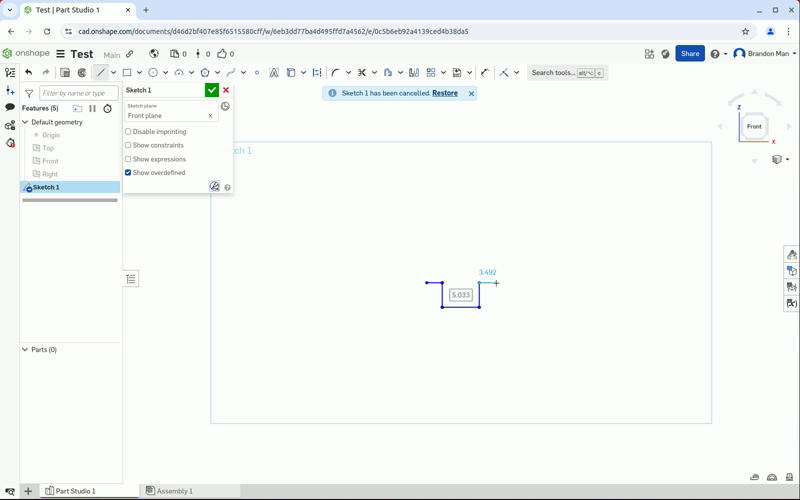
key_up(shift)
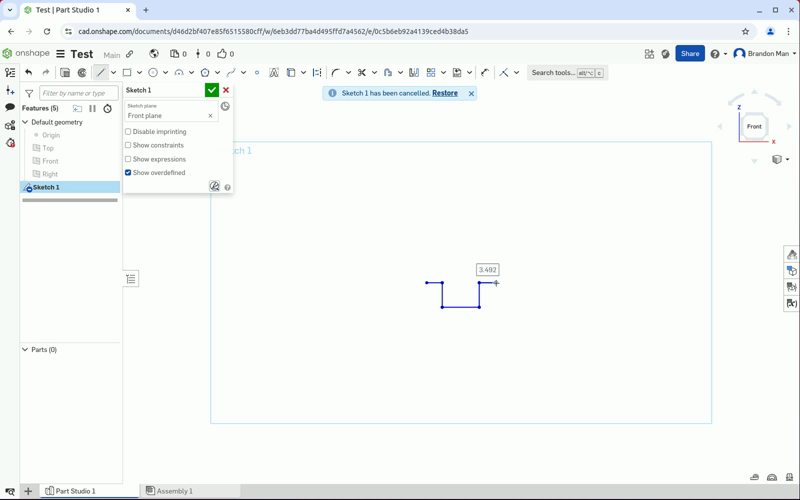
key_down(shift)
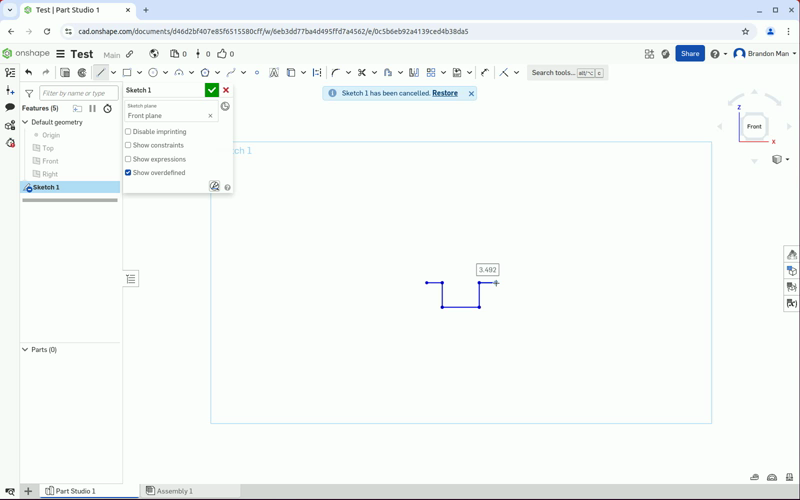
mouse_move(526, 282)
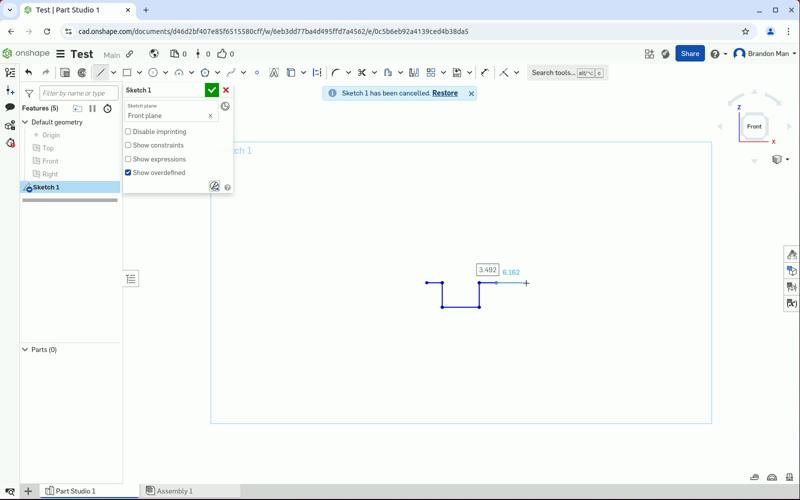
mouse_move(496, 260)
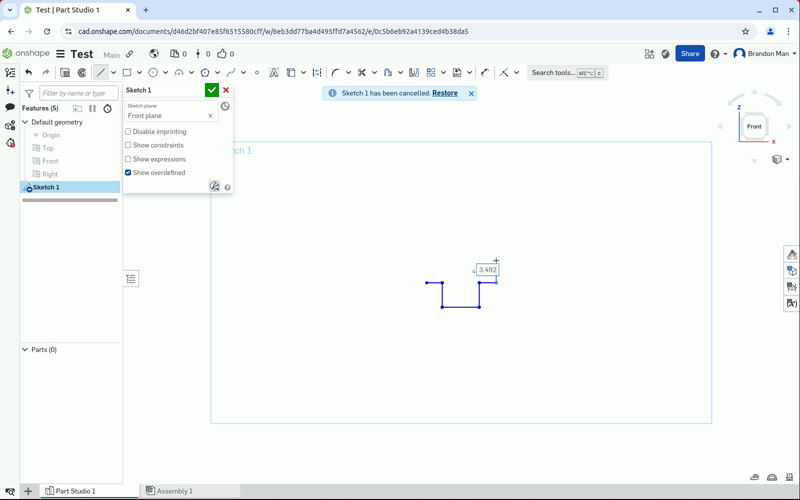
click(496, 260)
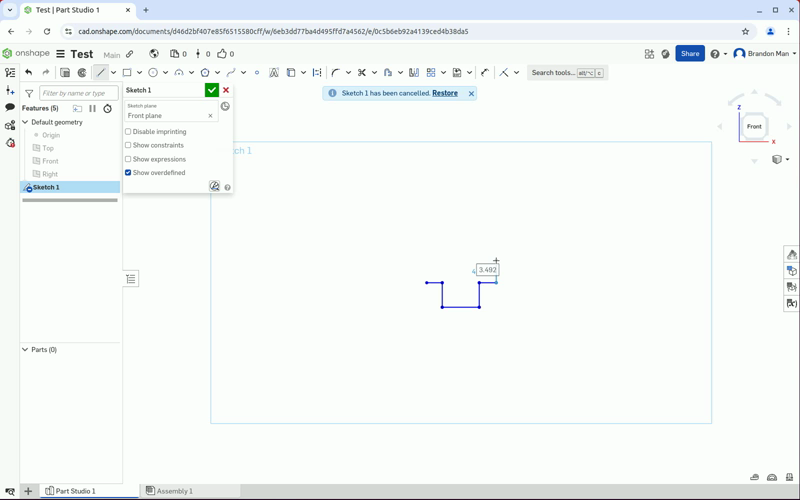
key_up(shift)
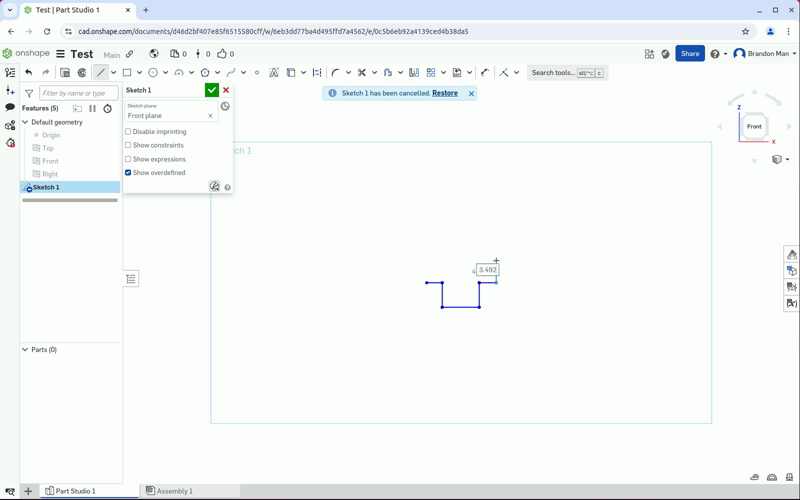
key_down(shift)
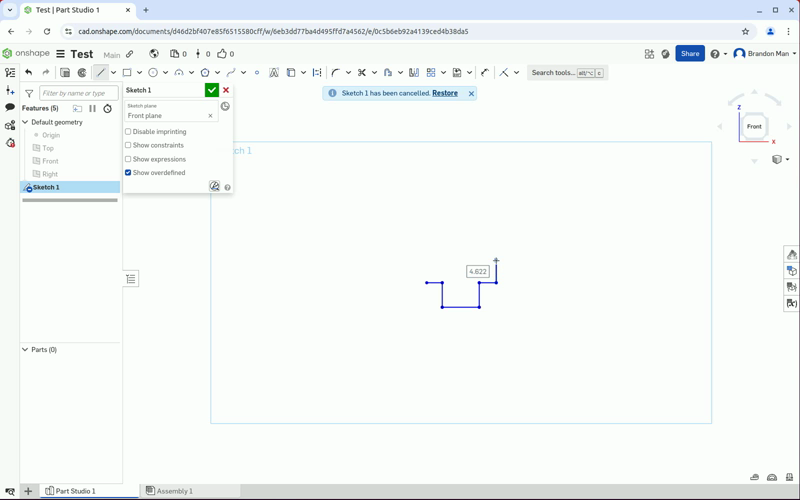
mouse_move(426, 260)
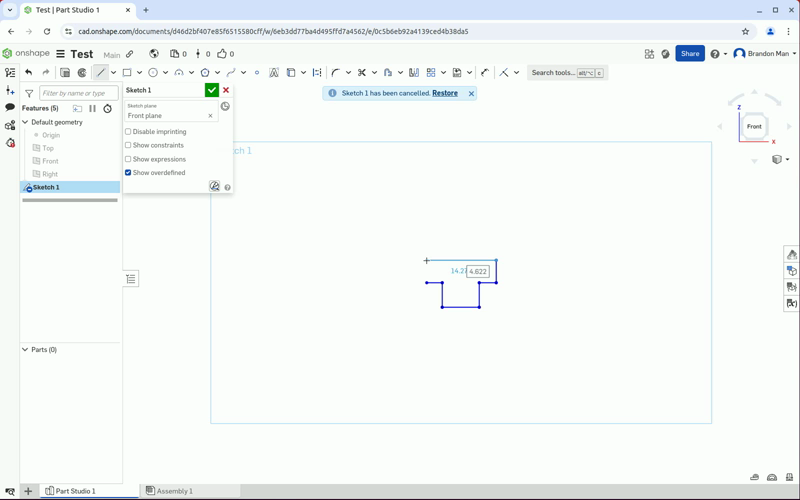
click(426, 260)
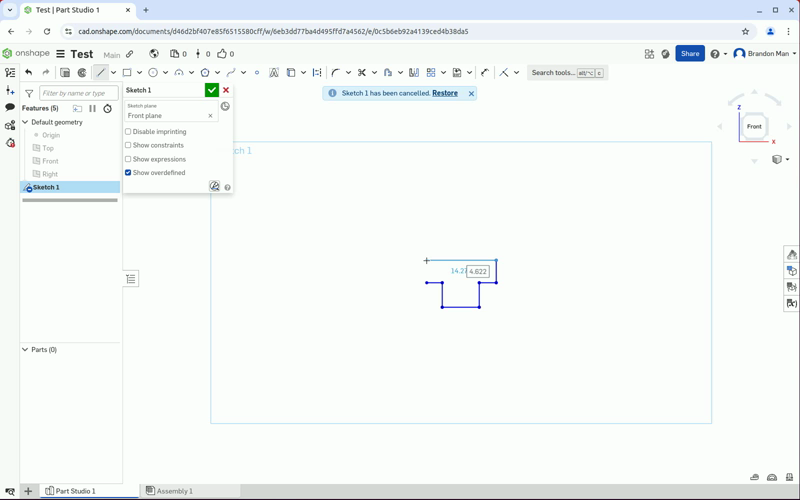
key_up(shift)
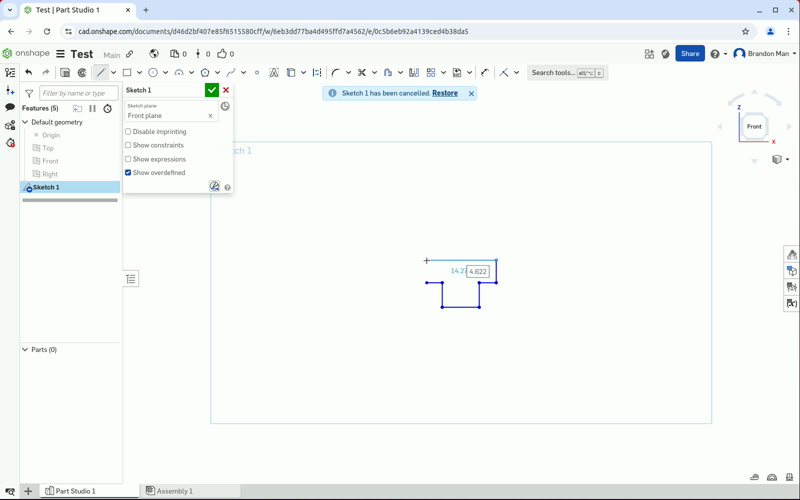
mouse_move(456, 260)
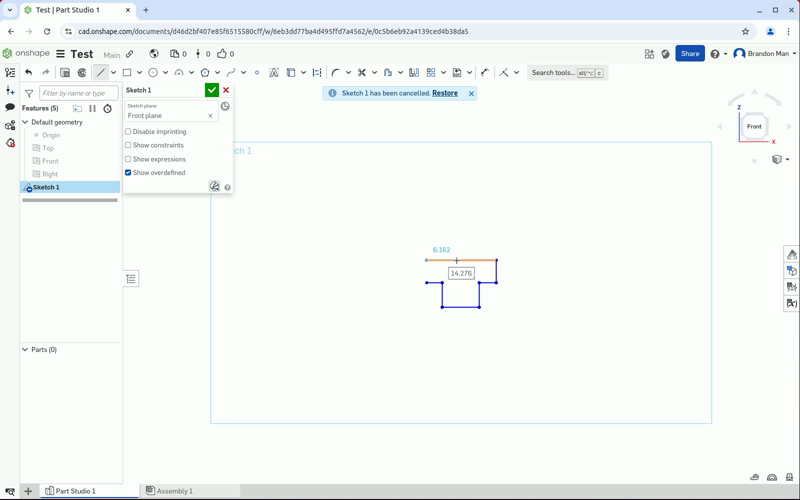
key_down(shift)
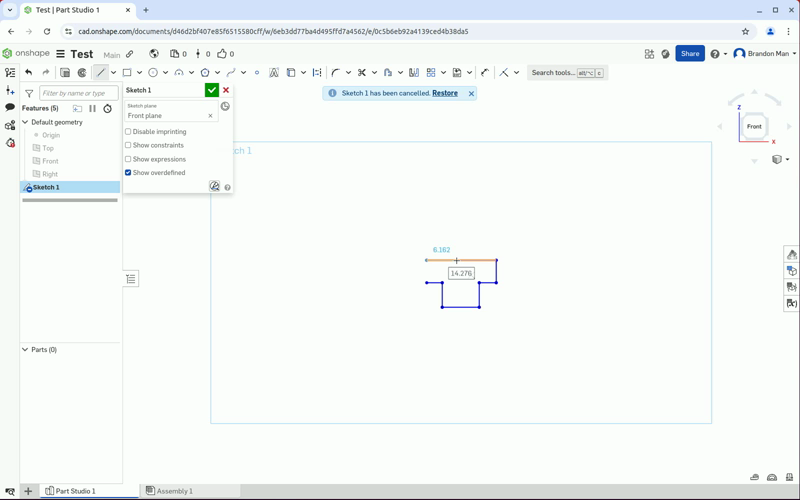
mouse_move(426, 282)
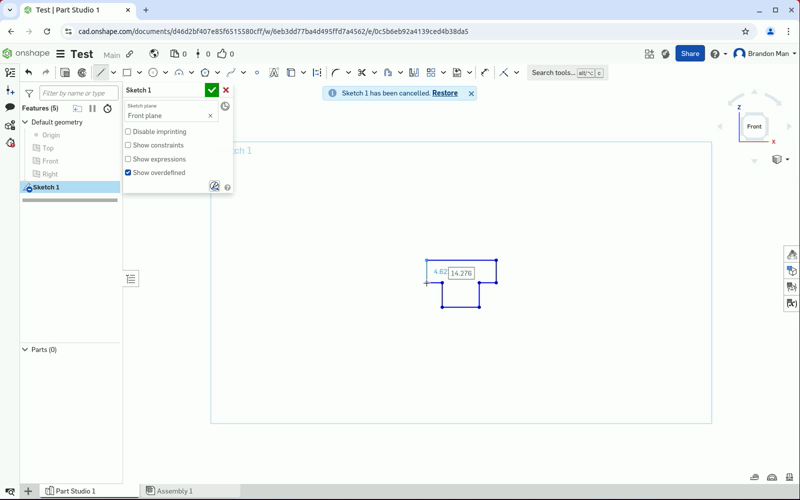
key_up(shift)
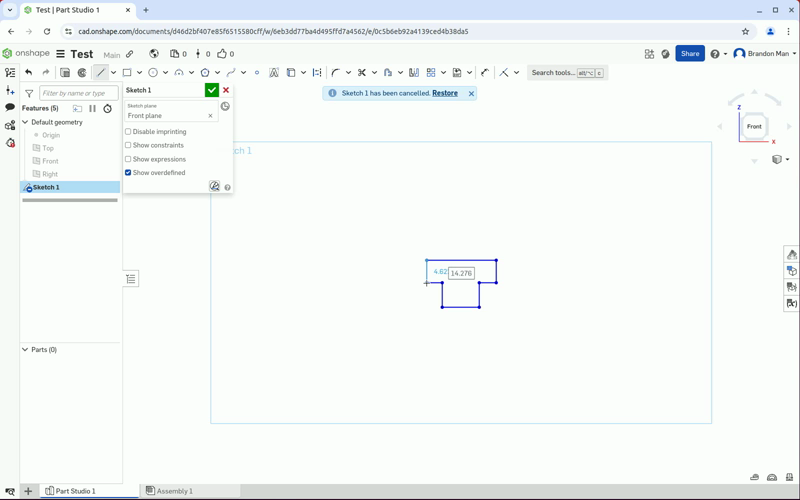
click(426, 282)
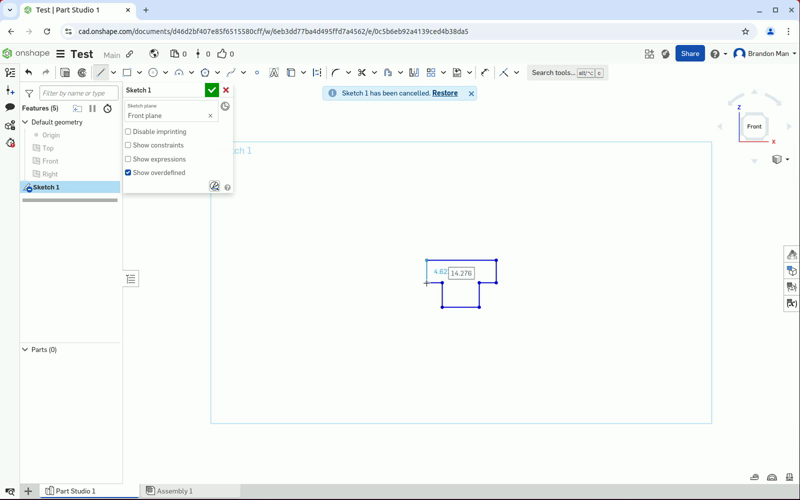
key(esc)
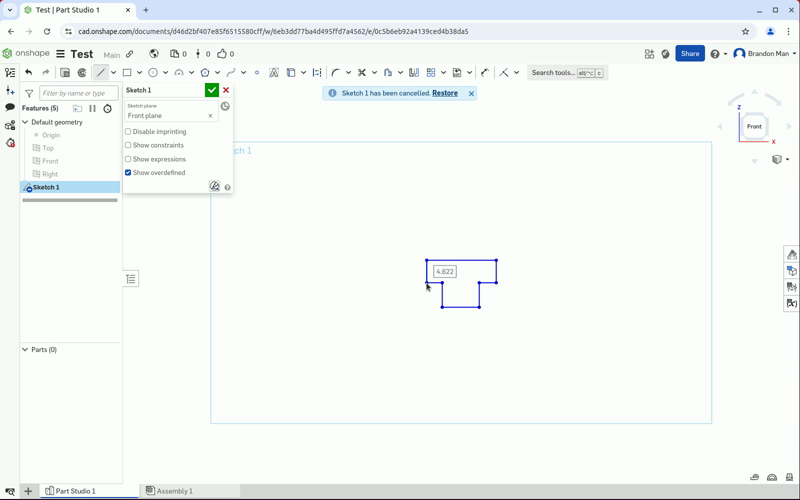
mouse_move(470, 275)
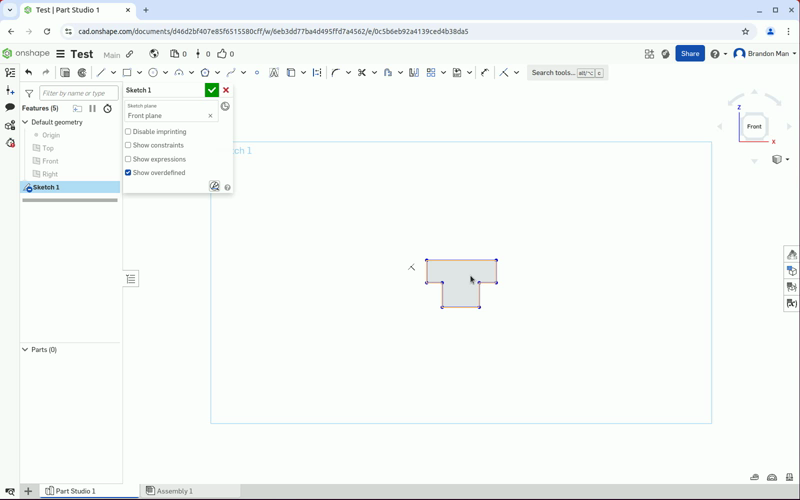
click(470, 275)
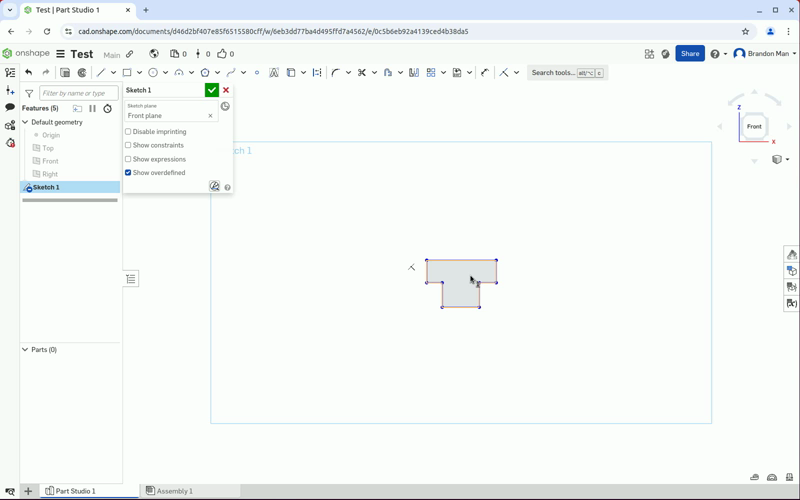
mouse_move(73, 352)
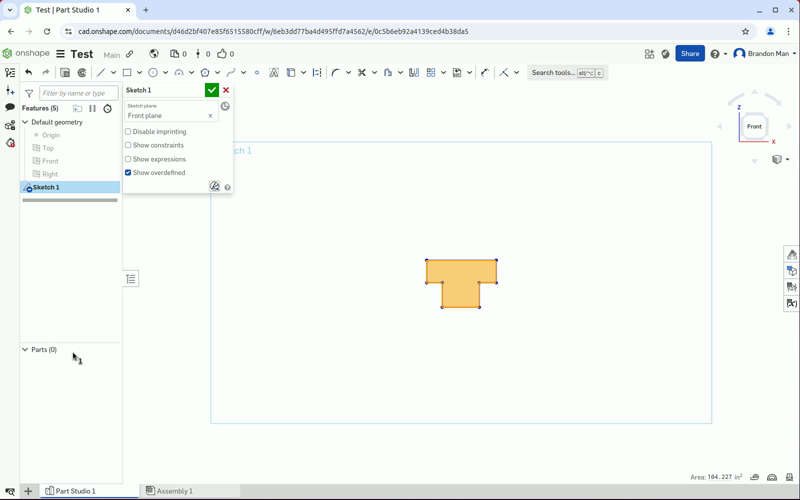
key(shift+y)
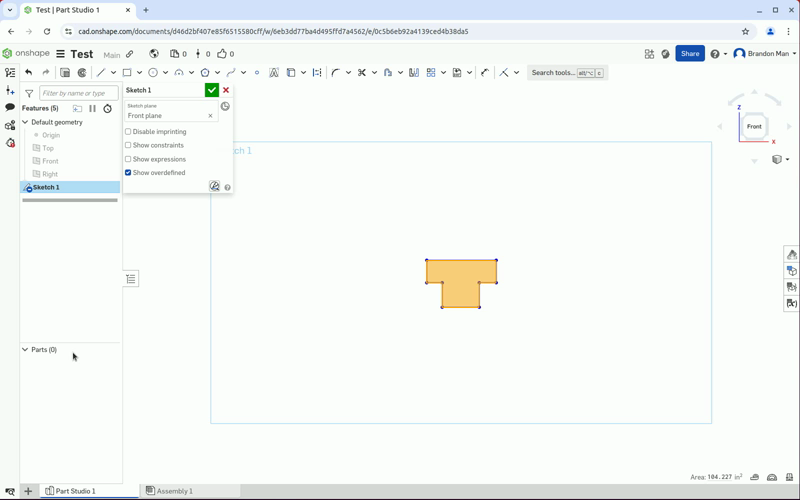
key(shift+e)
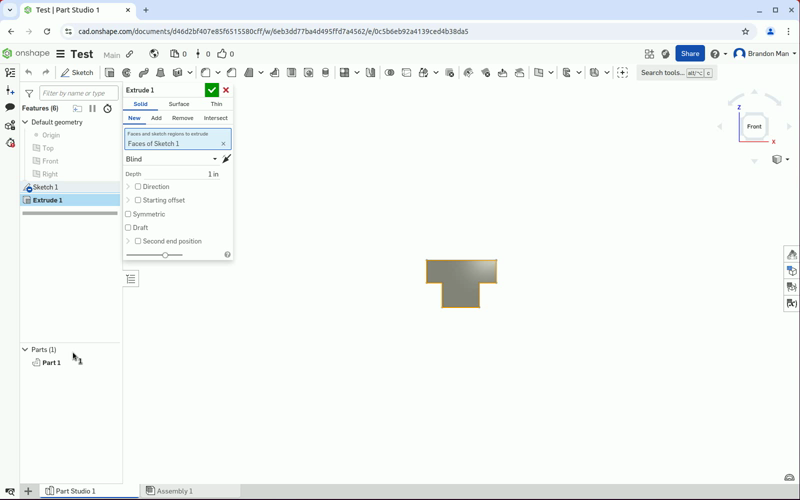
mouse_move(143, 106)
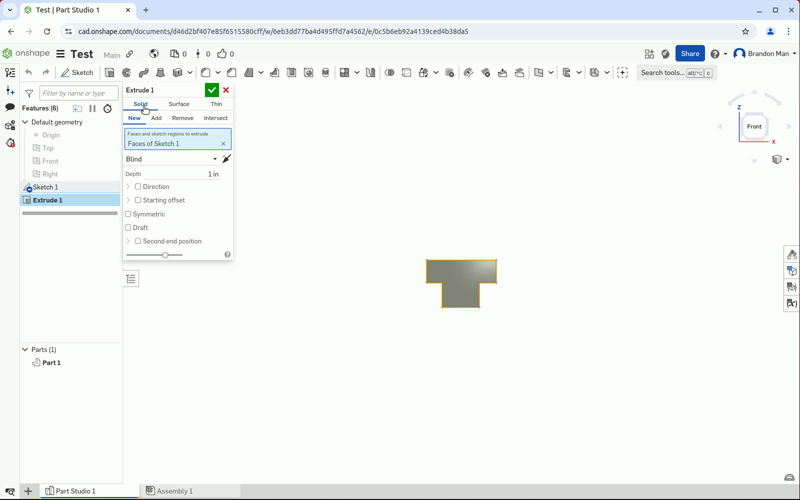
click(143, 106)
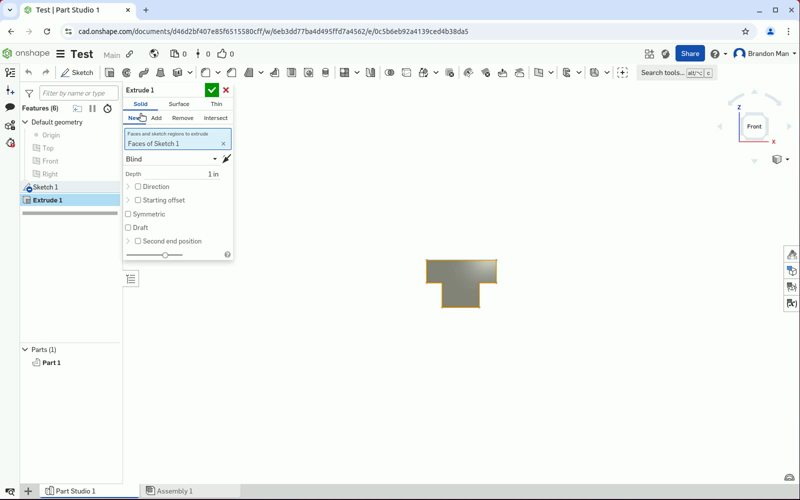
mouse_move(137, 120)
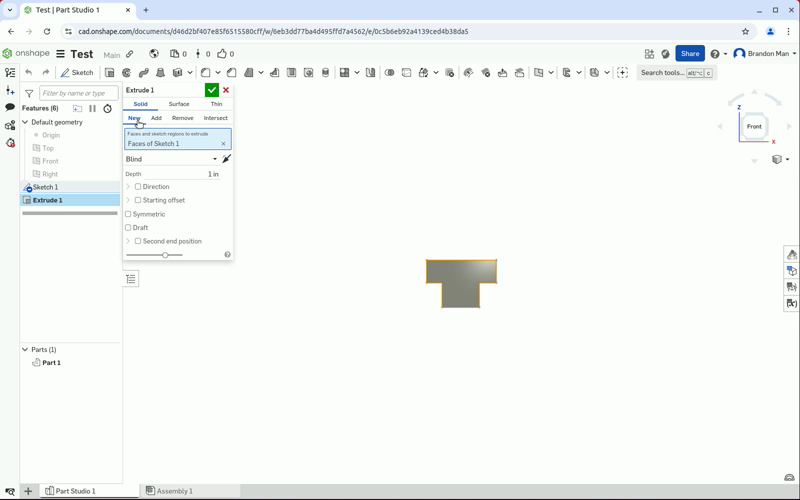
click(137, 120)
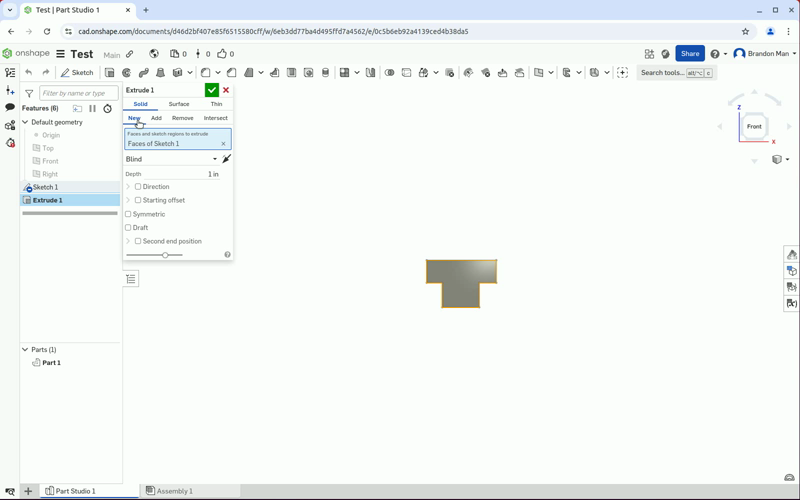
key(tab, 4)
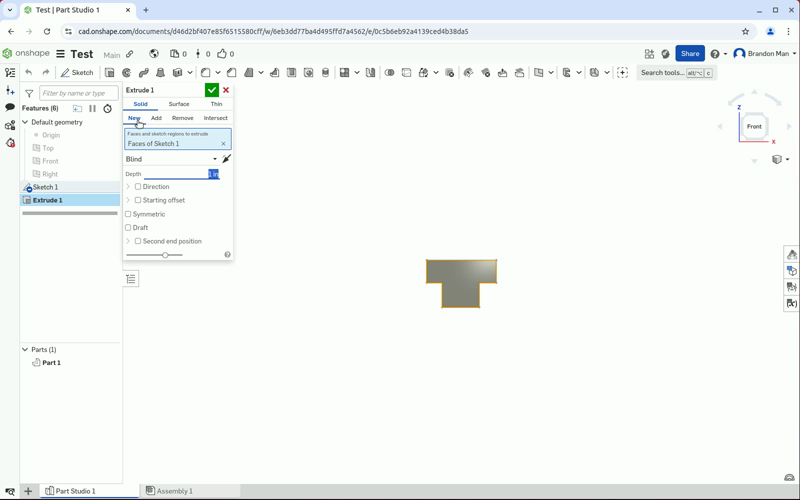
text(6.258)
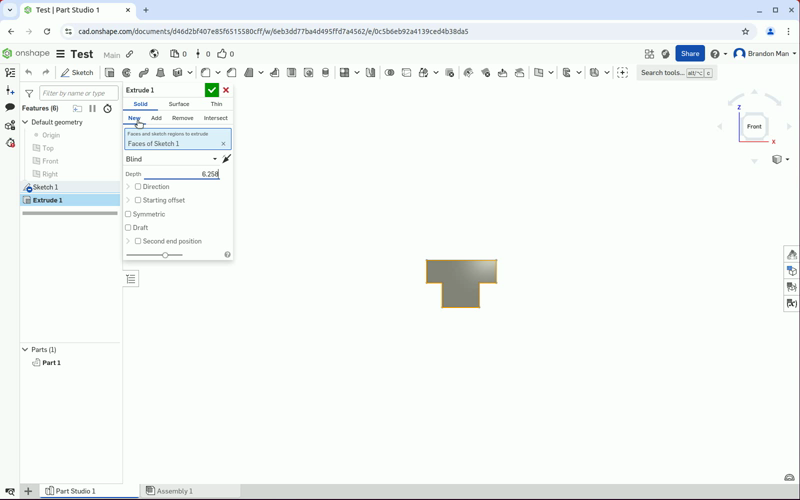
key(enter)
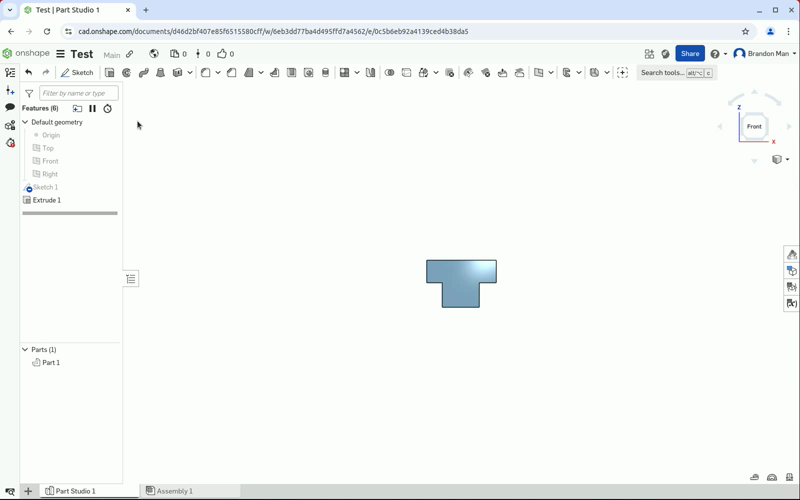
key(shift+h)
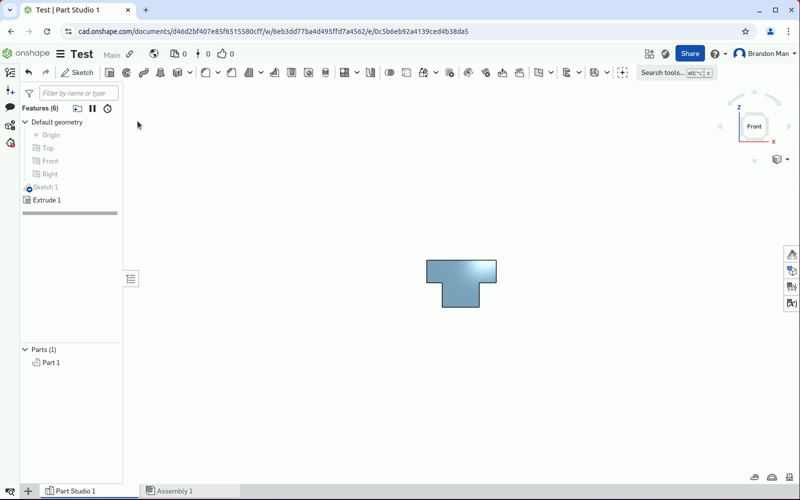
key(shift+h)
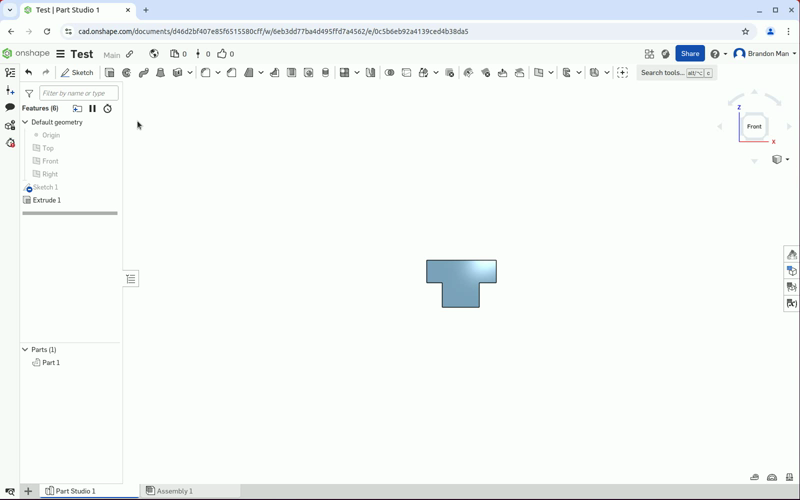
mouse_move(73, 189)
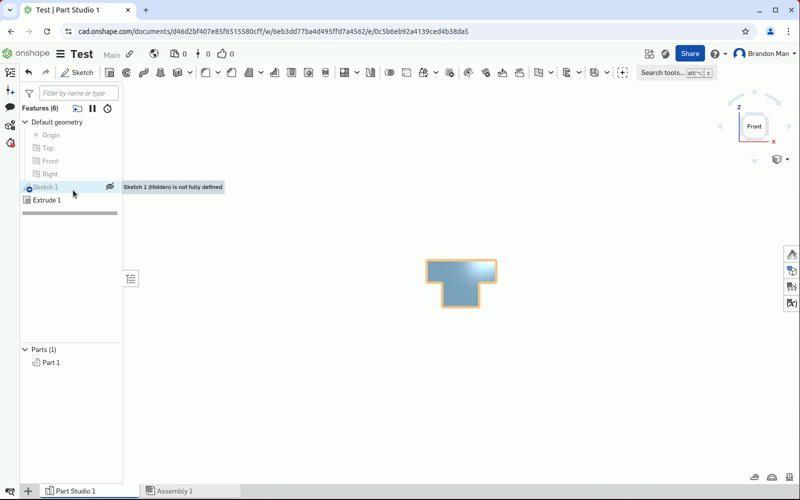
click(73, 189)
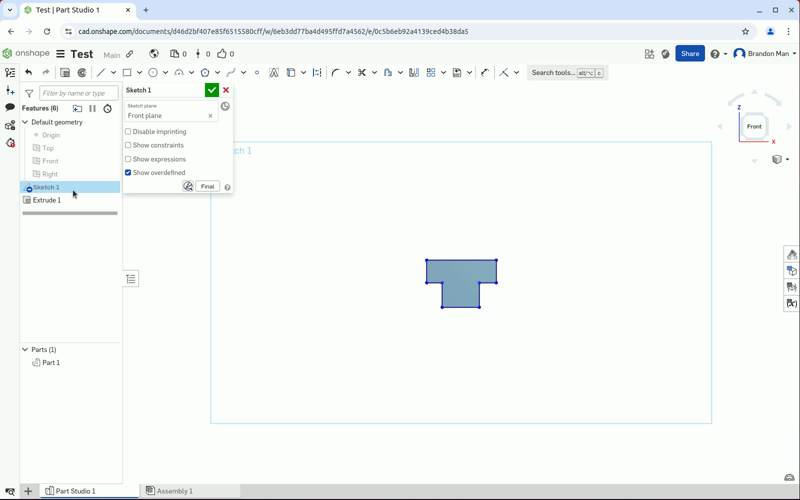
mouse_move(229, 92)
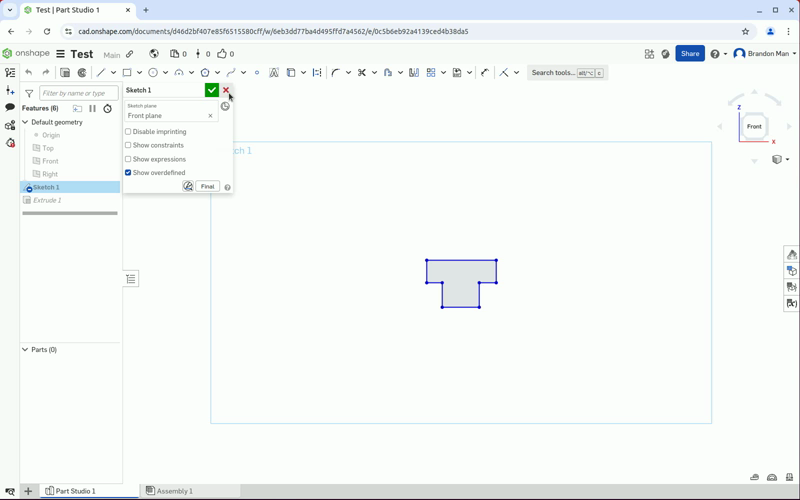
click(229, 92)
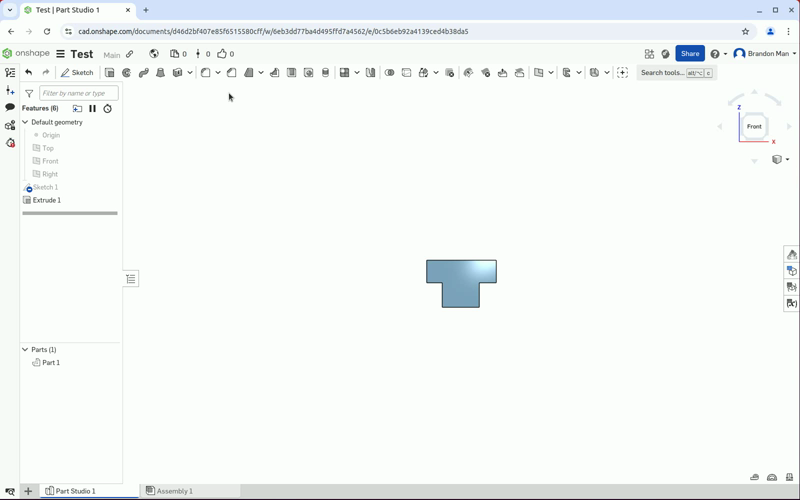
mouse_move(541, 75)
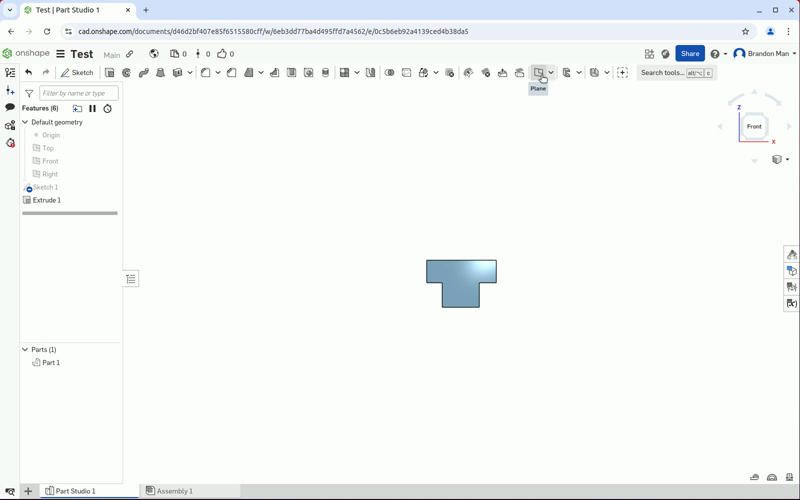
click(541, 75)
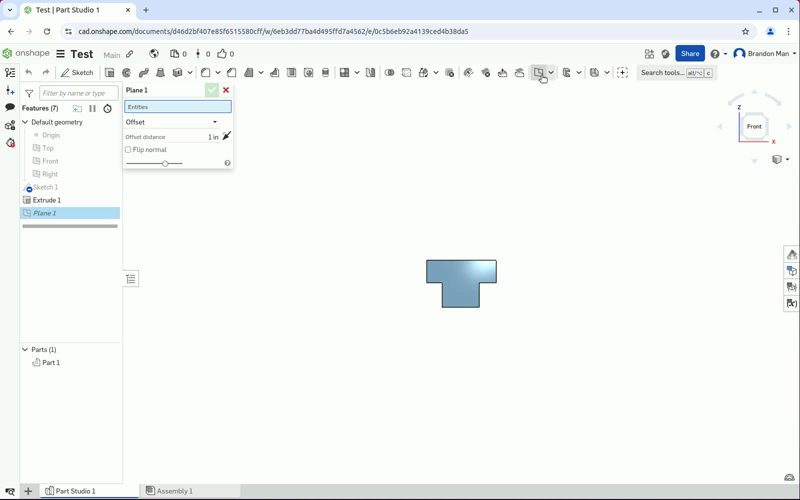
mouse_move(73, 163)
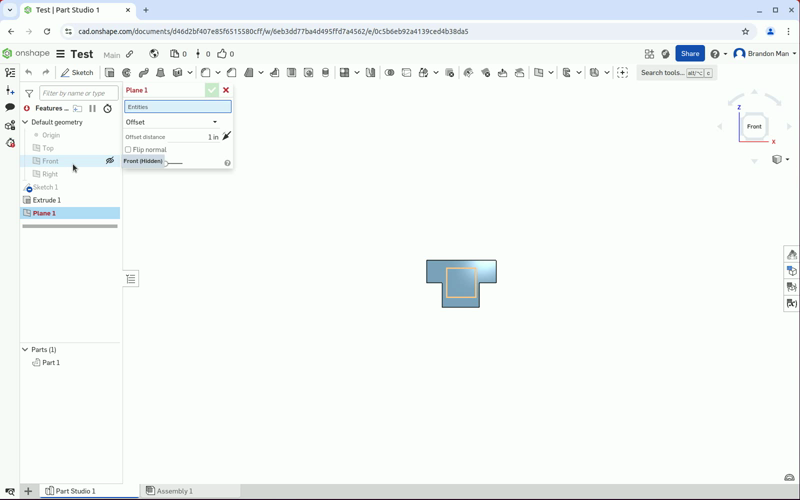
click(73, 163)
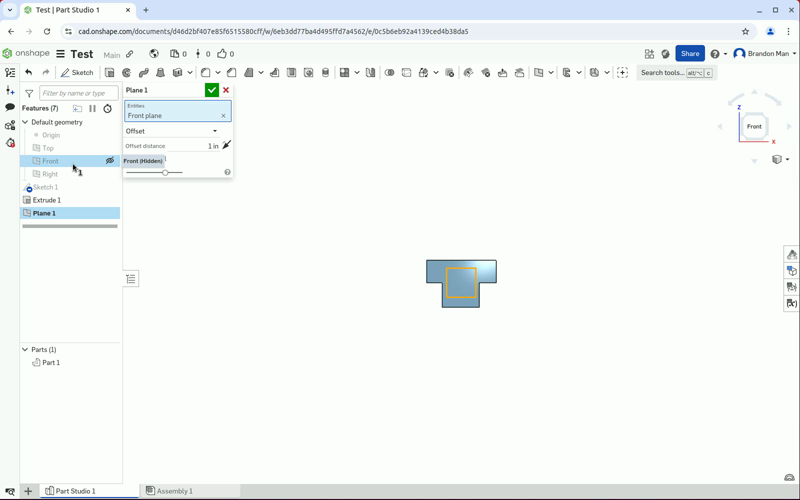
key(tab, 2)
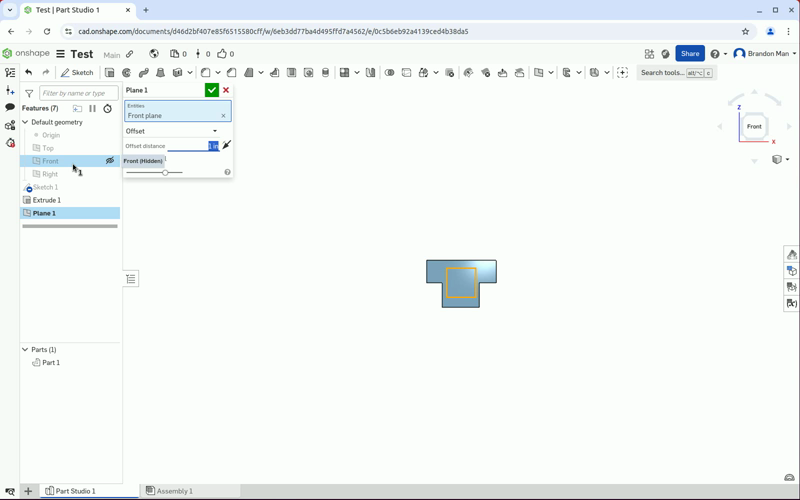
text(6.255)
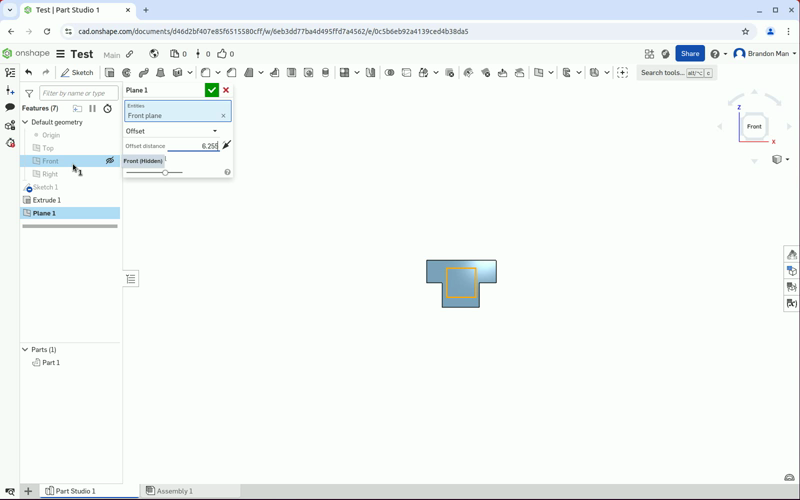
key(enter, 2)
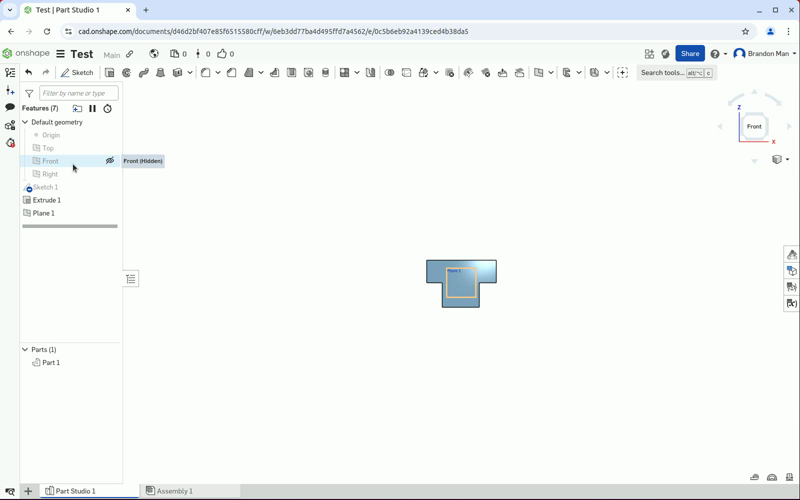
key(shift+s)
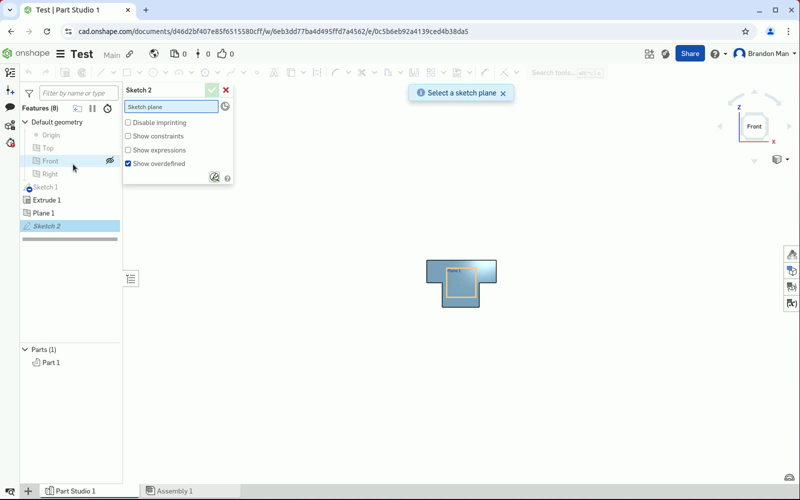
mouse_move(73, 215)
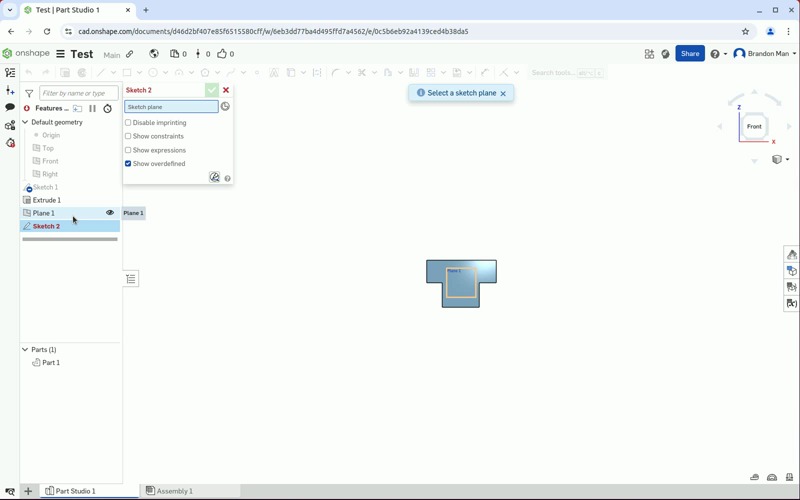
click(73, 215)
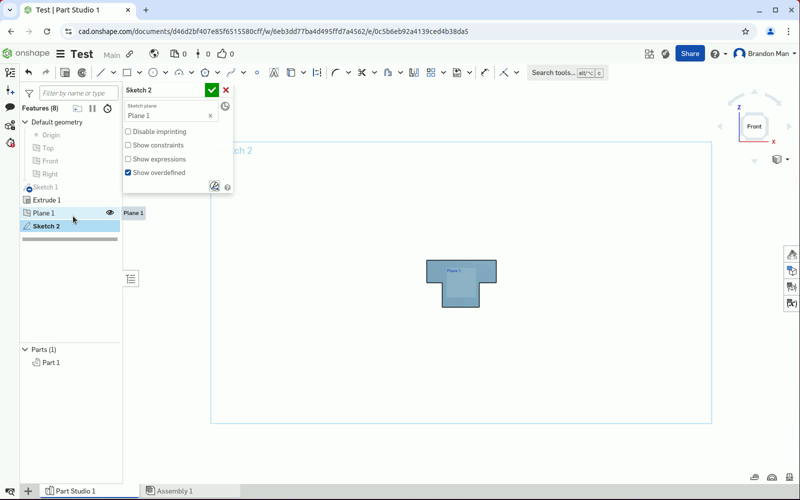
mouse_move(73, 352)
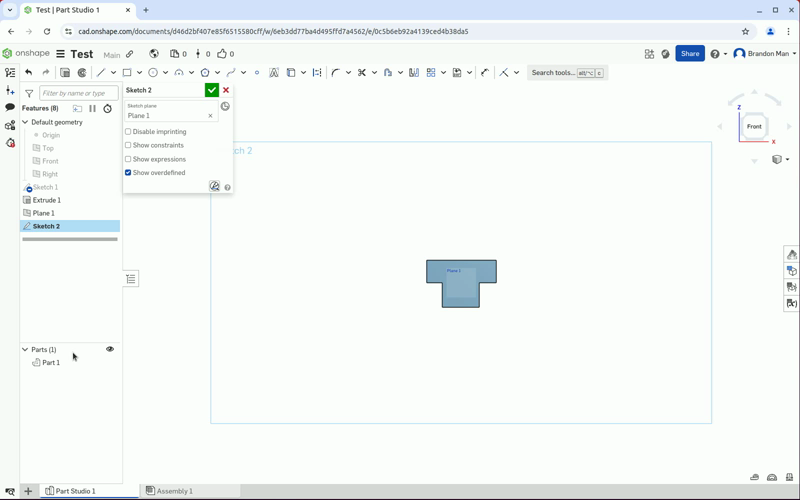
key(y)
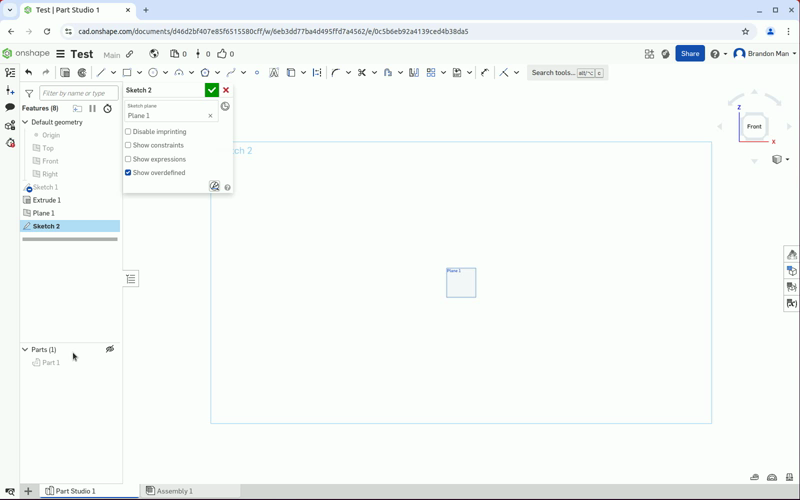
key(l)
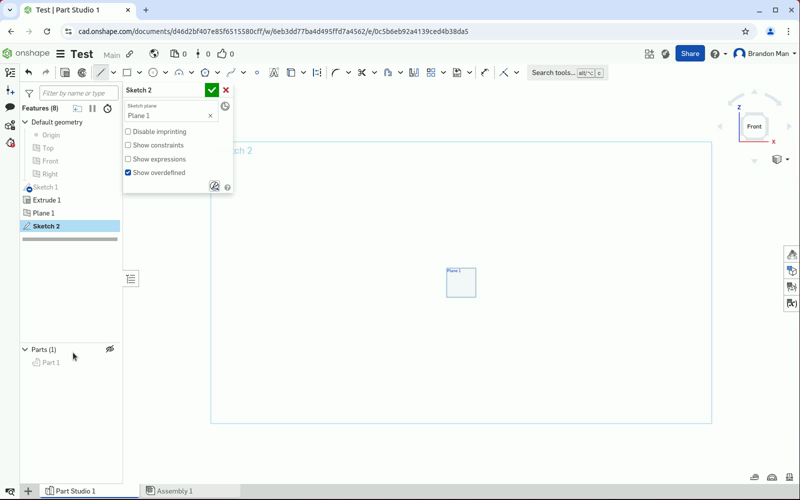
key_down(shift)
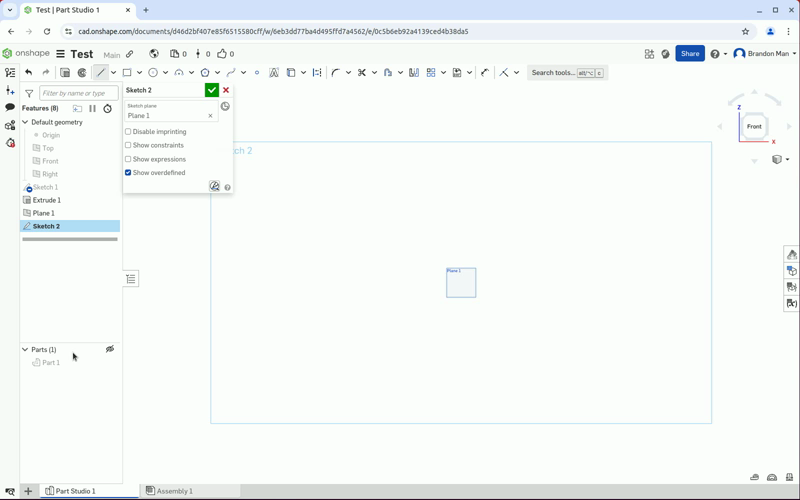
mouse_move(405, 282)
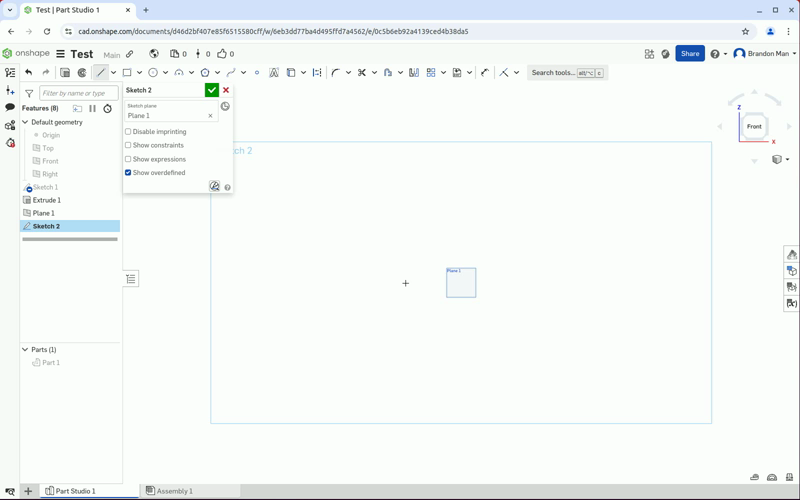
click(405, 282)
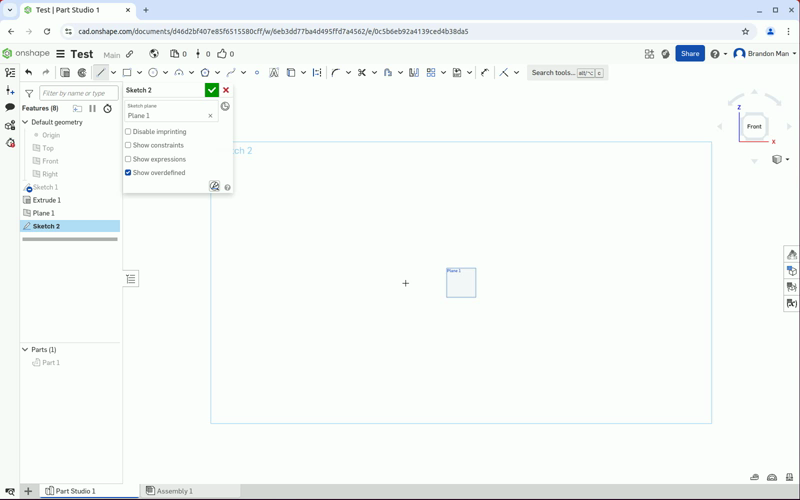
key_up(shift)
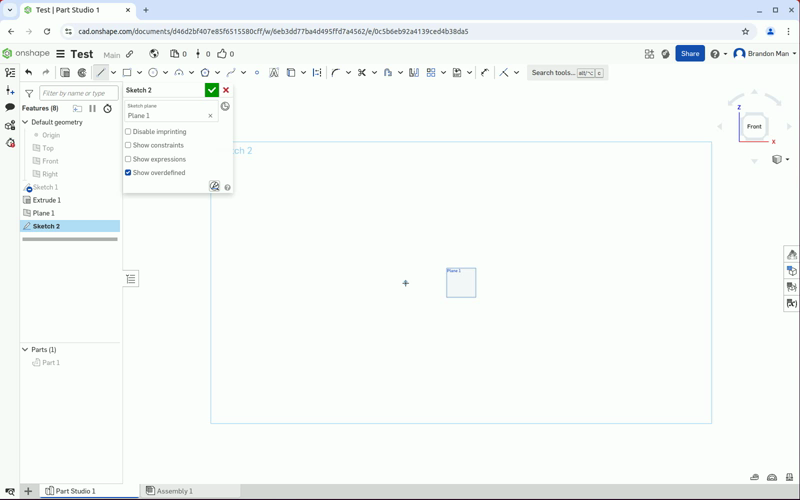
key_down(shift)
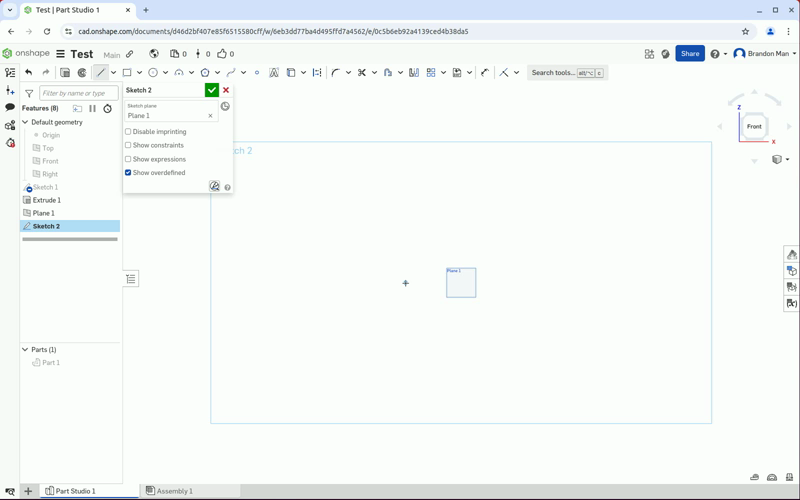
mouse_move(435, 282)
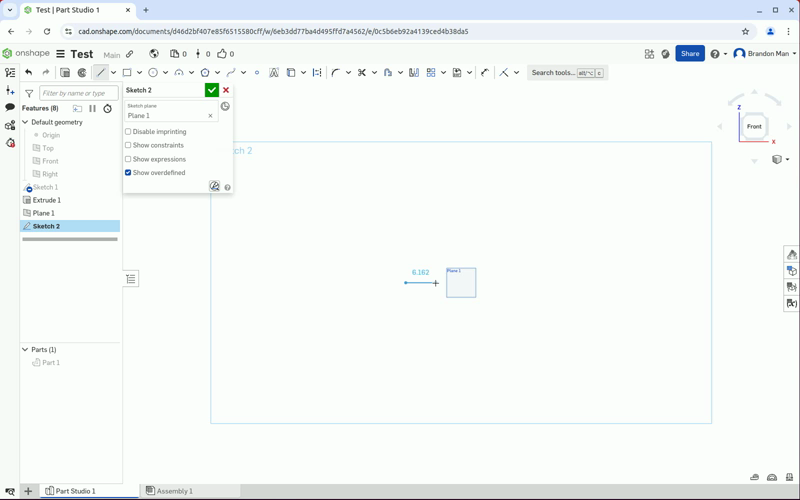
mouse_move(427, 282)
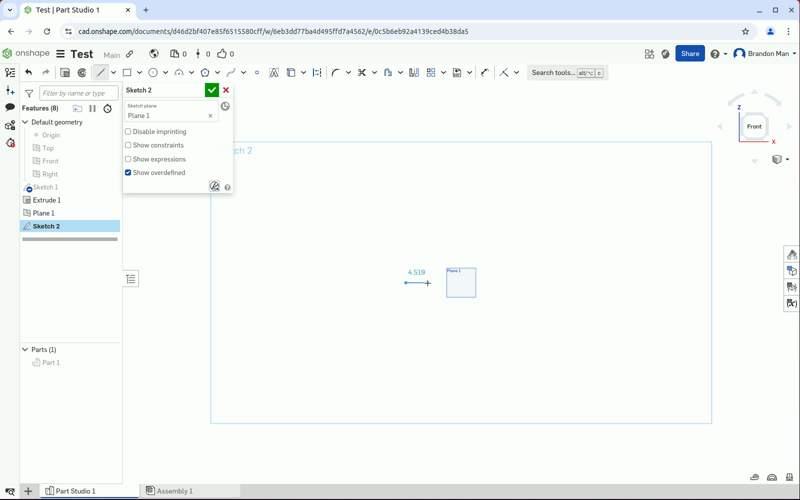
click(427, 282)
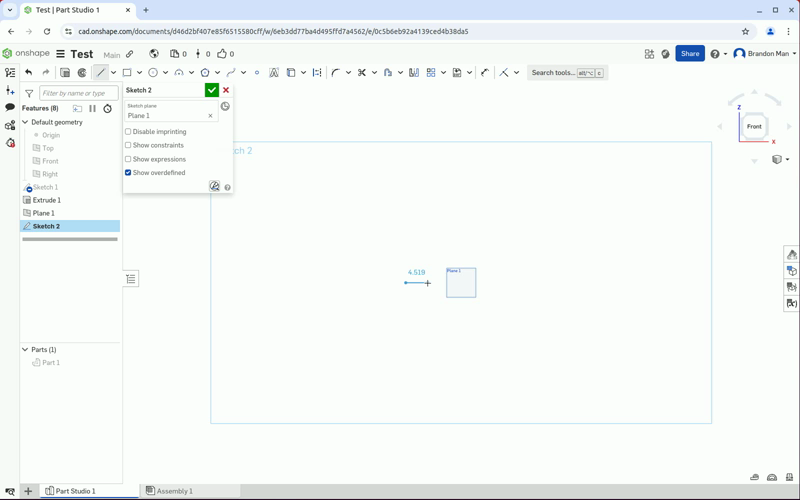
key_up(shift)
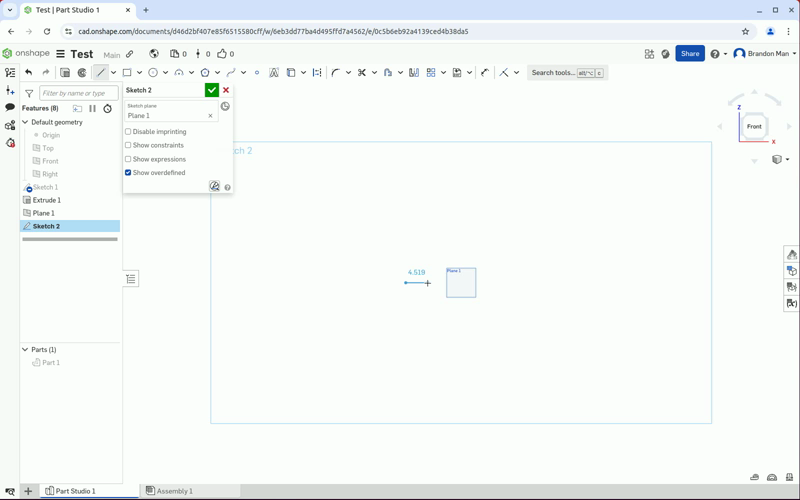
key_down(shift)
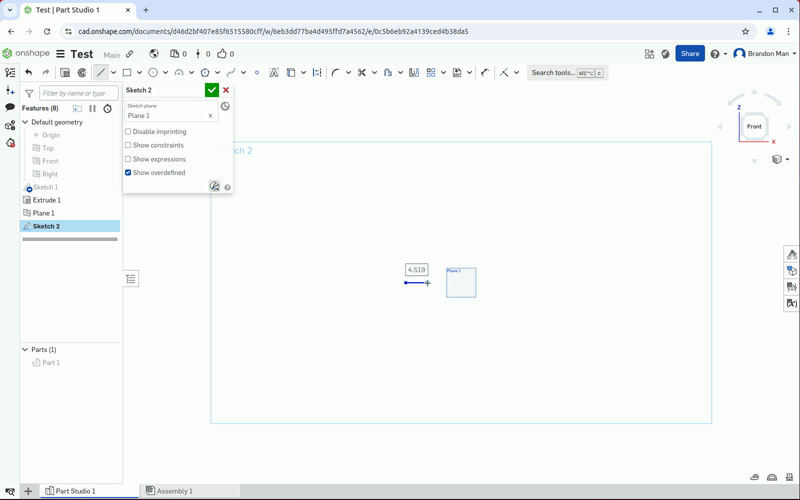
mouse_move(457, 282)
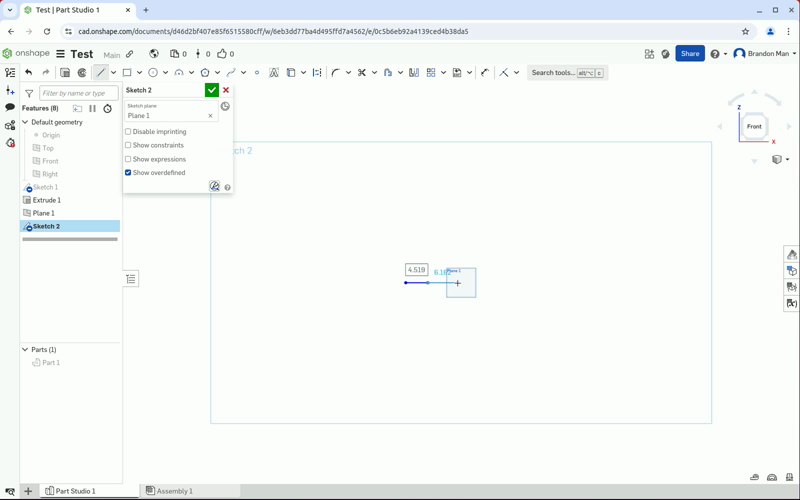
mouse_move(427, 259)
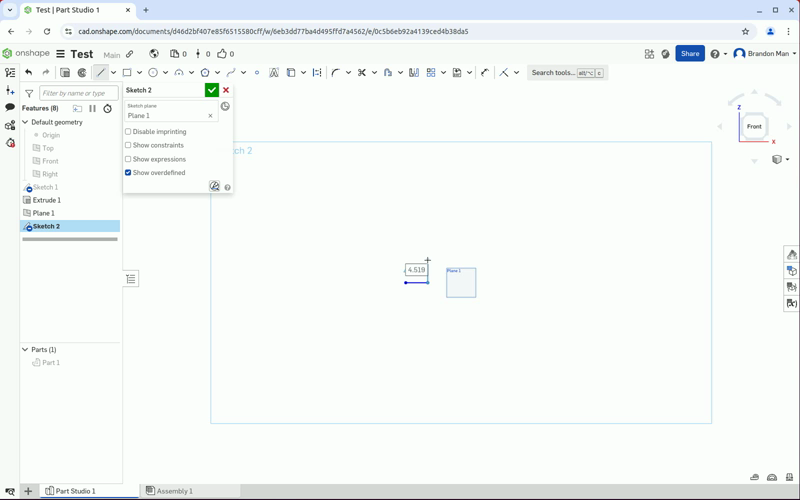
click(427, 259)
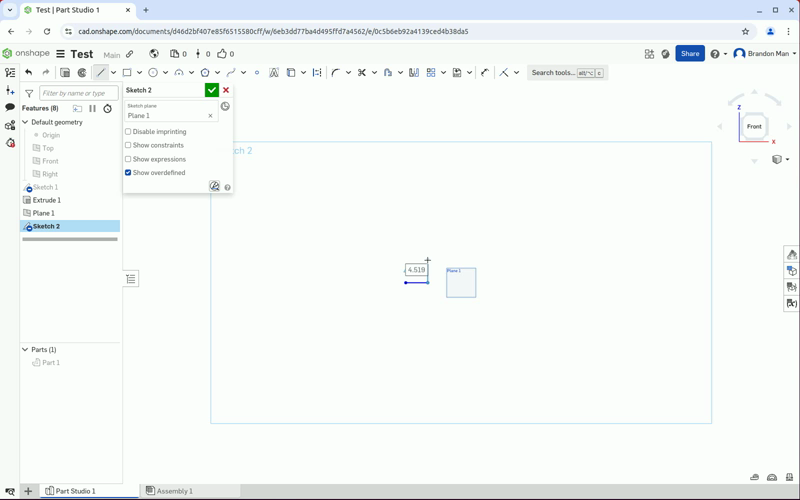
key_up(shift)
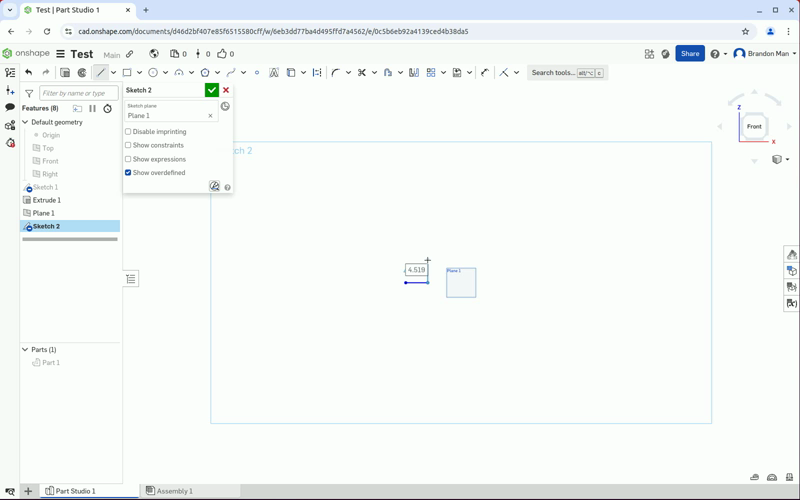
key_down(shift)
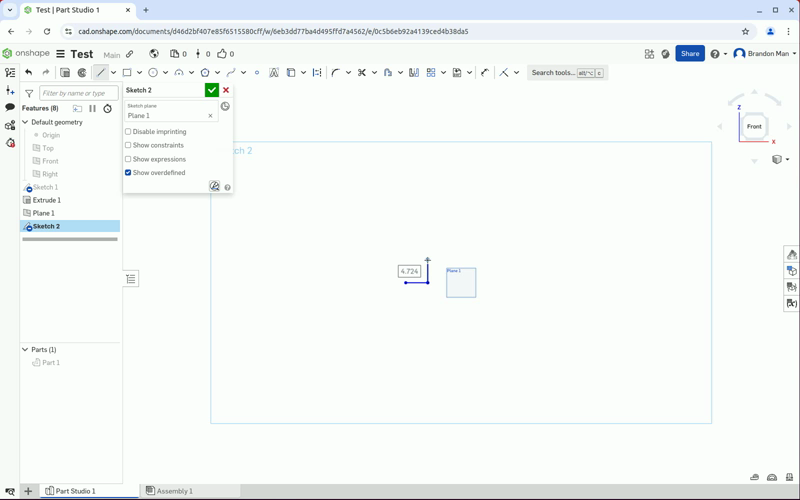
mouse_move(457, 259)
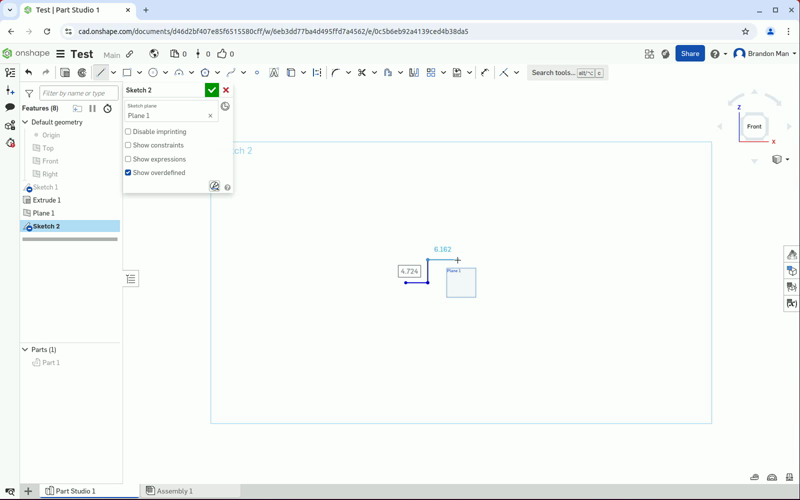
mouse_move(405, 259)
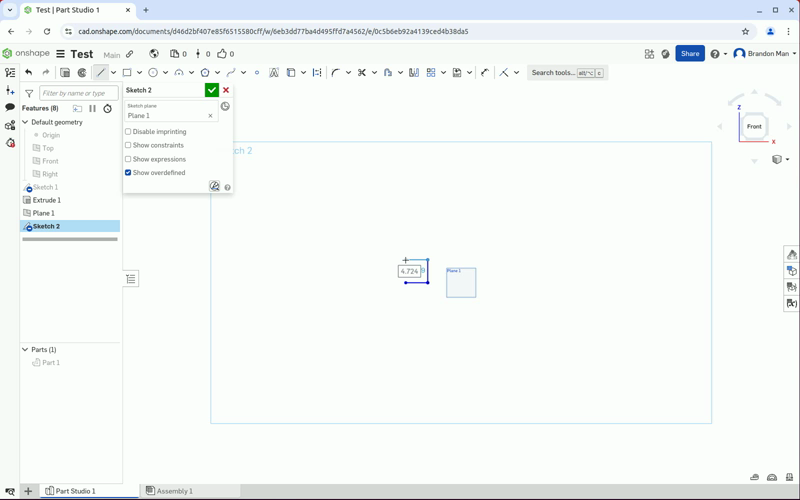
click(405, 259)
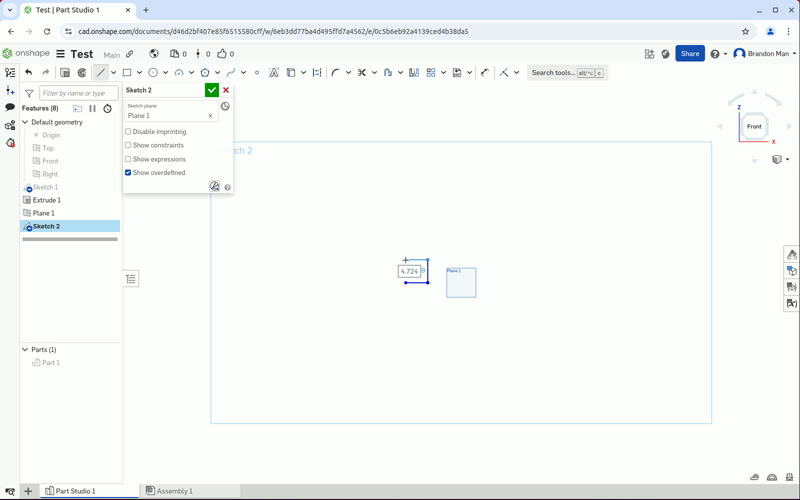
key_up(shift)
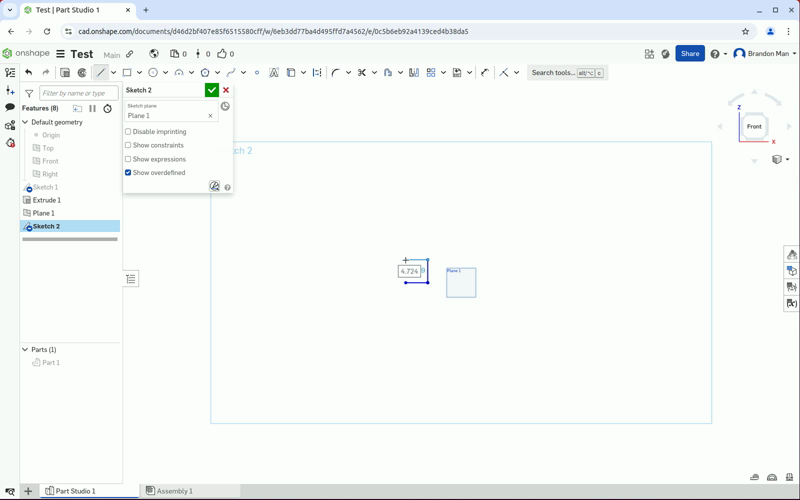
mouse_move(435, 259)
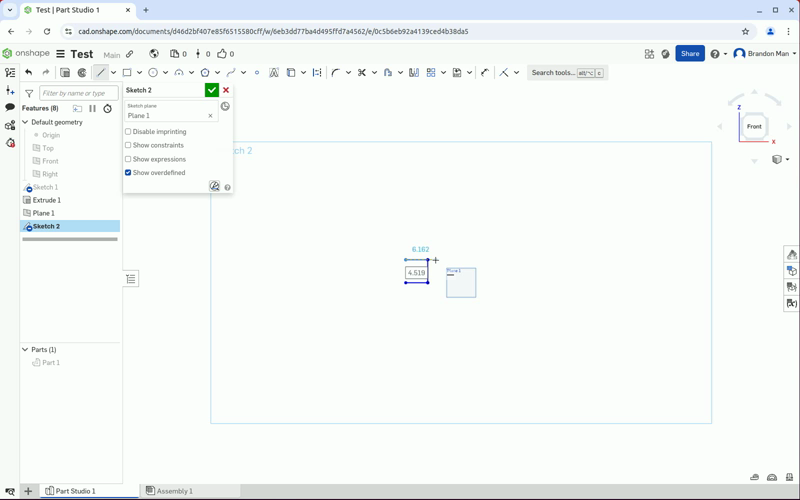
key_down(shift)
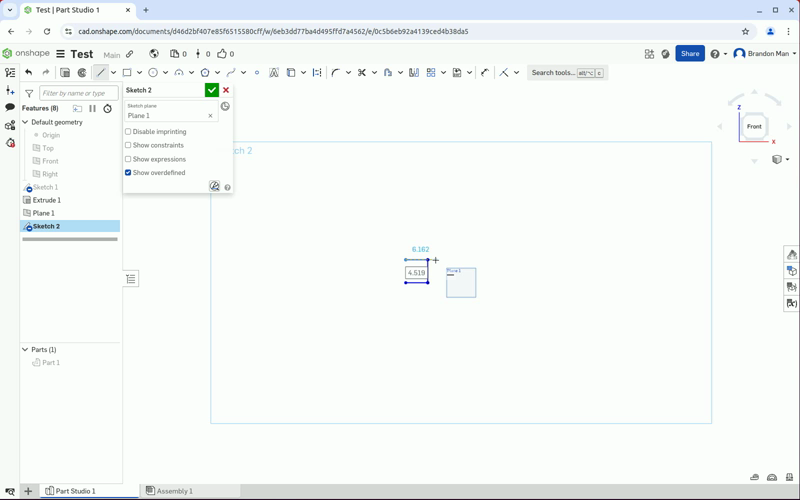
mouse_move(405, 282)
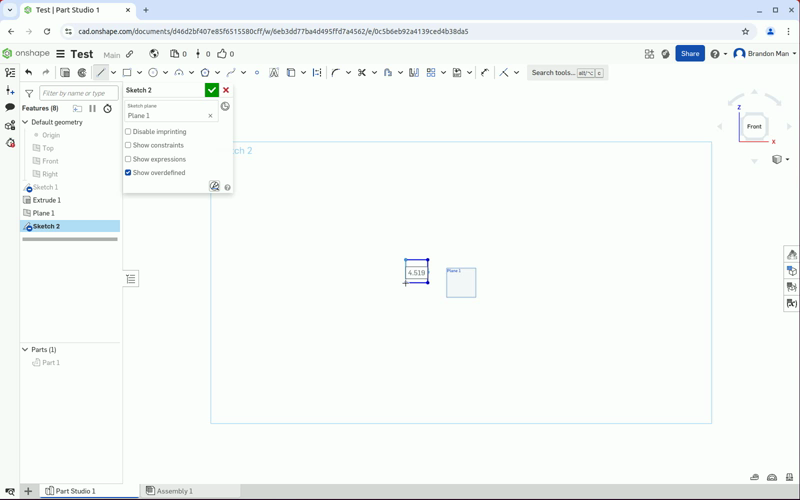
key_up(shift)
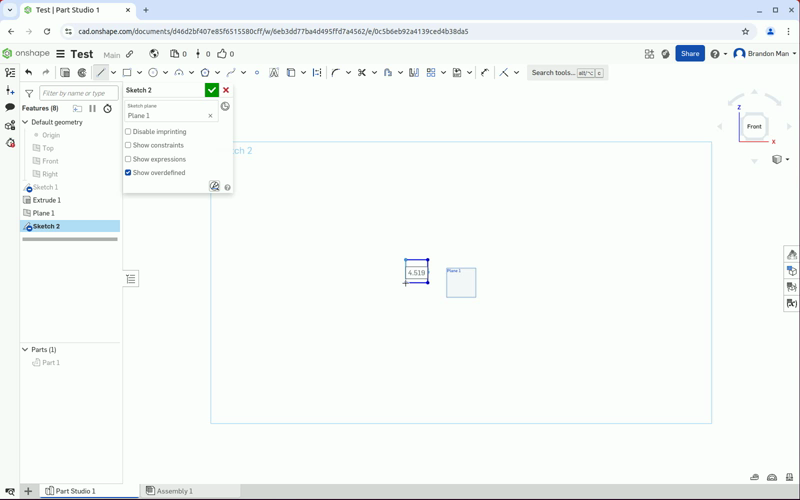
click(405, 282)
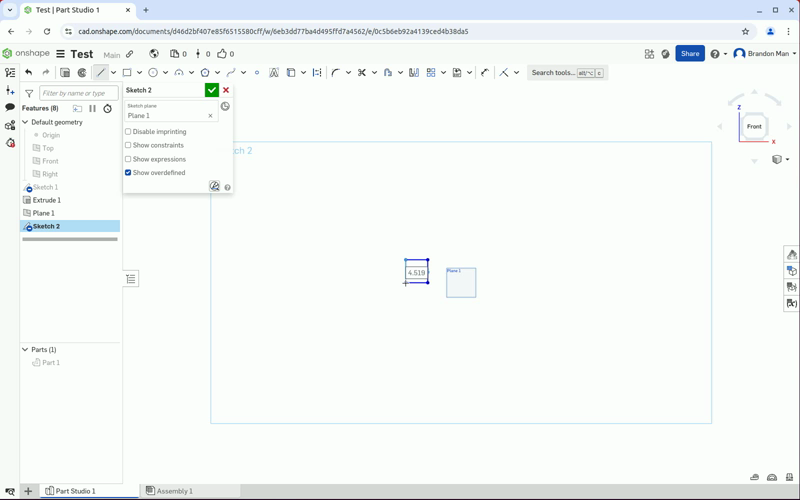
key(esc)
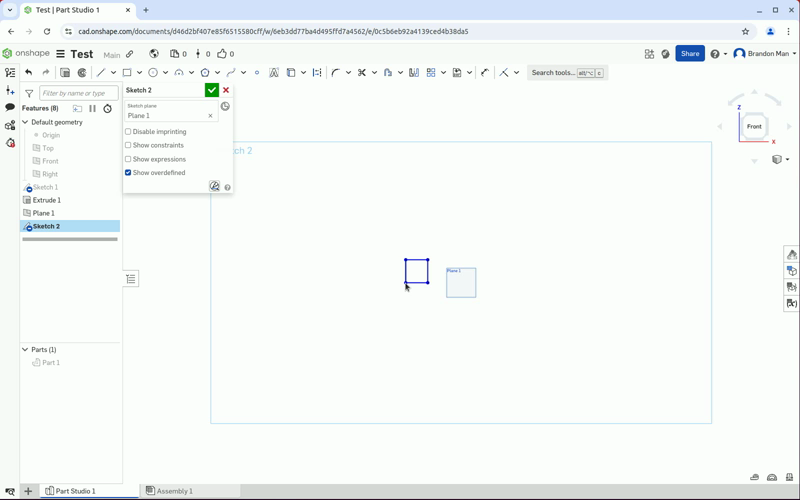
mouse_move(413, 267)
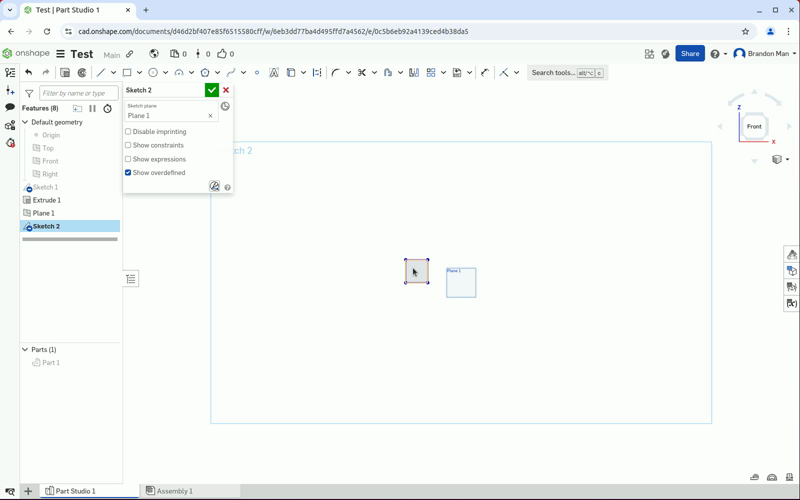
scroll(6)
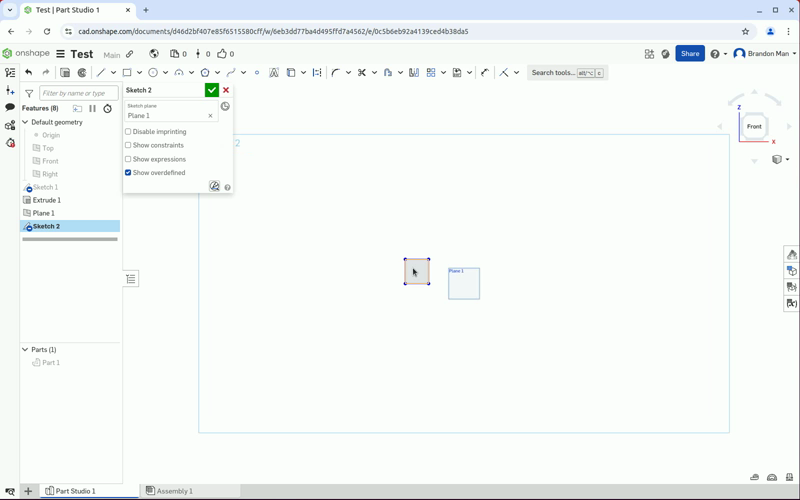
scroll(6)
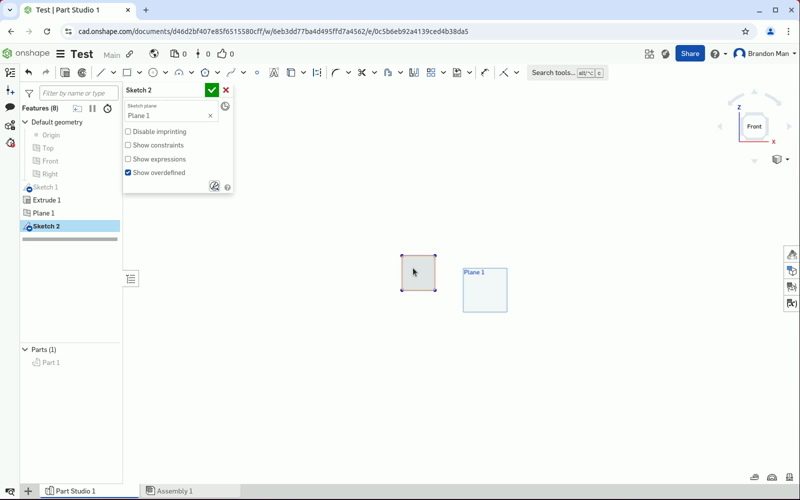
scroll(6)
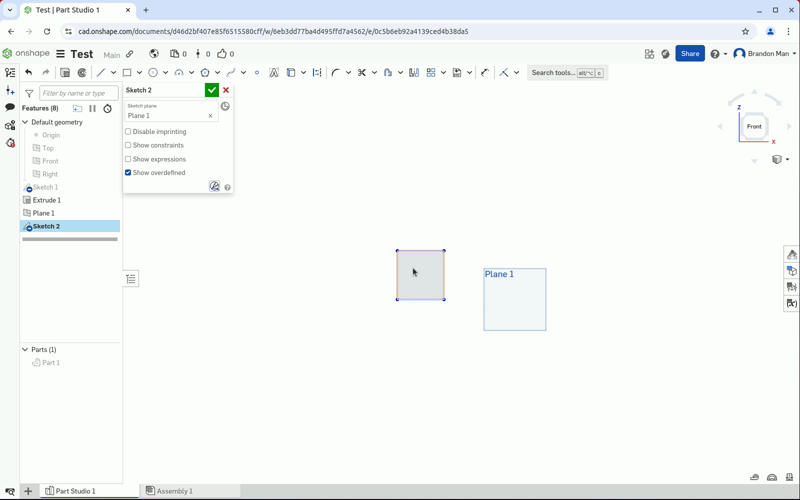
scroll(6)
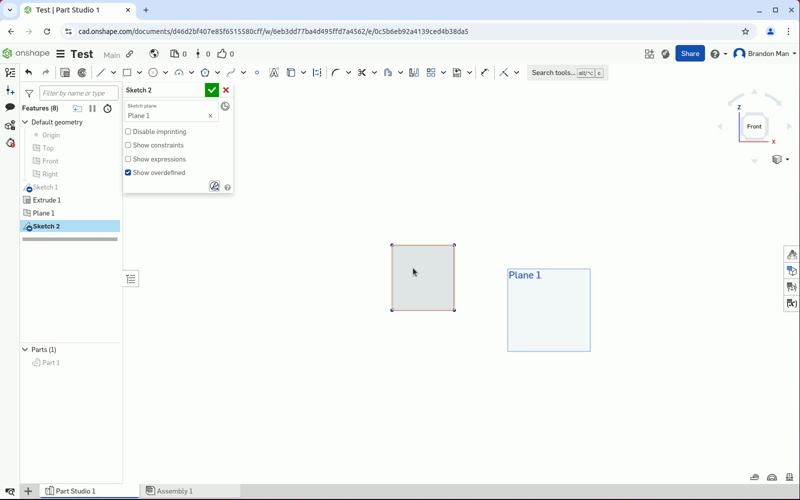
scroll(6)
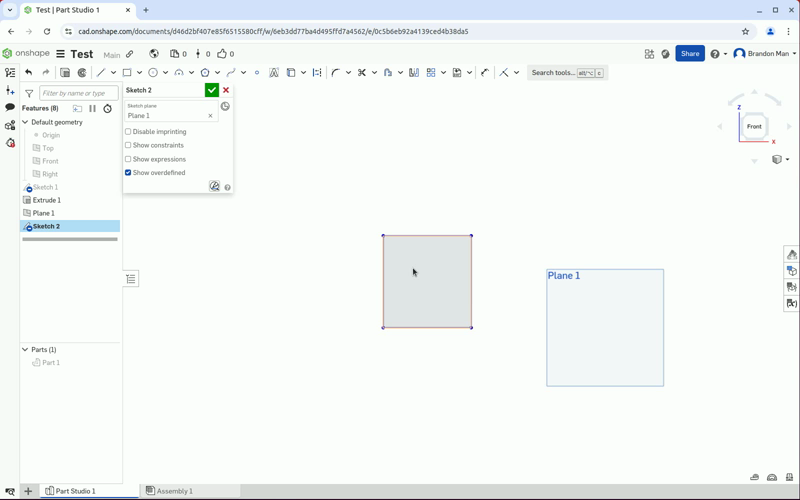
scroll(6)
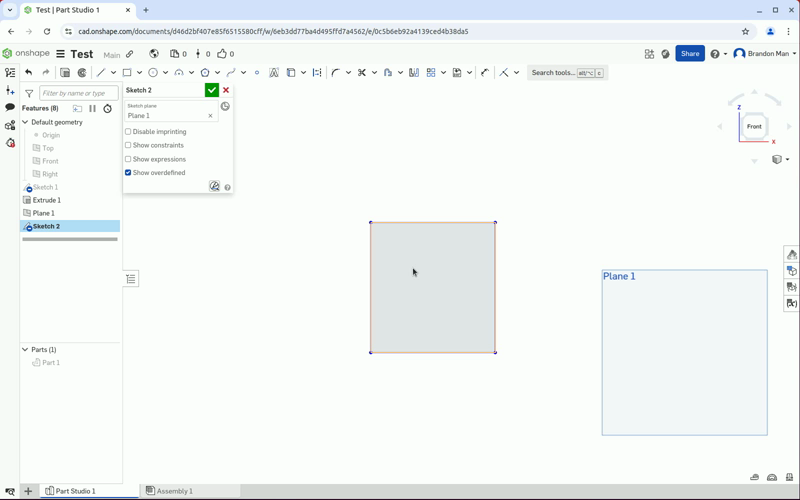
scroll(6)
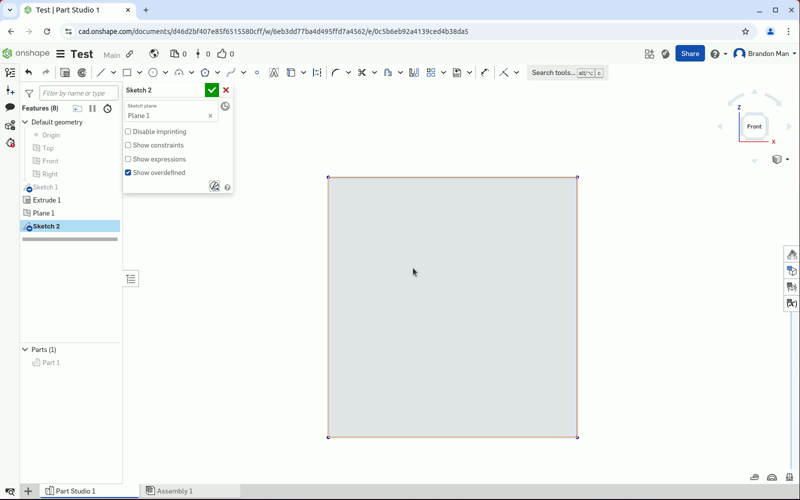
click(413, 267)
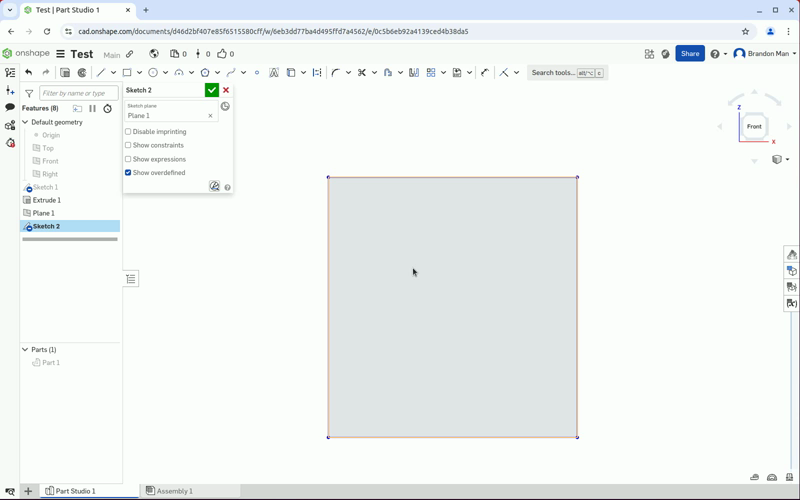
scroll(-6)
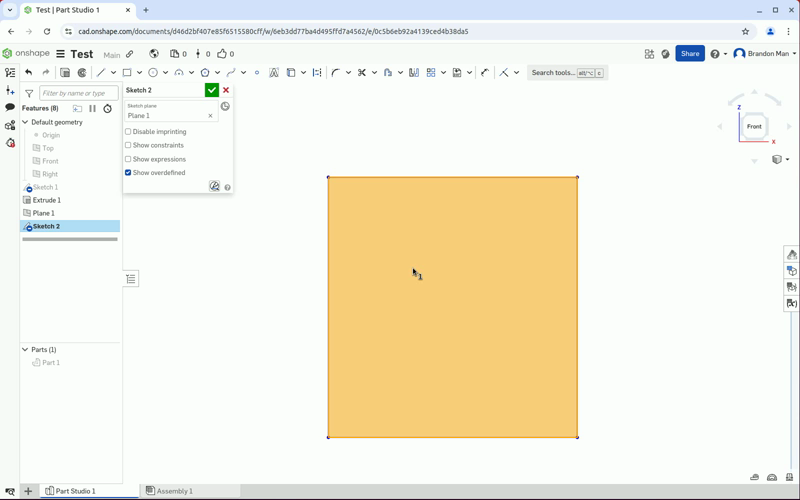
scroll(-6)
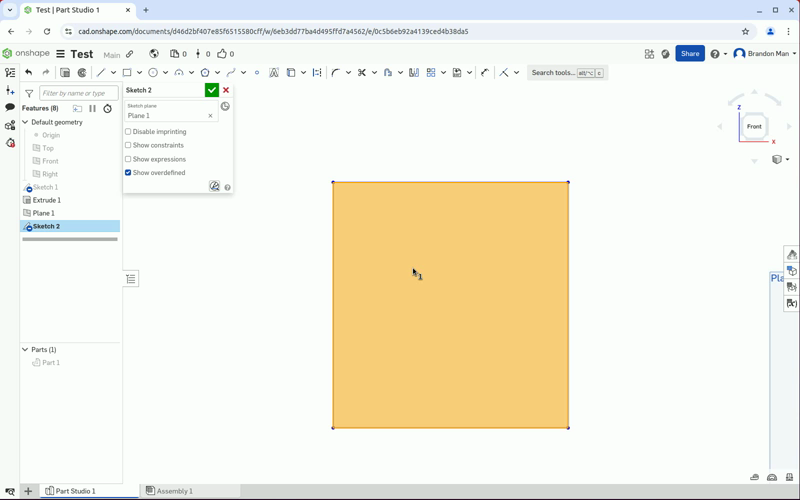
scroll(-6)
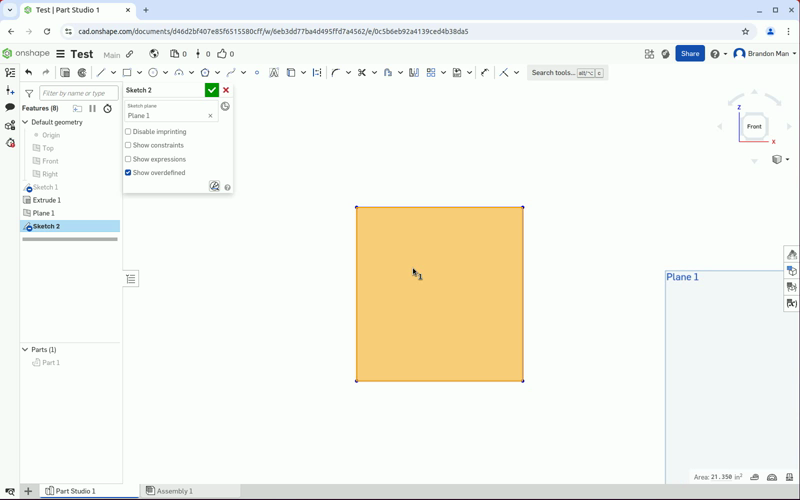
scroll(-6)
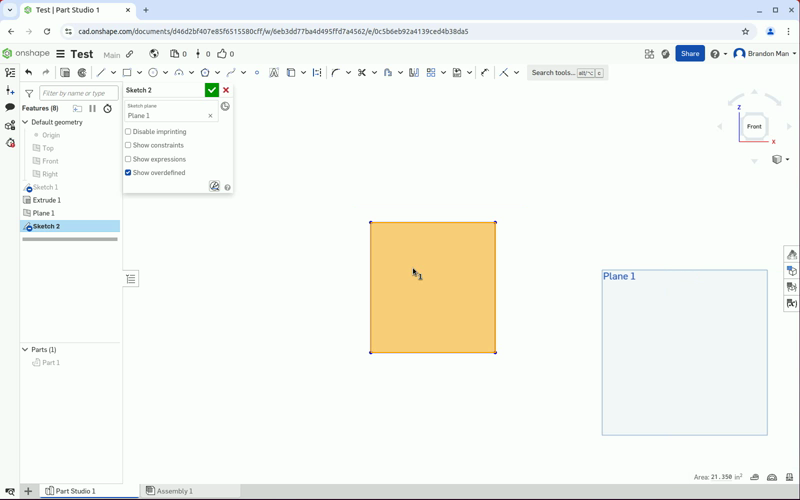
scroll(-6)
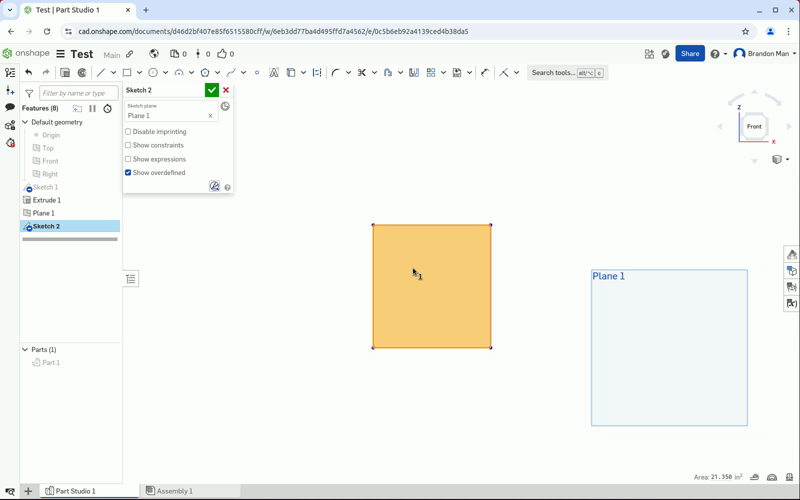
scroll(-6)
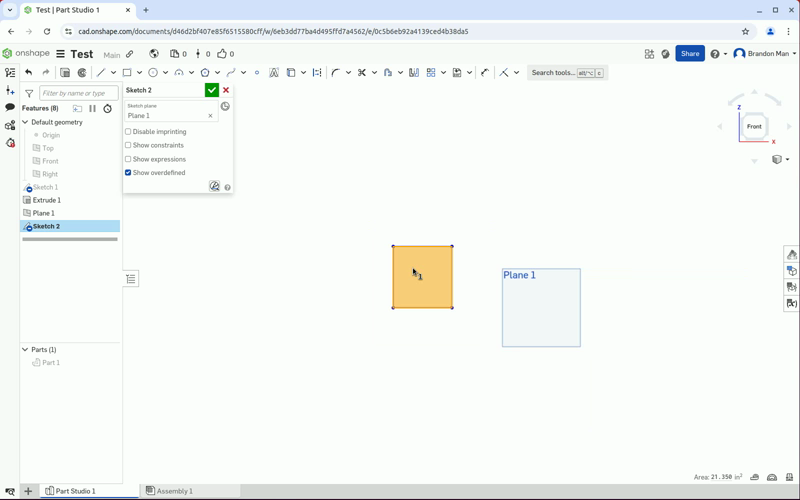
scroll(-6)
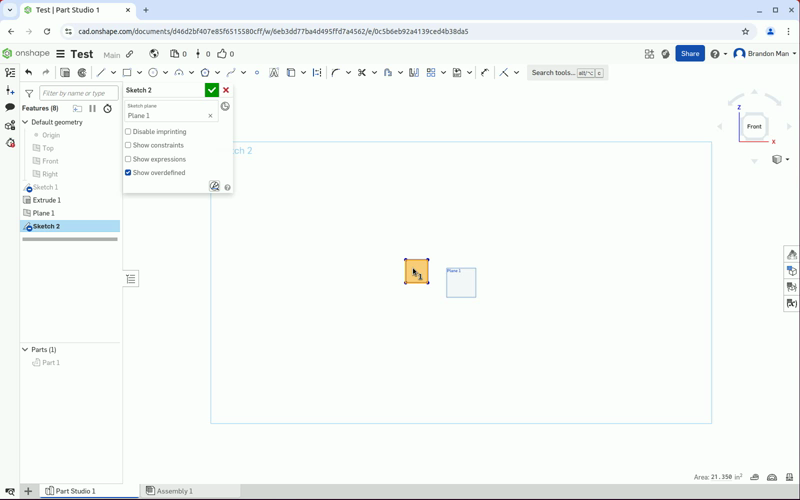
mouse_move(73, 352)
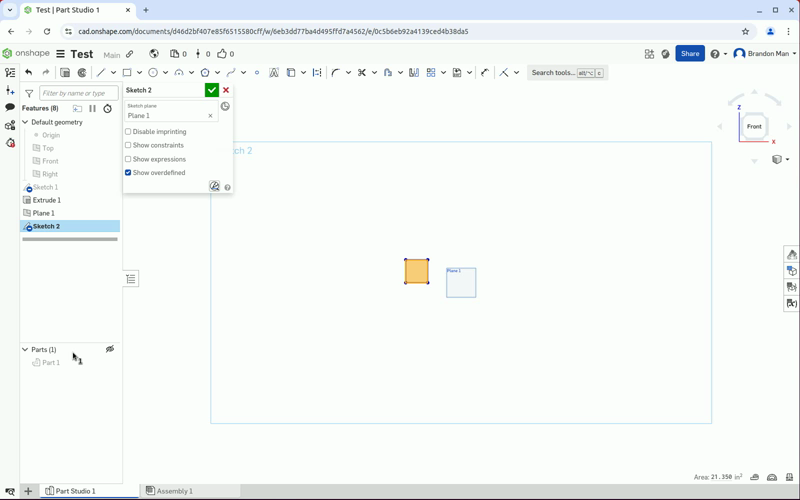
key(shift+y)
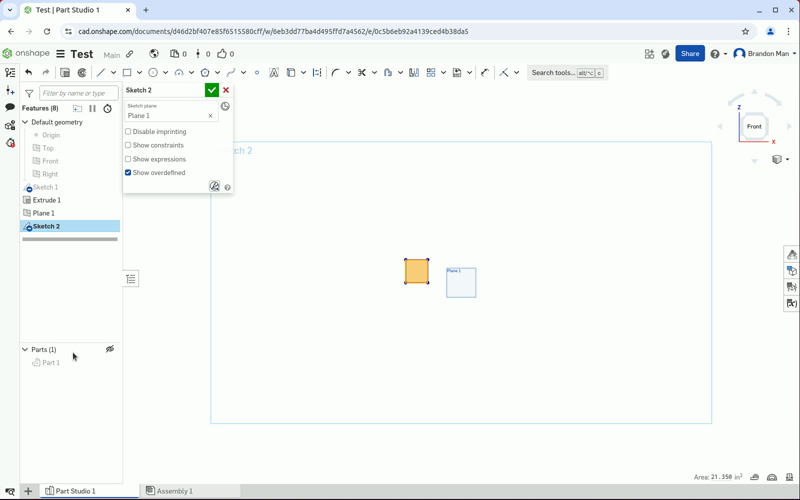
key(shift+e)
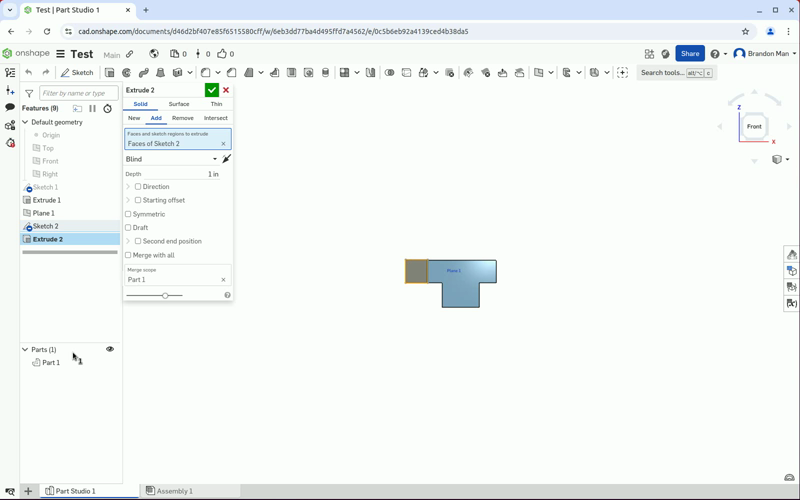
mouse_move(143, 106)
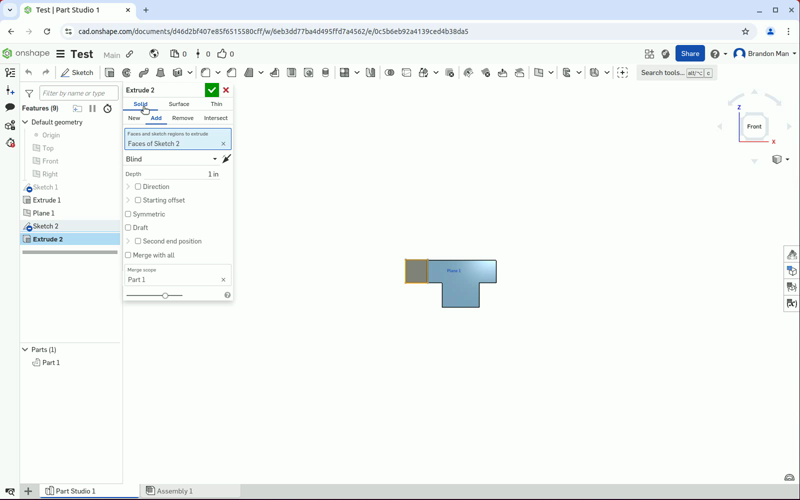
click(143, 106)
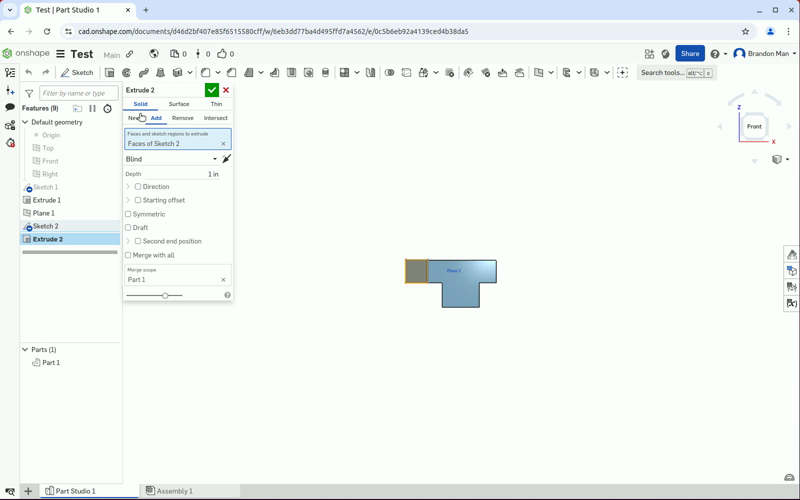
mouse_move(137, 120)
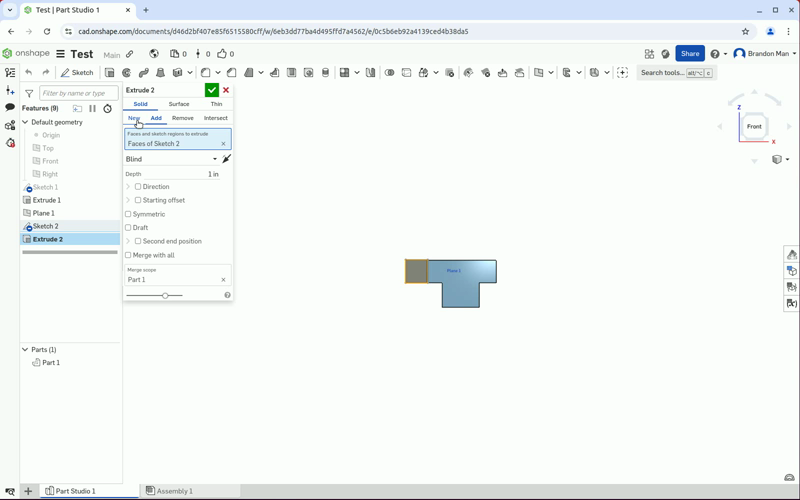
click(137, 120)
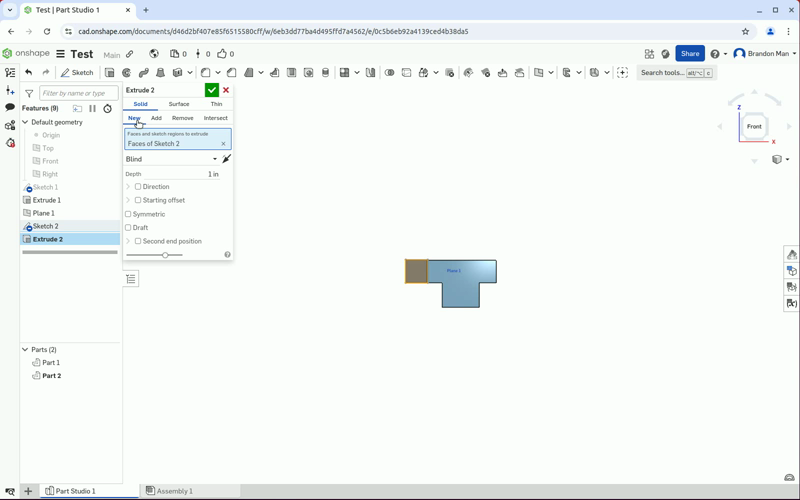
key(tab, 4)
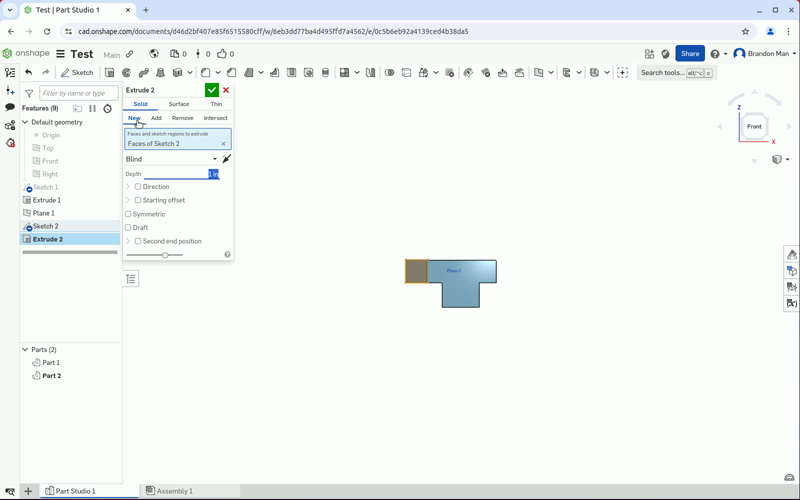
text(16.85)
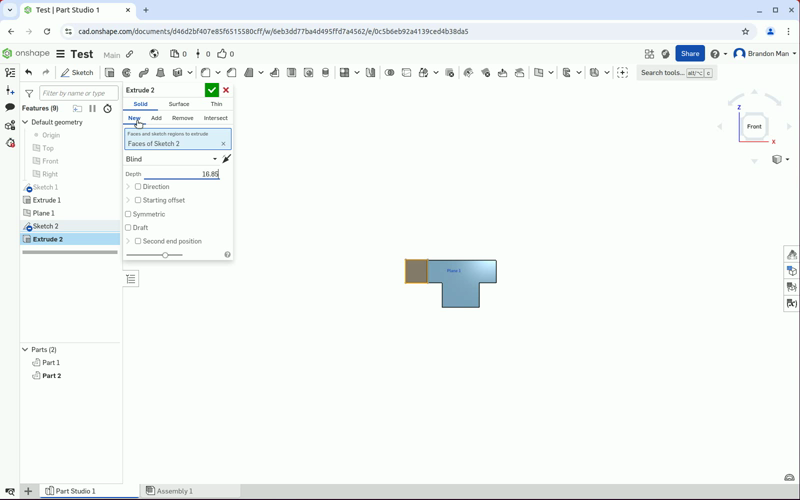
key(enter)
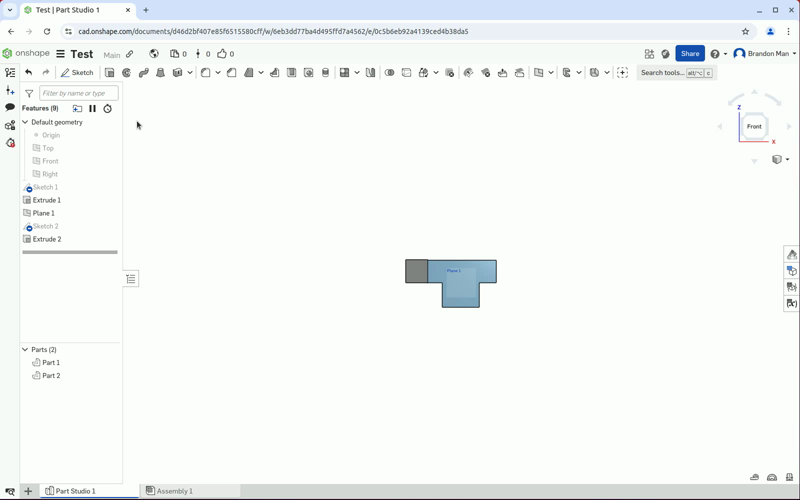
key(shift+h)
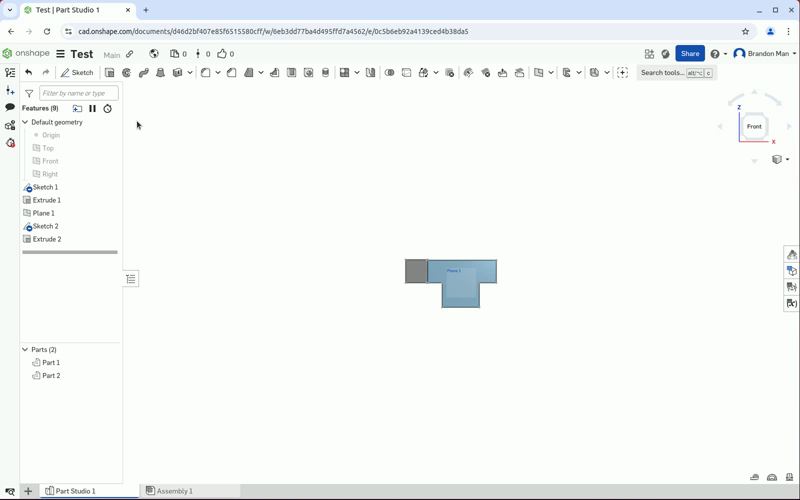
key(shift+h)
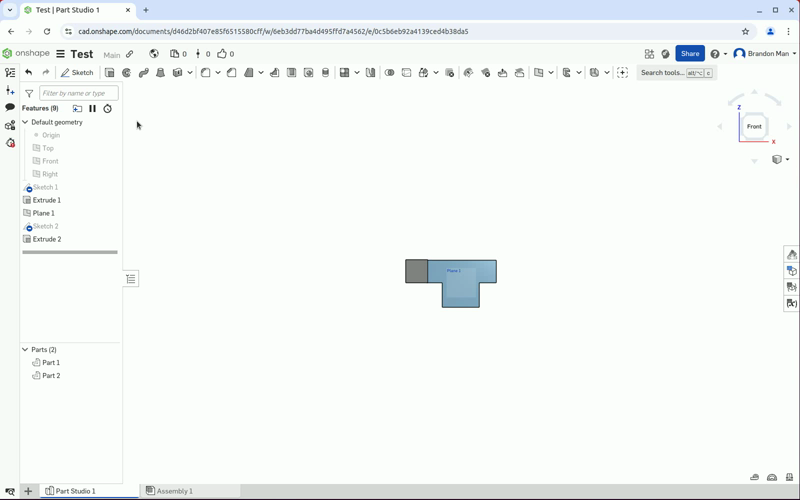
mouse_move(73, 189)
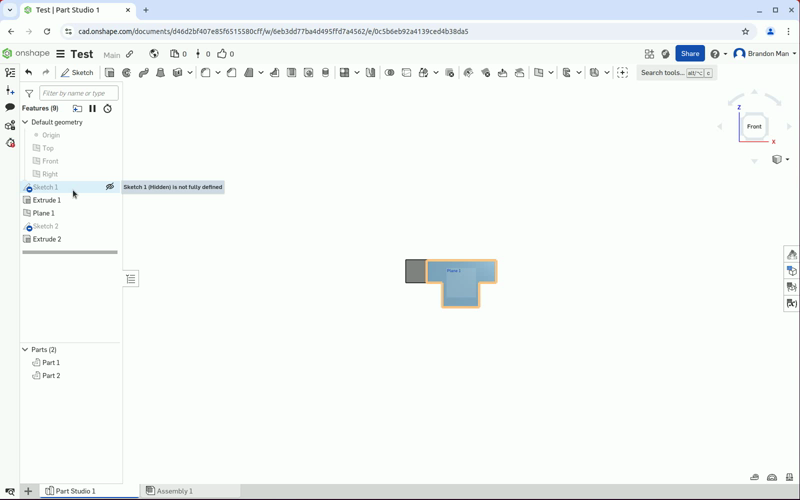
click(73, 189)
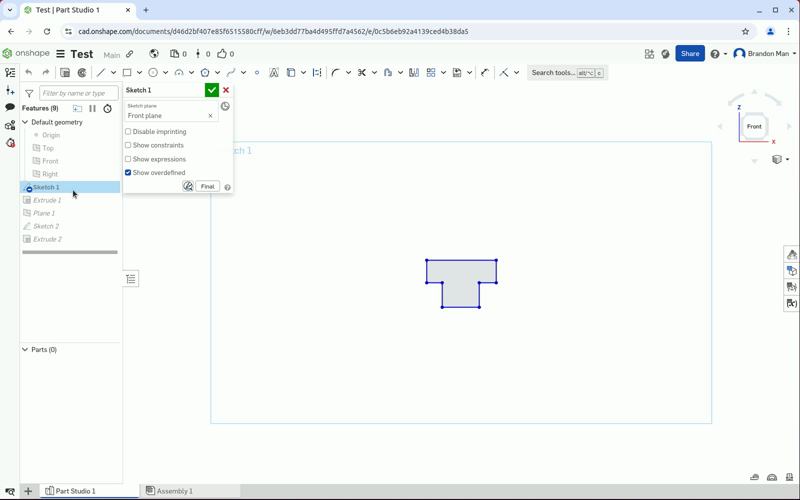
mouse_move(229, 92)
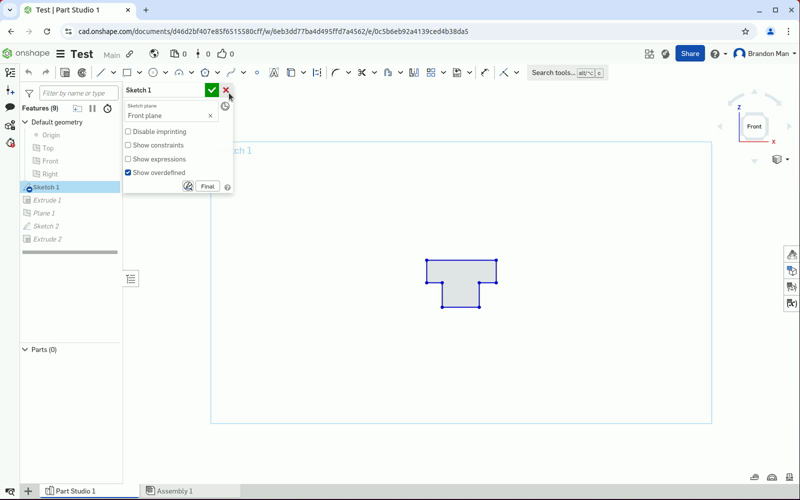
click(229, 92)
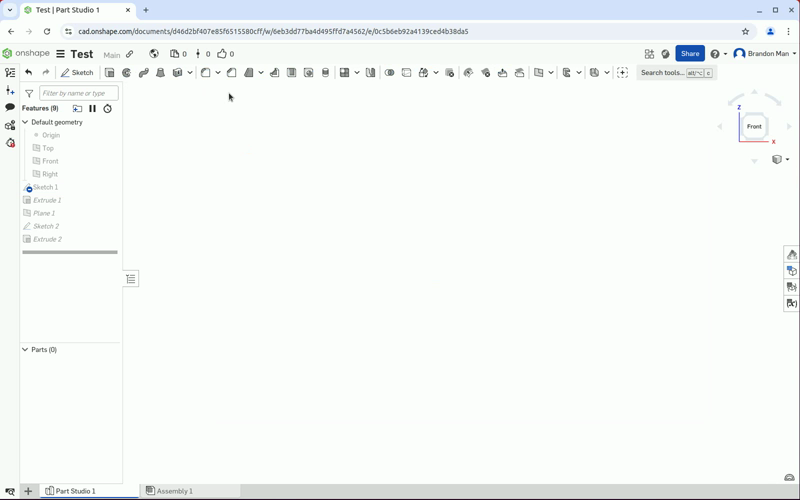
key(shift+s)
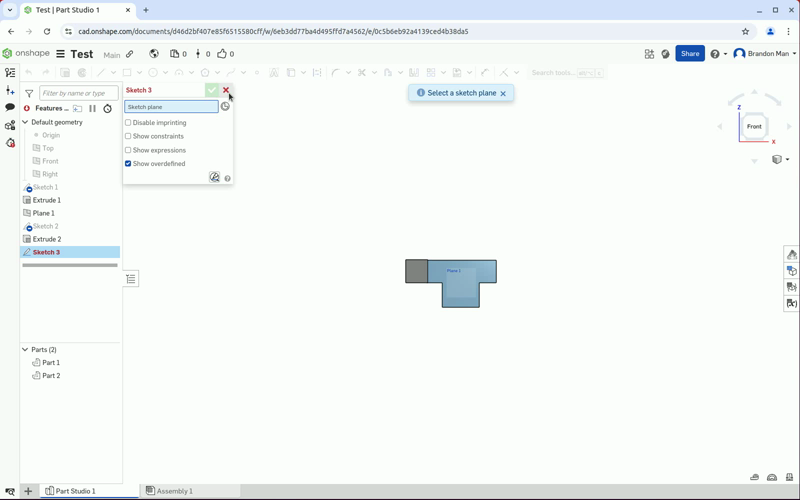
mouse_move(73, 215)
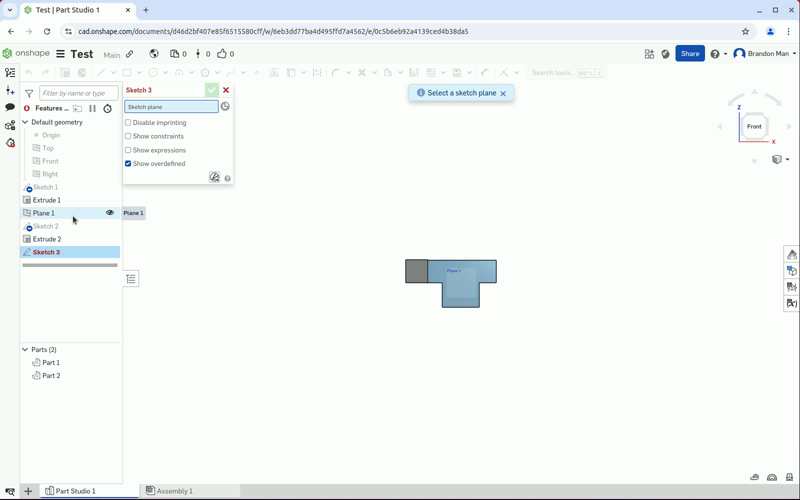
click(73, 215)
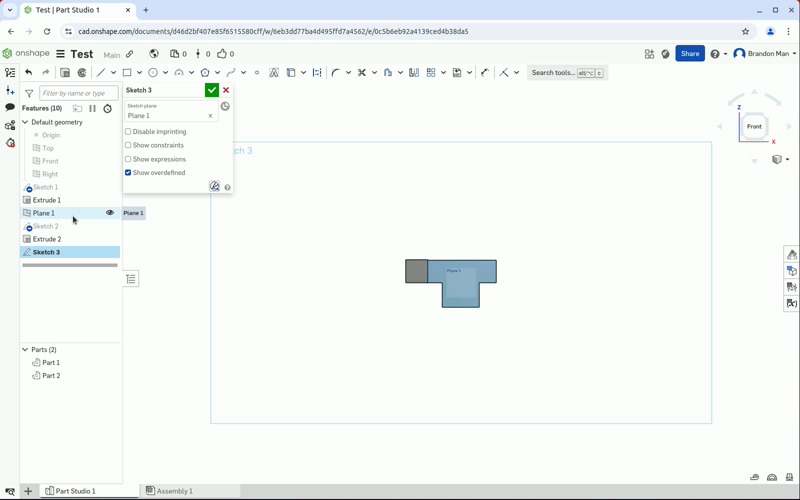
mouse_move(73, 352)
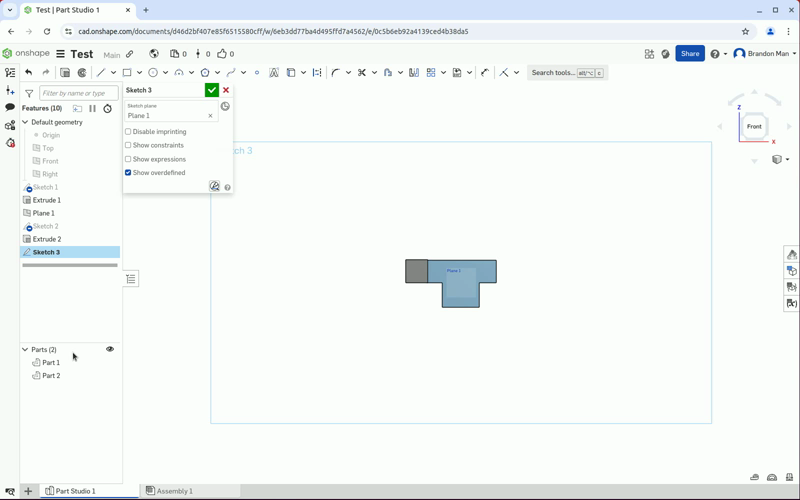
key(y)
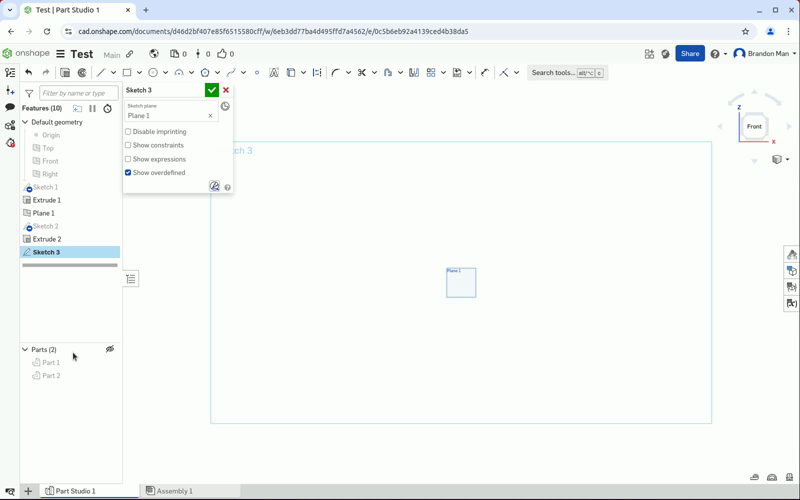
key(l)
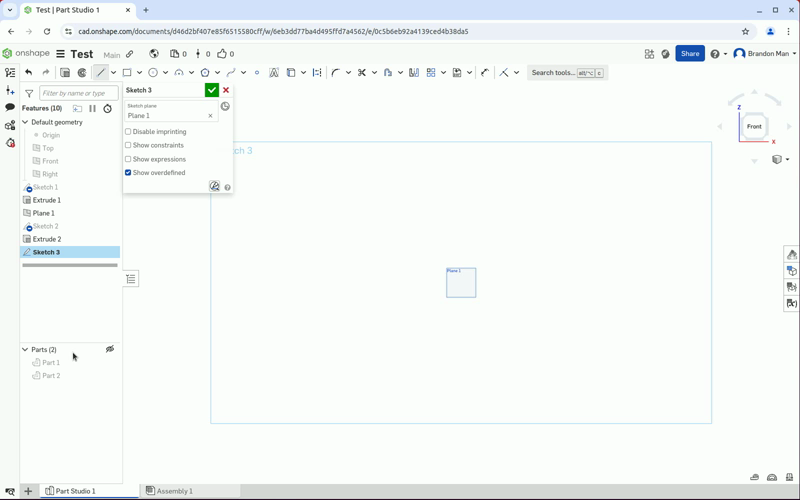
key_down(shift)
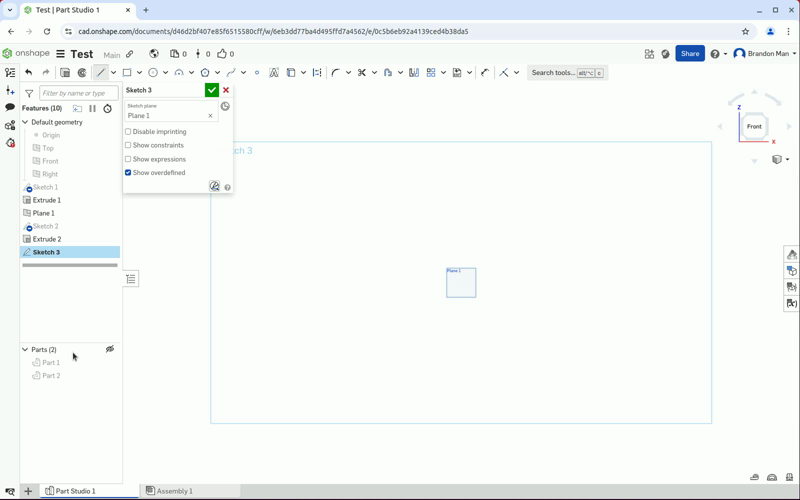
mouse_move(495, 282)
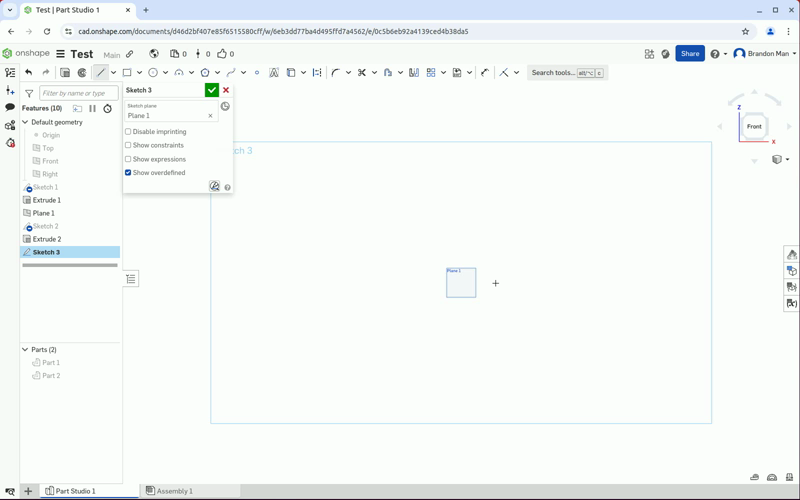
click(495, 282)
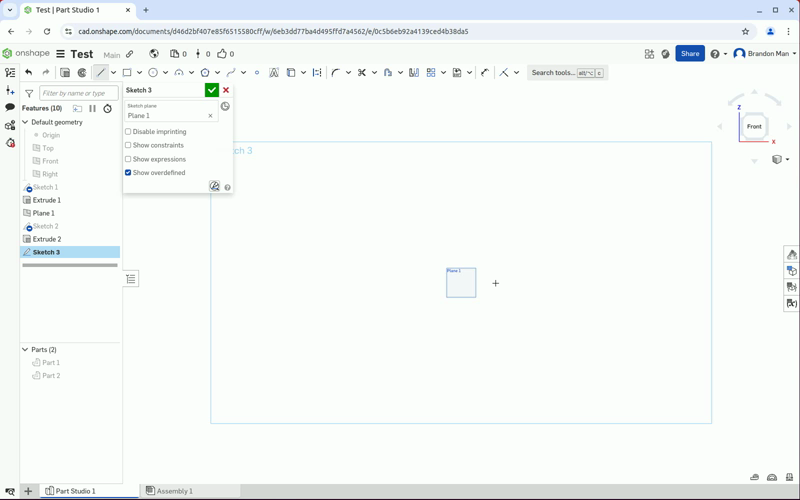
key_up(shift)
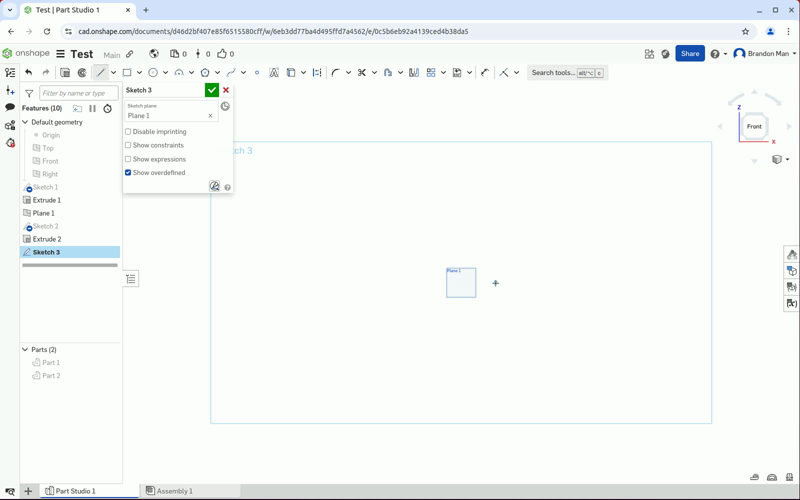
key_down(shift)
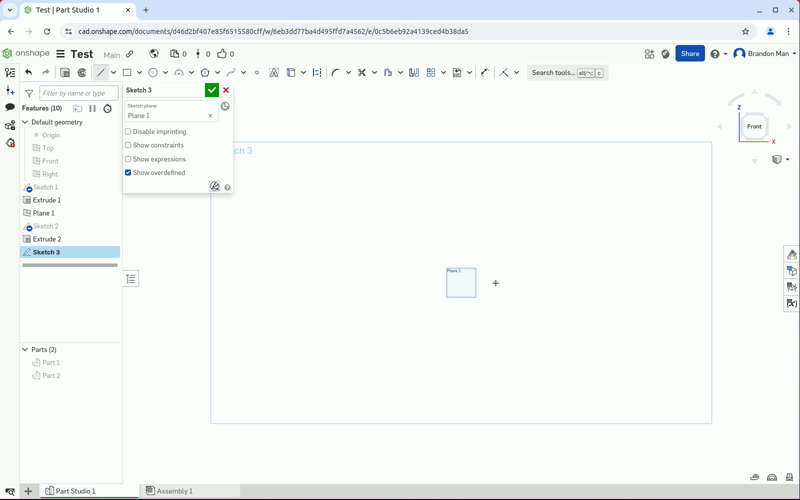
mouse_move(525, 282)
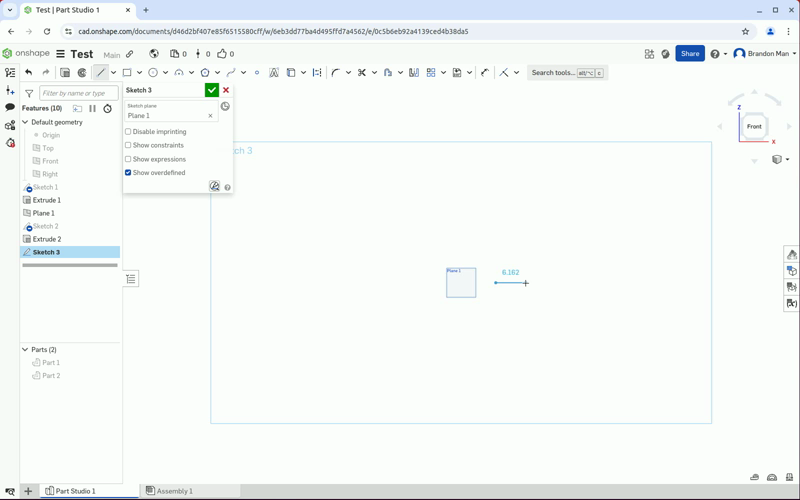
mouse_move(516, 282)
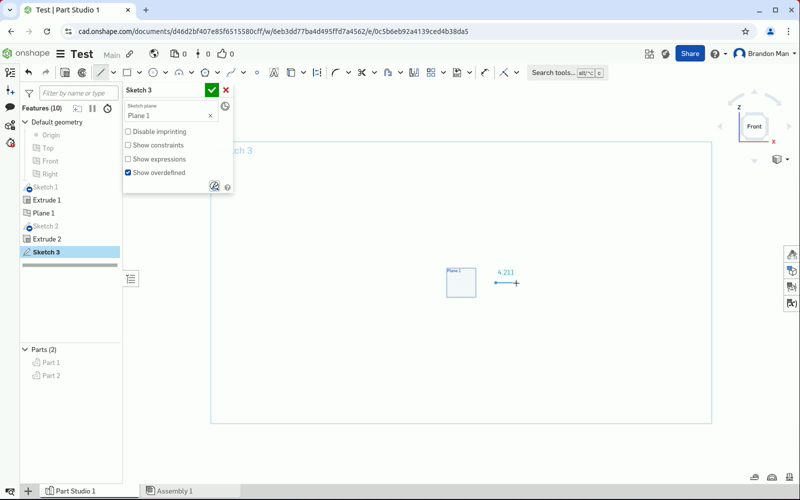
click(516, 282)
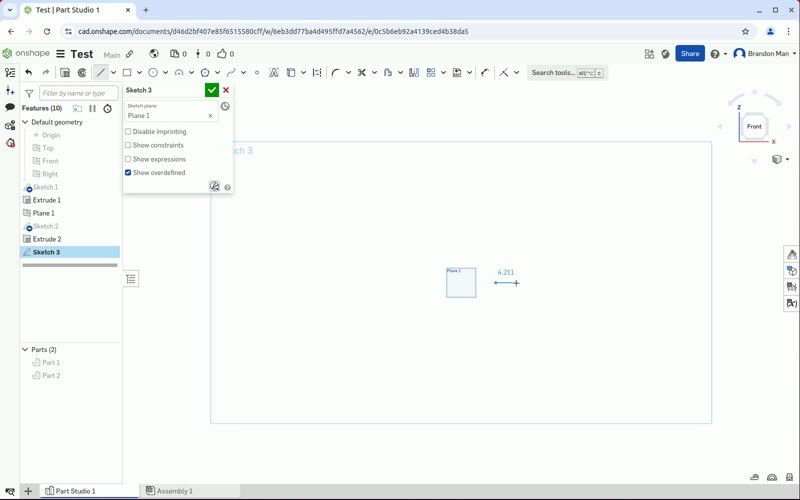
key_up(shift)
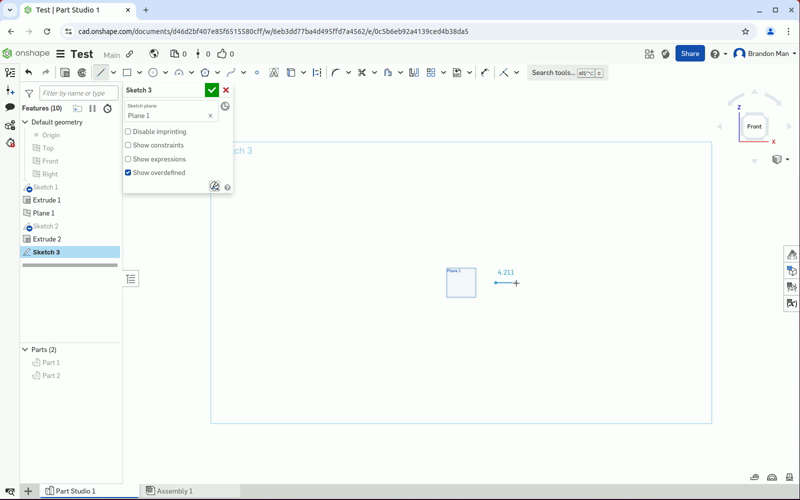
key_down(shift)
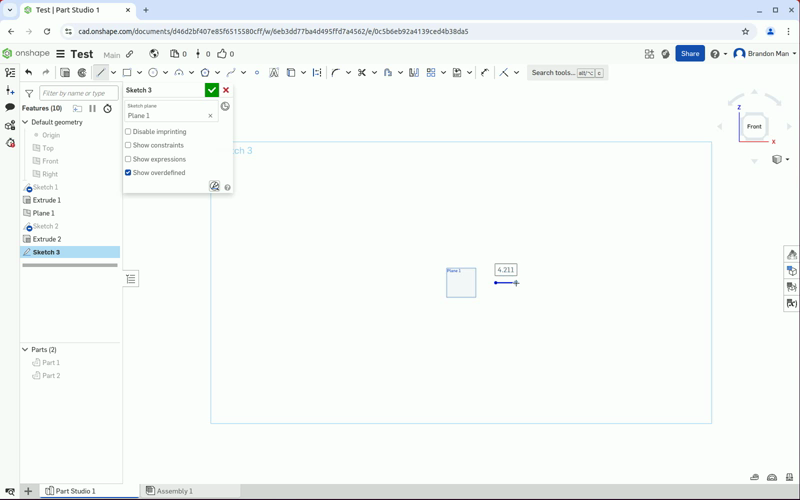
mouse_move(546, 282)
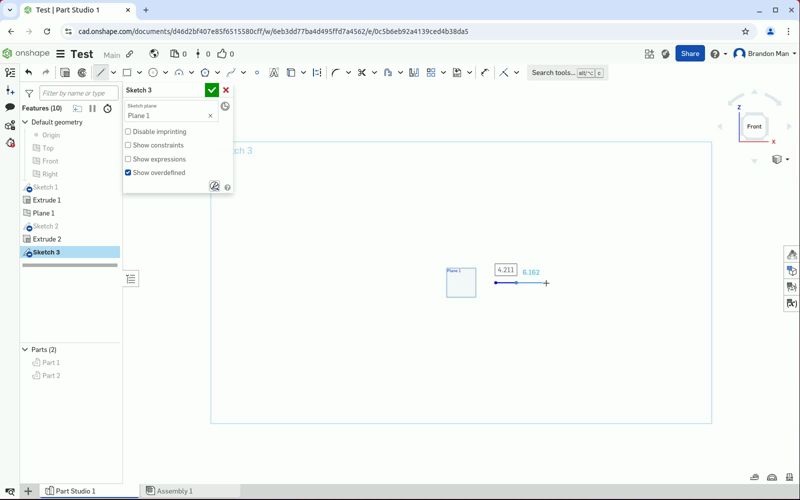
mouse_move(516, 259)
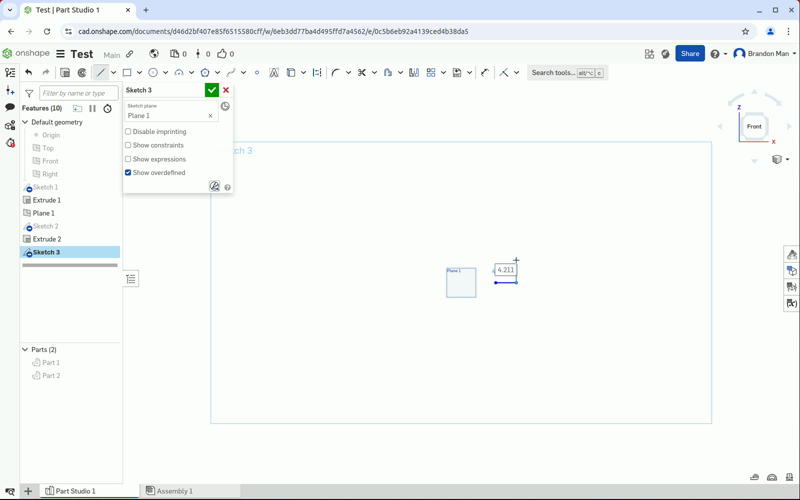
click(516, 259)
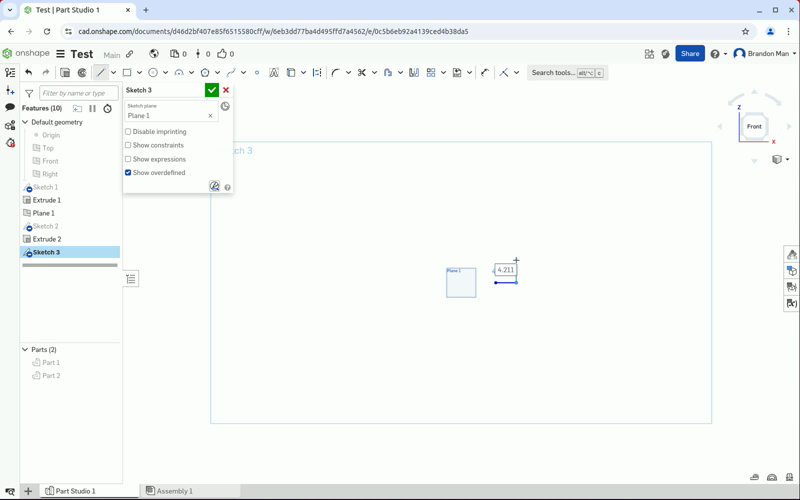
key_up(shift)
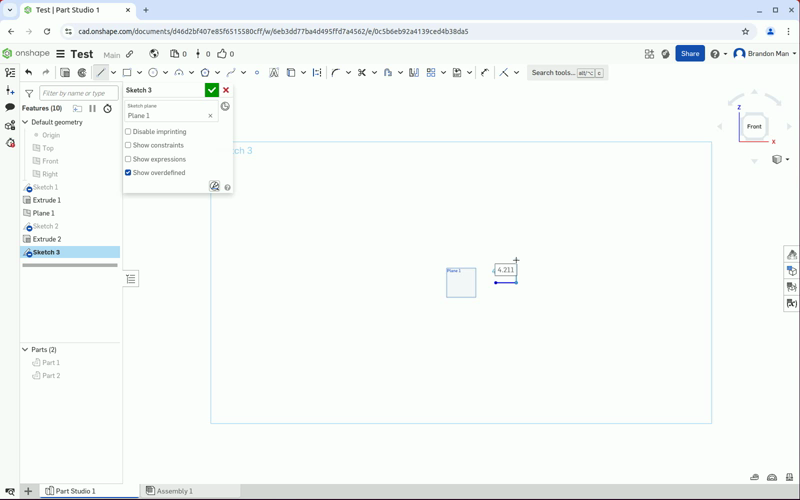
key_down(shift)
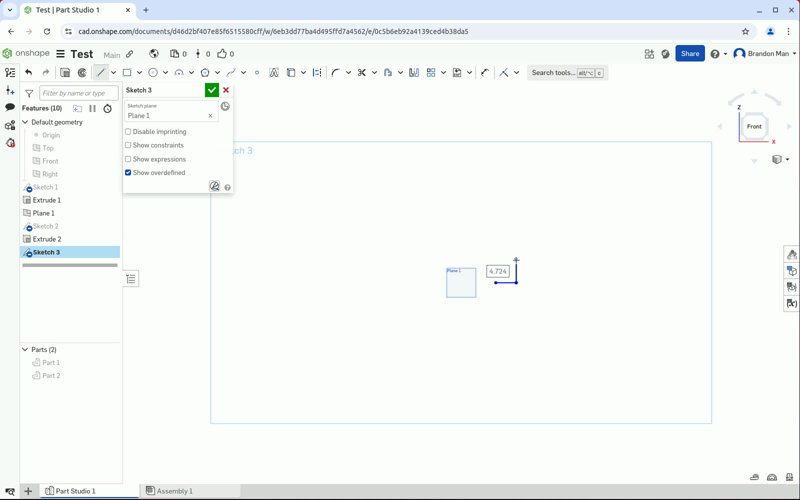
mouse_move(546, 259)
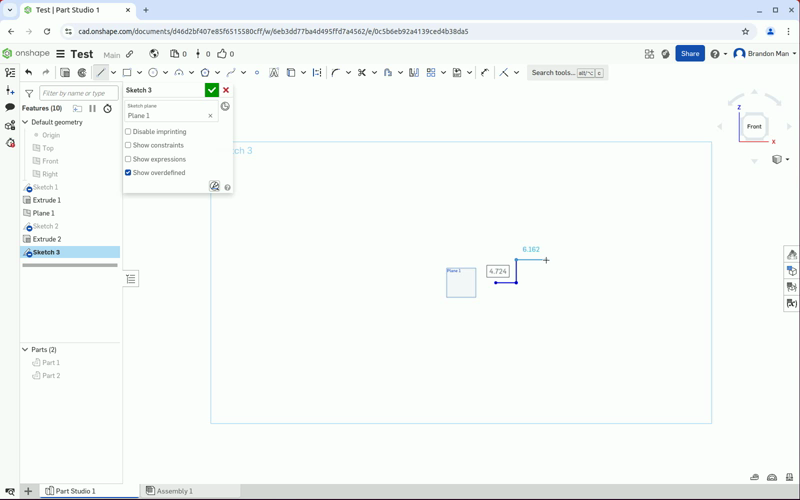
mouse_move(495, 259)
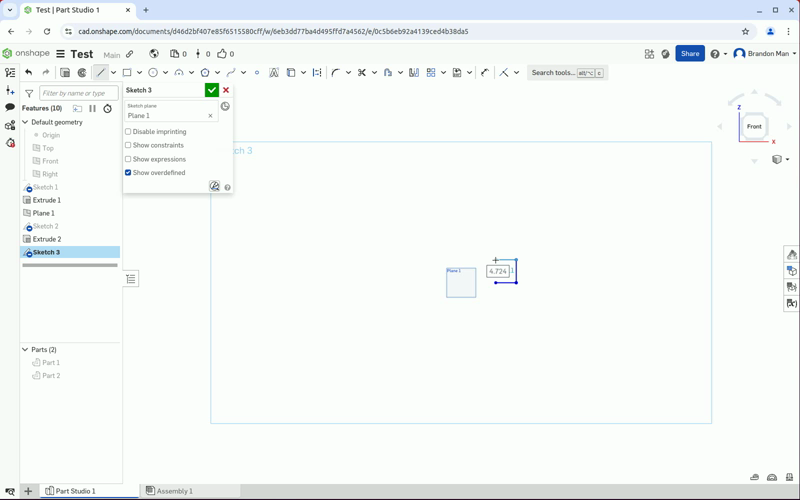
click(495, 259)
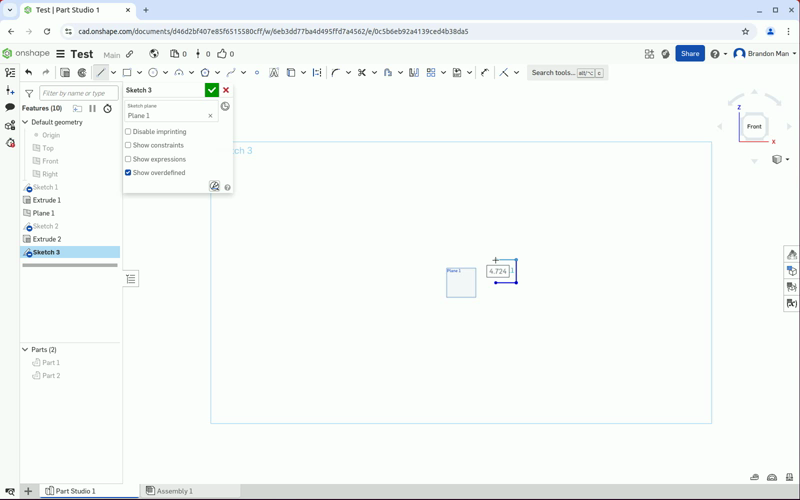
key_up(shift)
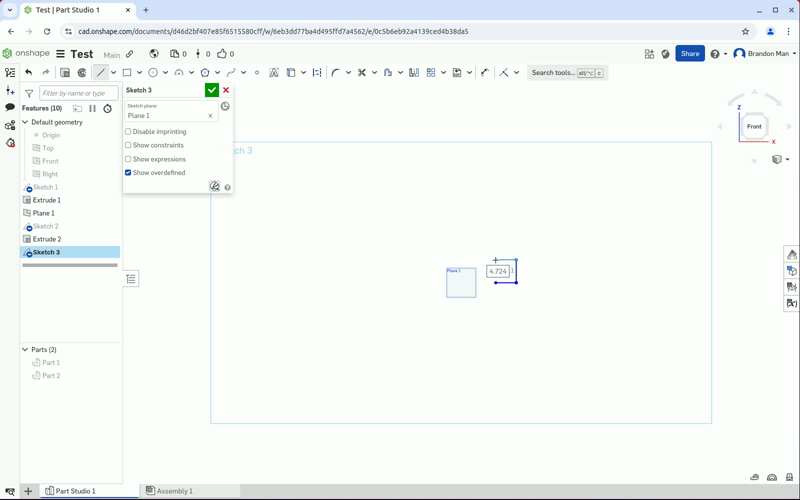
mouse_move(525, 259)
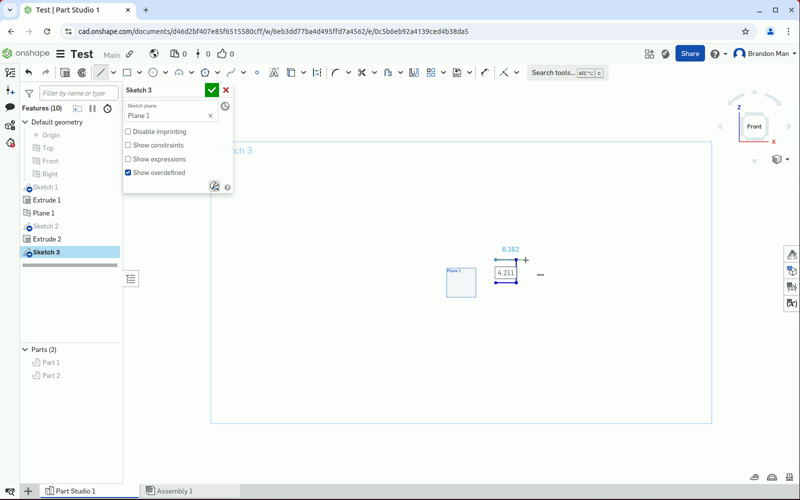
key_down(shift)
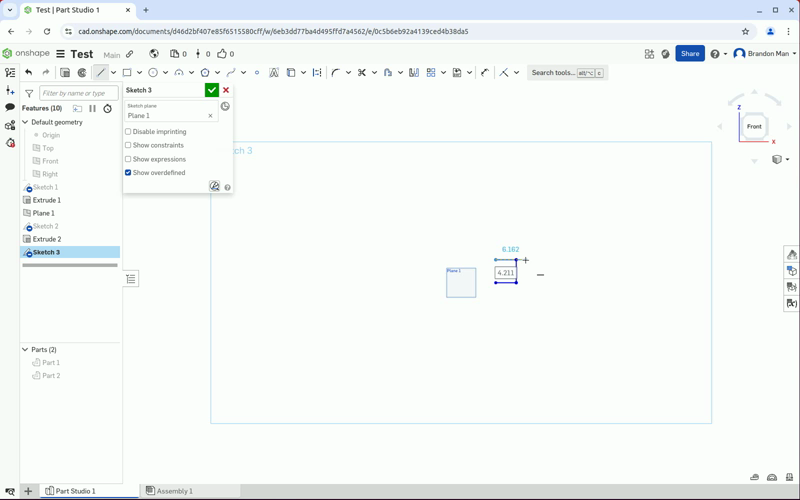
mouse_move(495, 282)
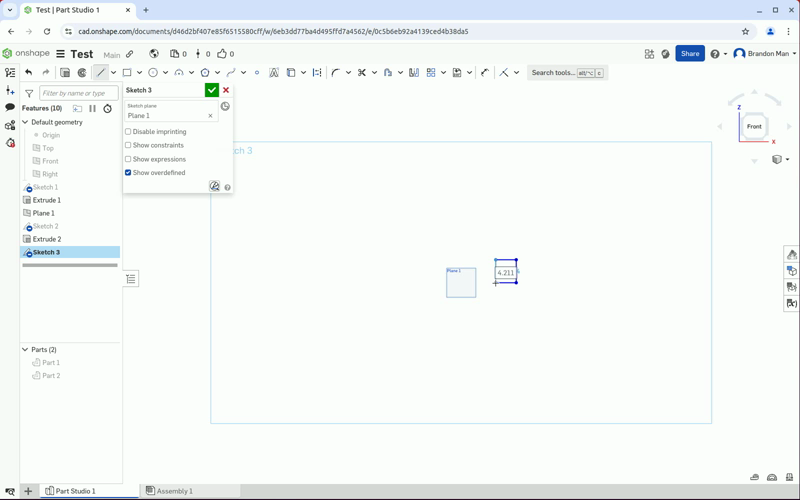
key_up(shift)
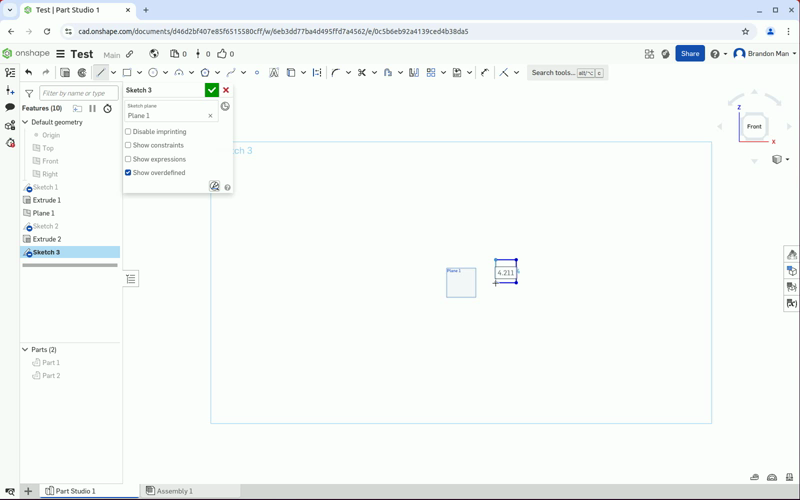
click(495, 282)
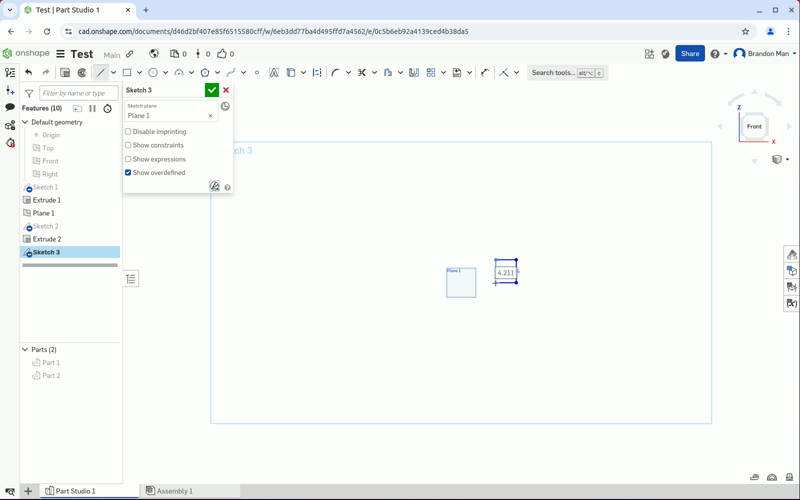
key(esc)
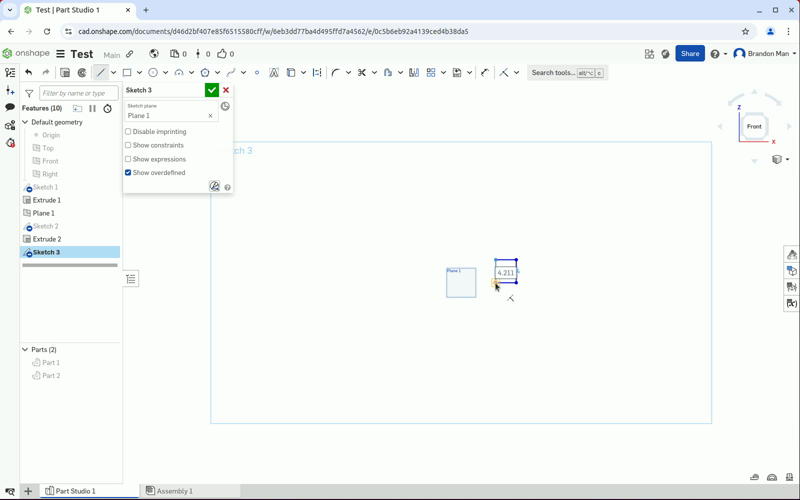
mouse_move(502, 267)
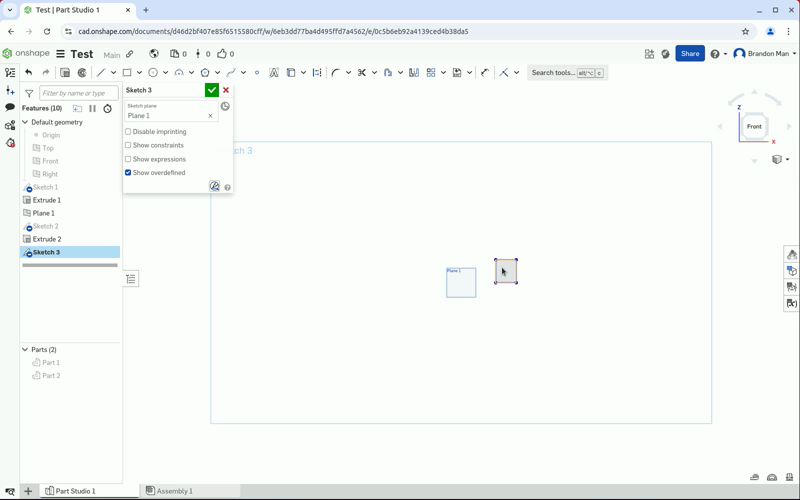
scroll(6)
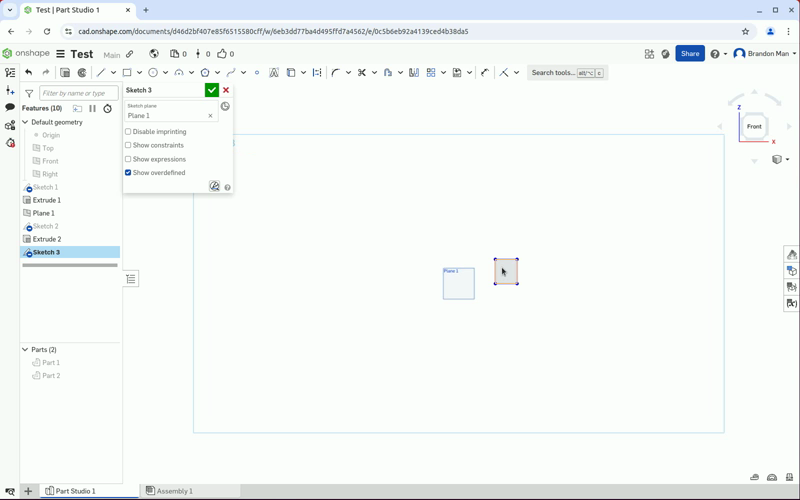
scroll(6)
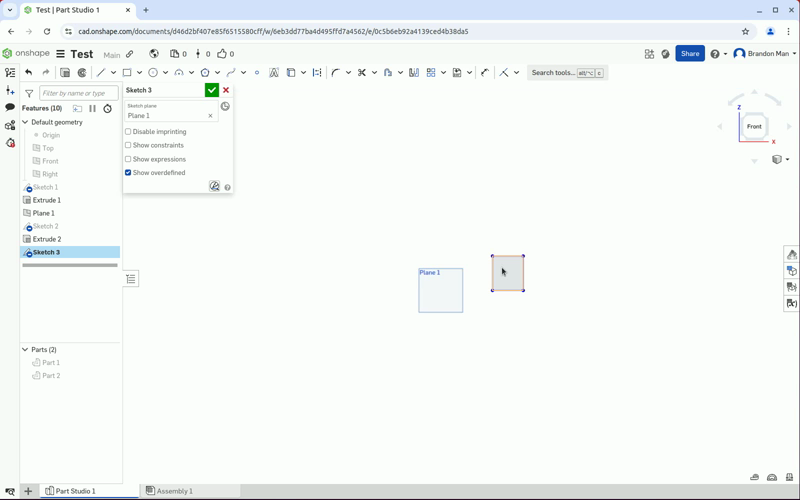
scroll(6)
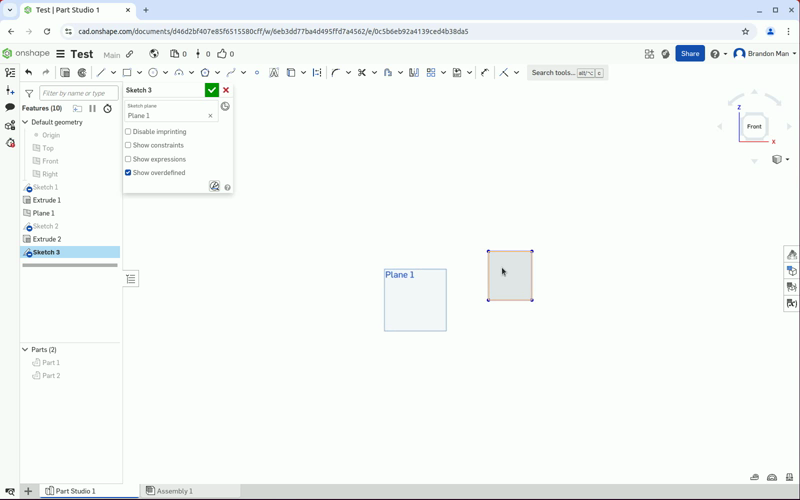
scroll(6)
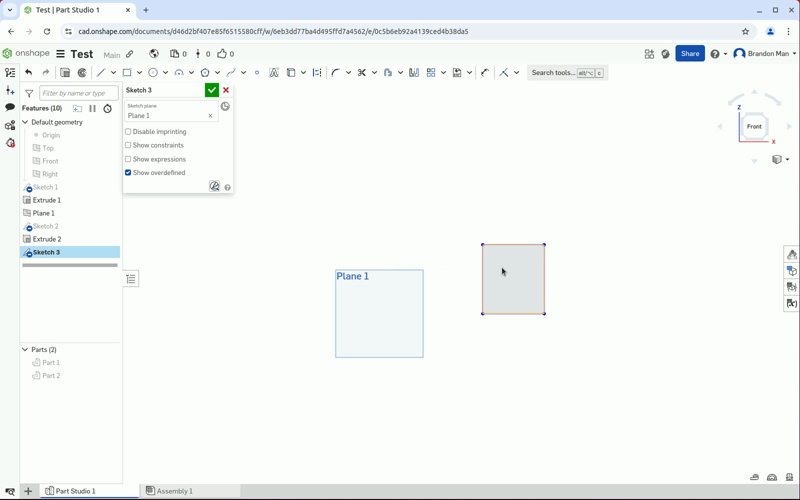
scroll(6)
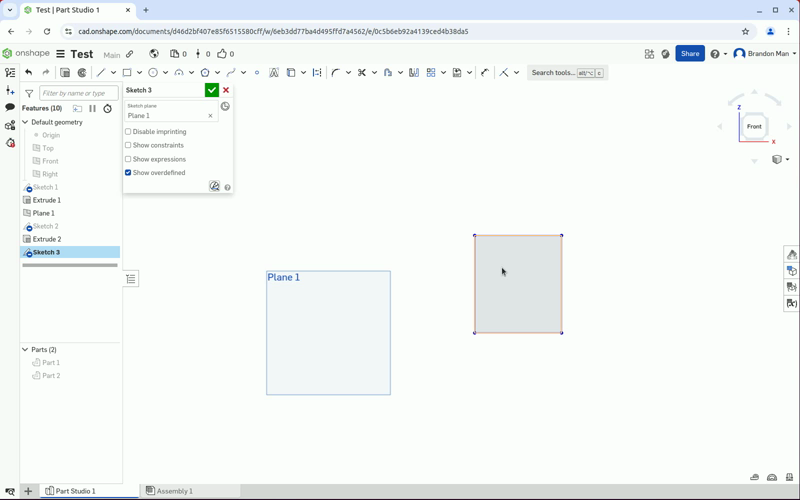
scroll(6)
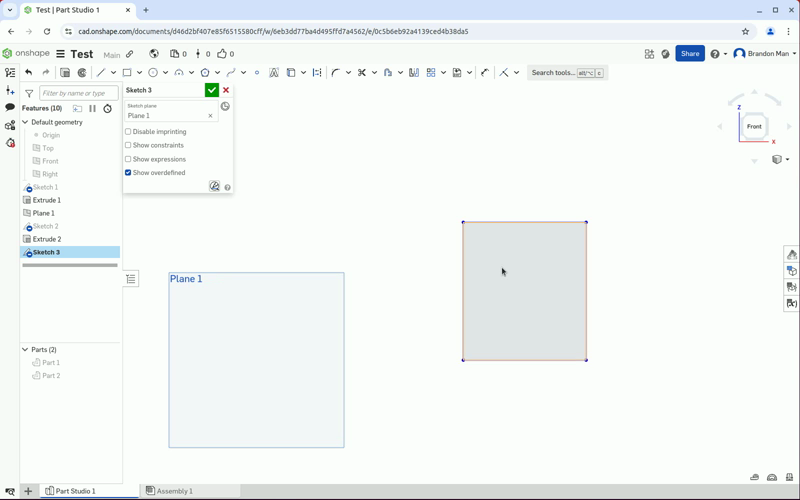
scroll(6)
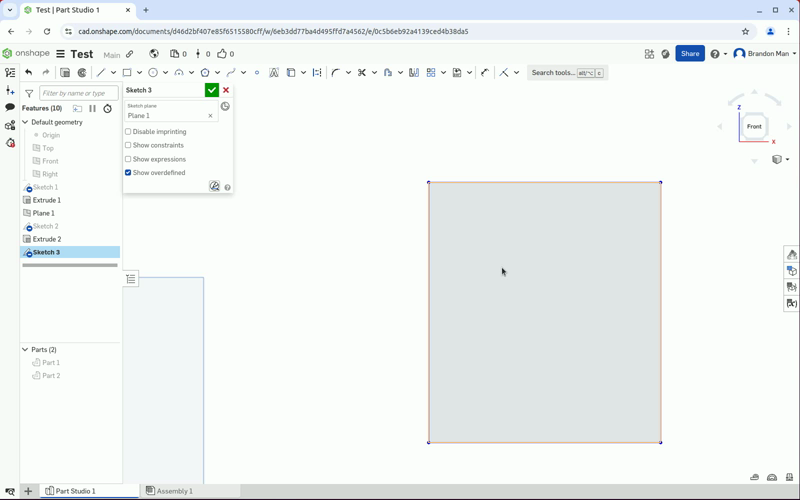
click(502, 267)
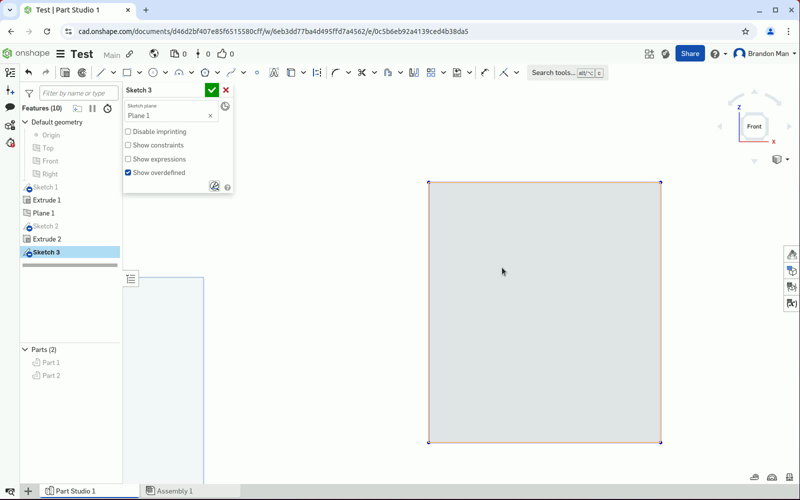
scroll(-6)
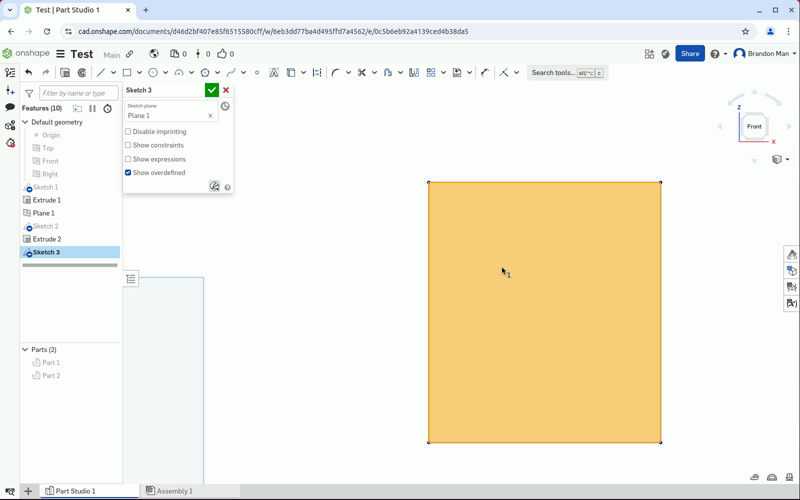
scroll(-6)
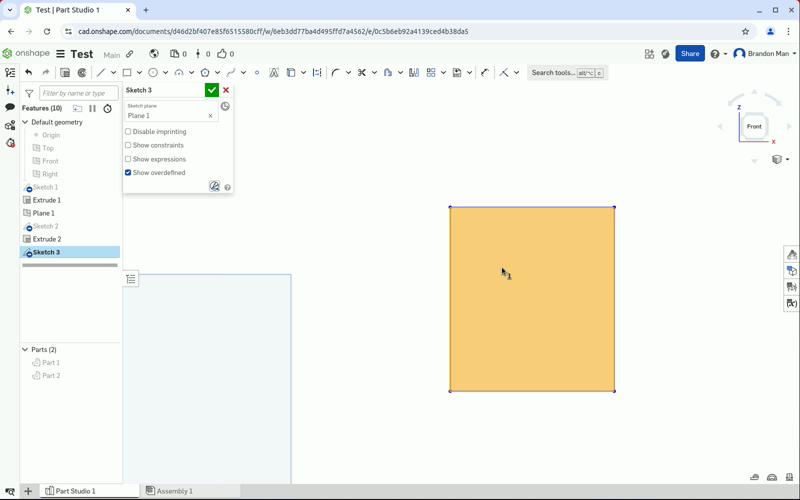
scroll(-6)
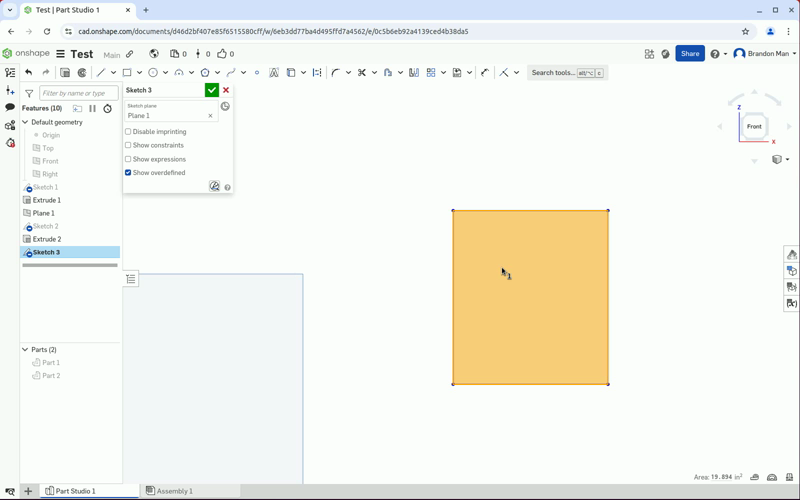
scroll(-6)
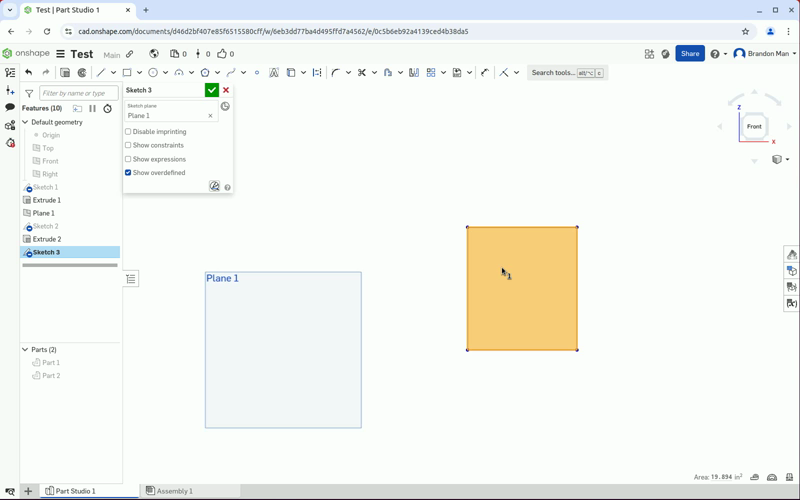
scroll(-6)
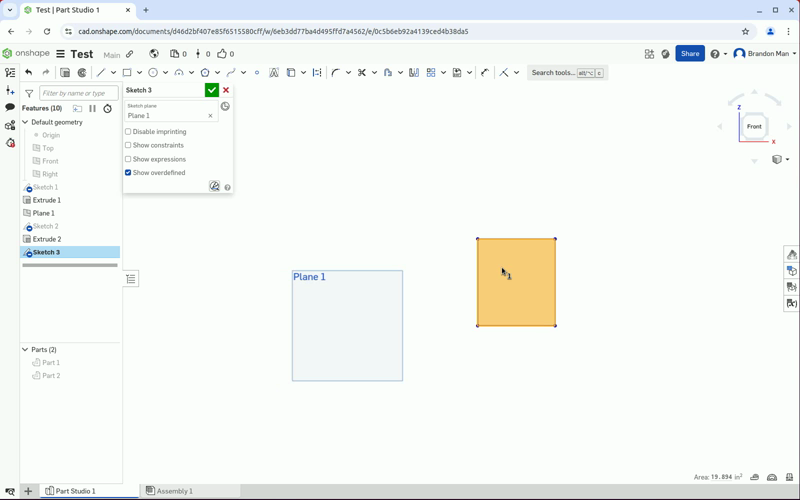
scroll(-6)
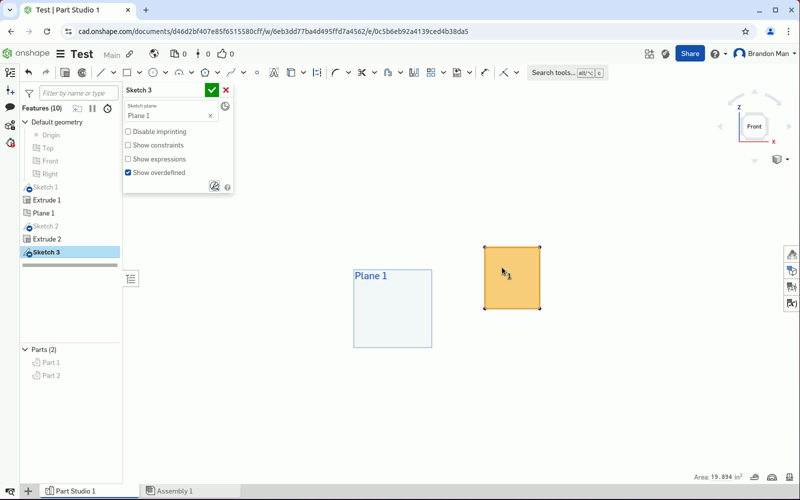
scroll(-6)
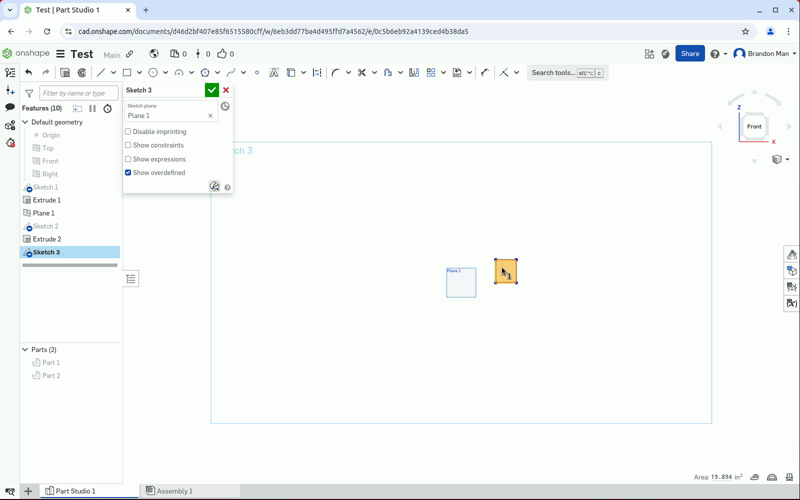
mouse_move(73, 352)
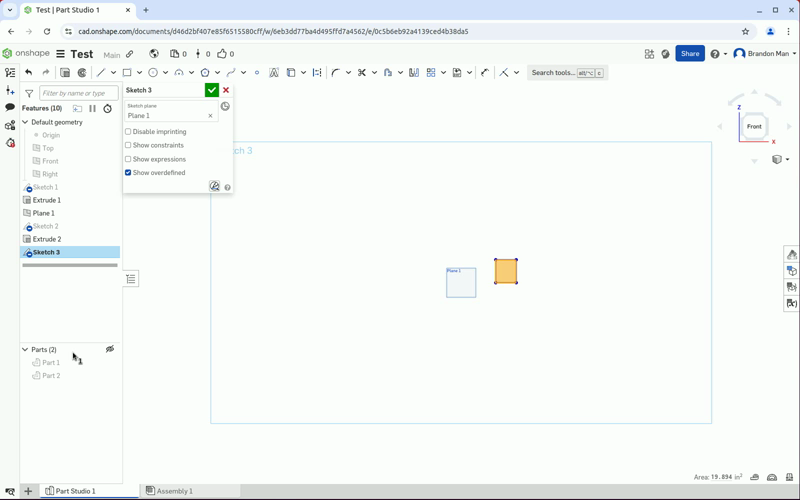
key(shift+y)
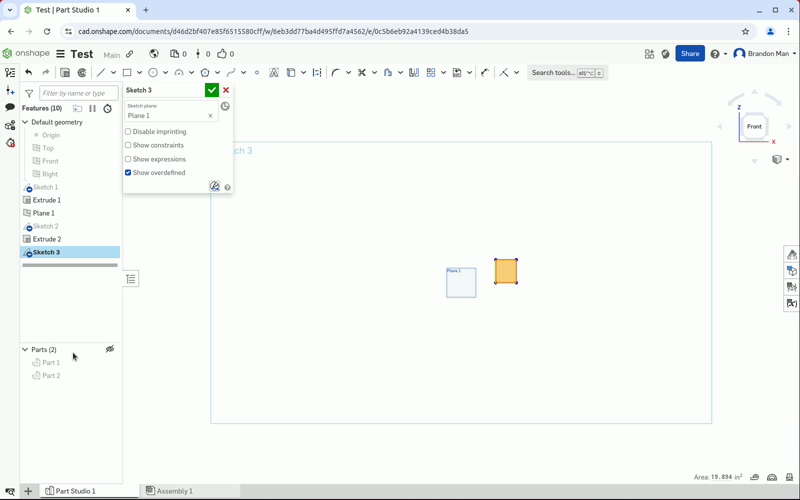
key(shift+e)
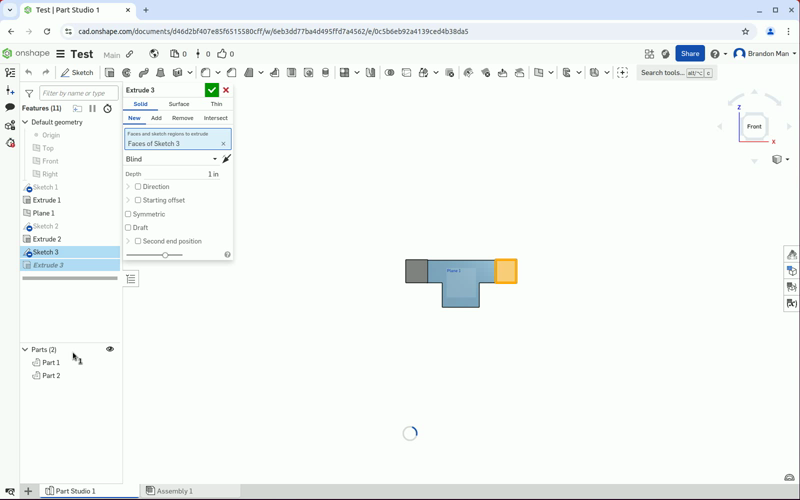
mouse_move(143, 106)
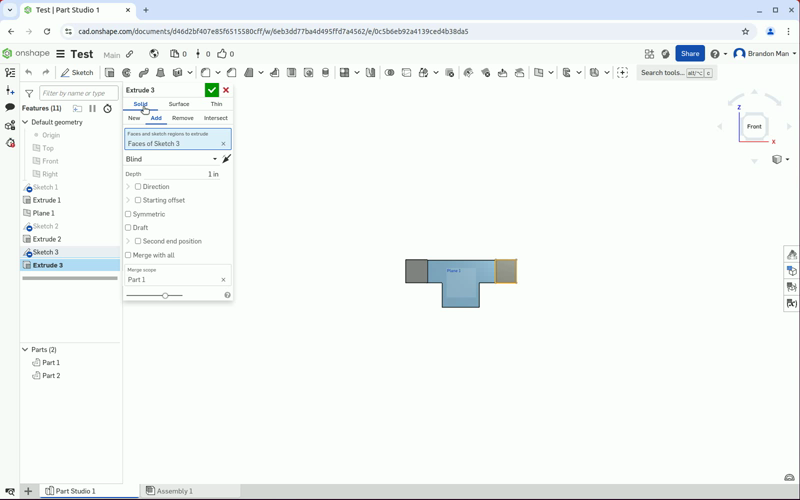
click(143, 106)
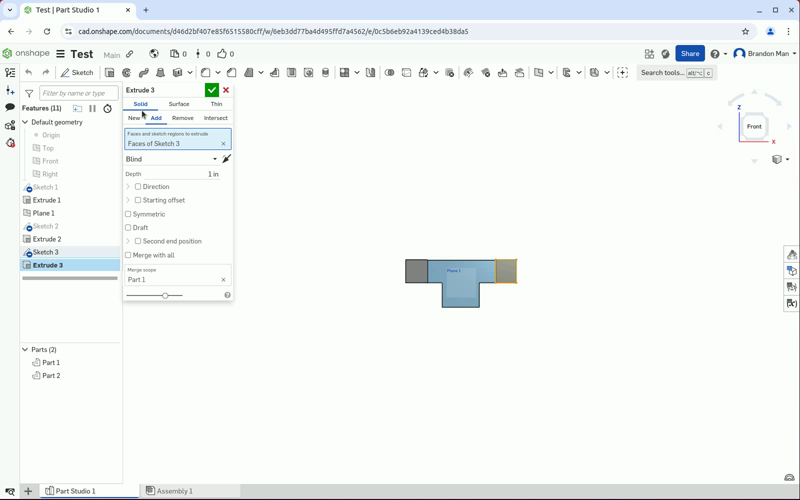
mouse_move(137, 120)
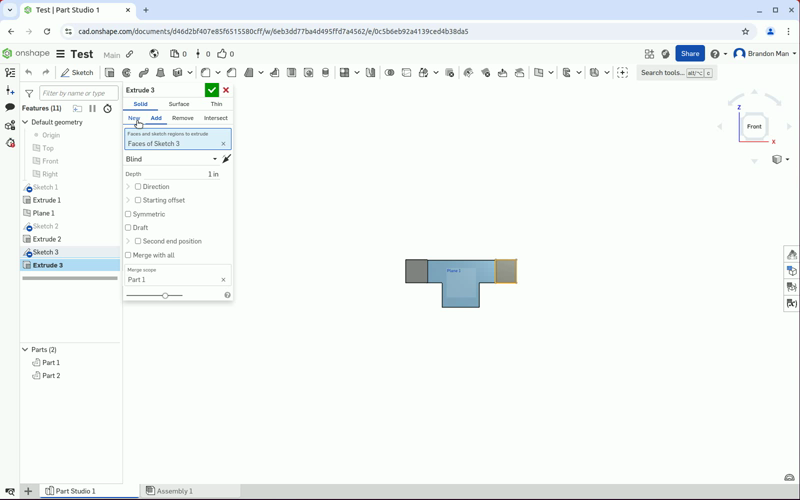
click(137, 120)
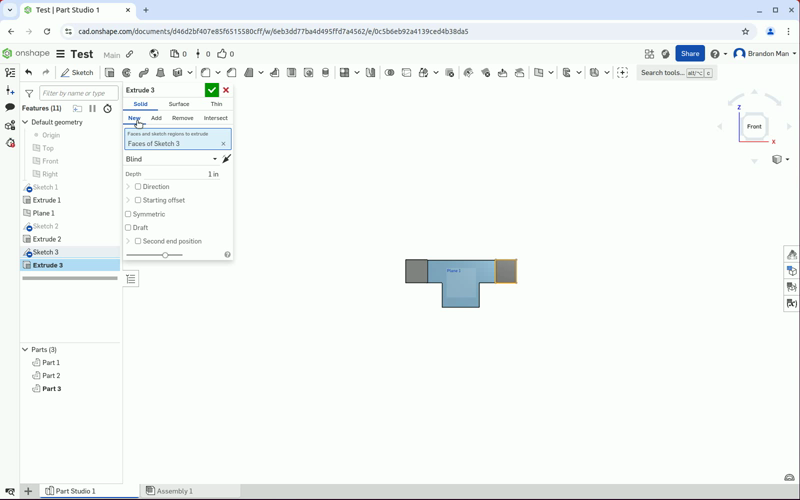
key(tab, 4)
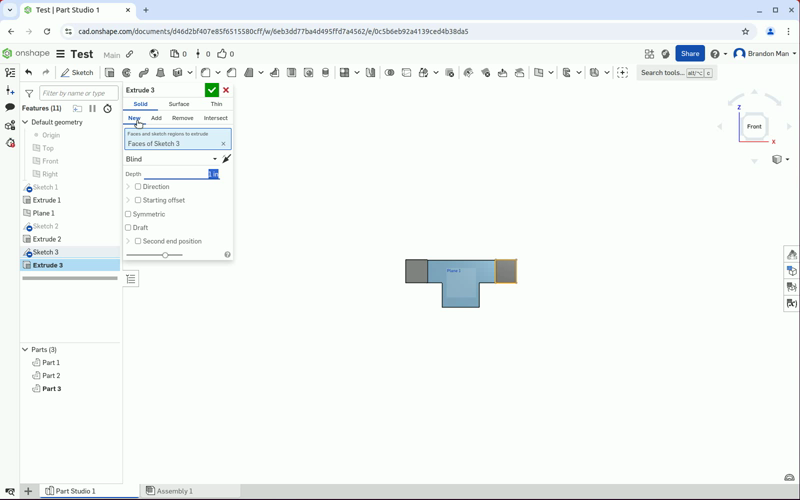
text(16.85)
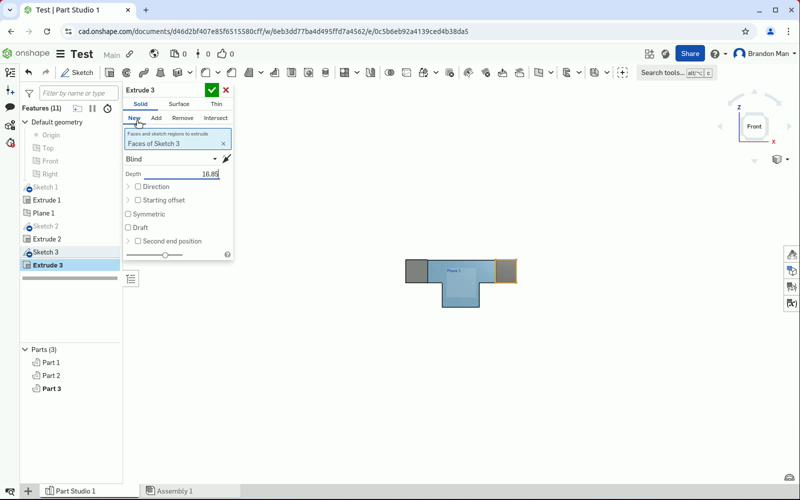
key(enter)
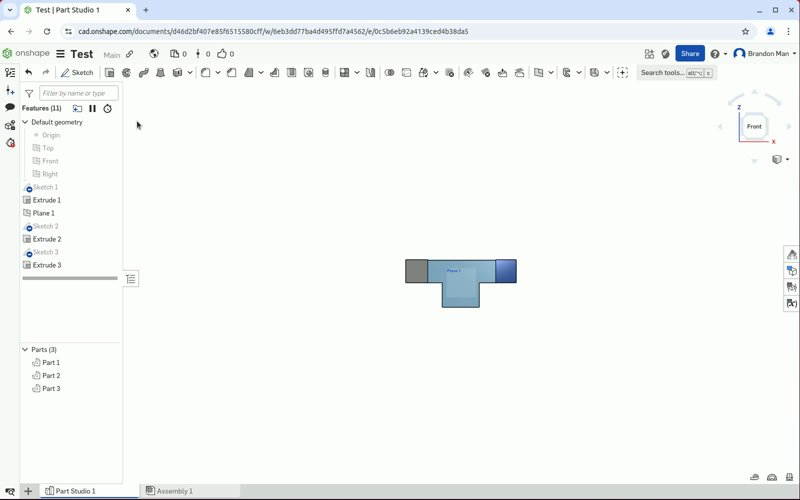
key(shift+h)
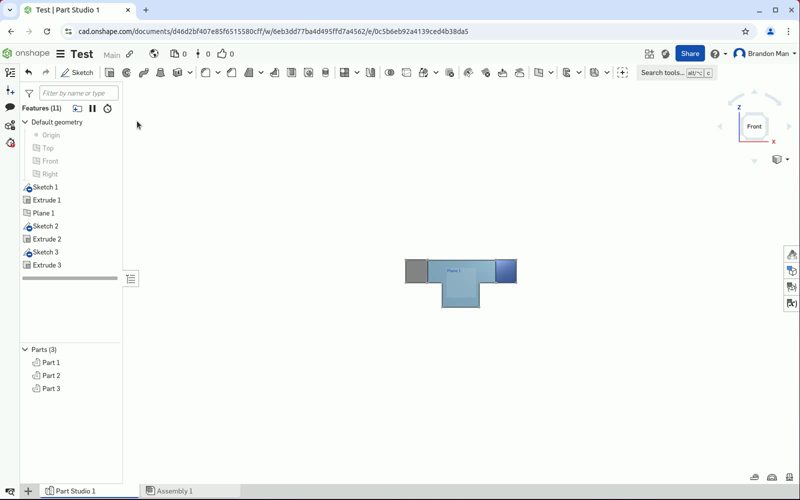
key(shift+h)
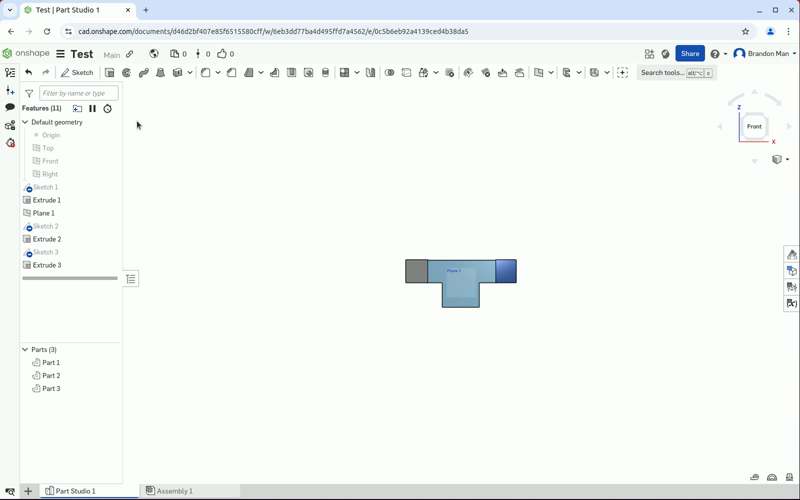
mouse_move(73, 189)
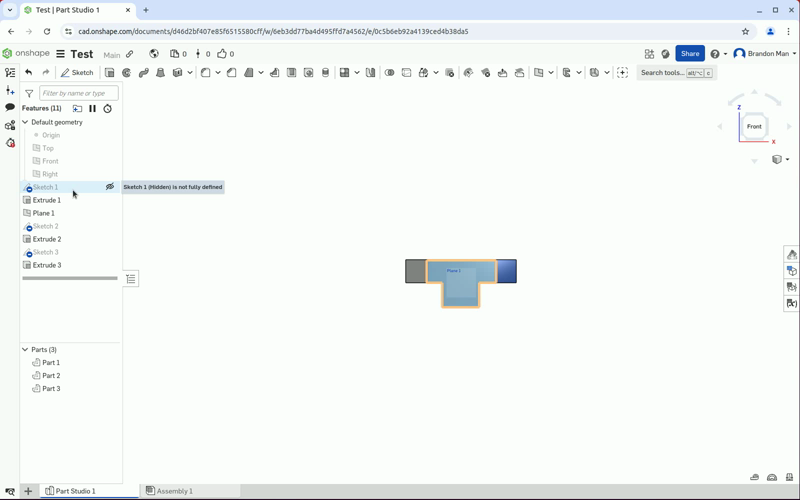
click(73, 189)
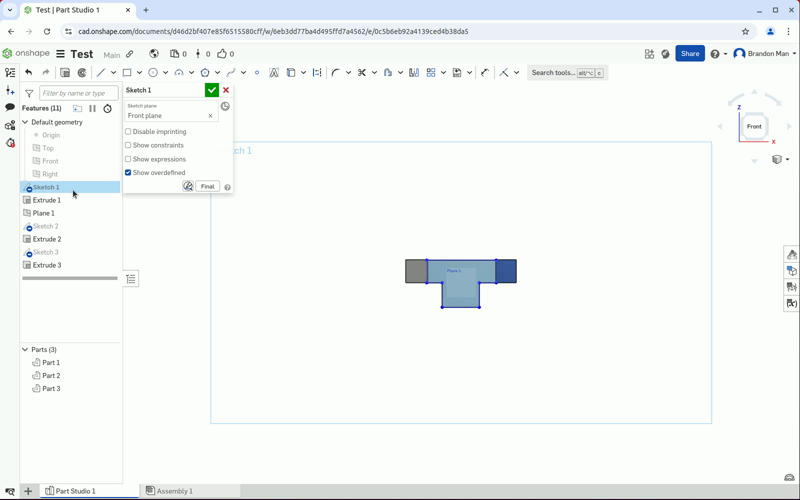
mouse_move(229, 92)
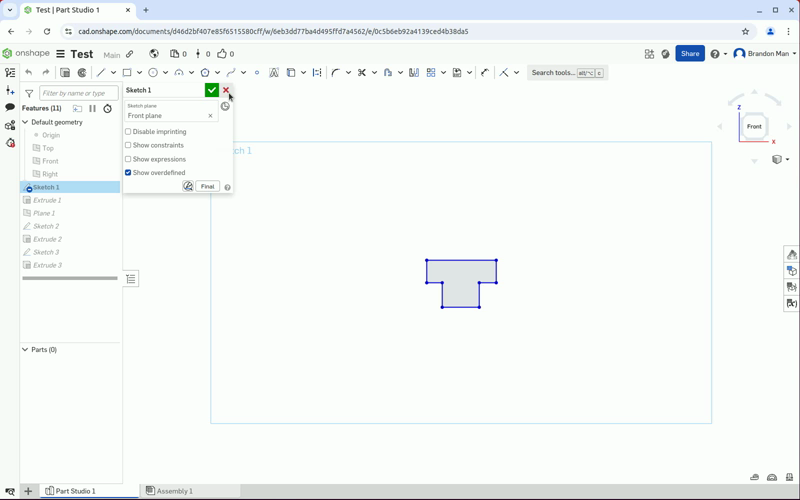
click(229, 92)
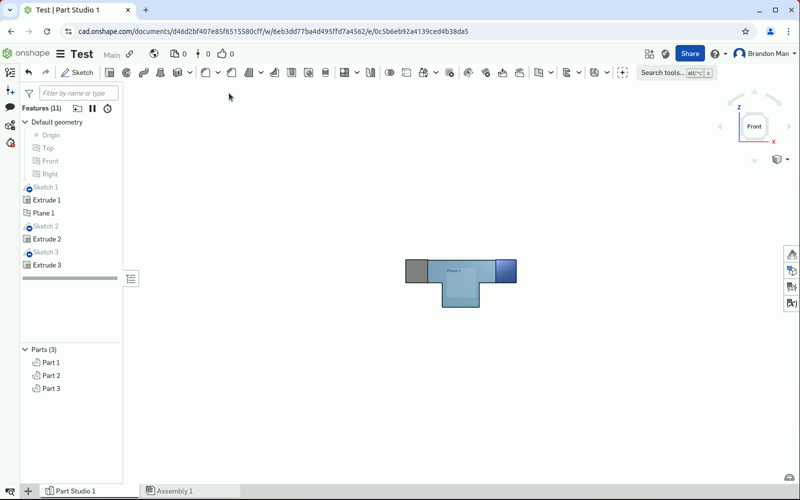
mouse_move(73, 352)
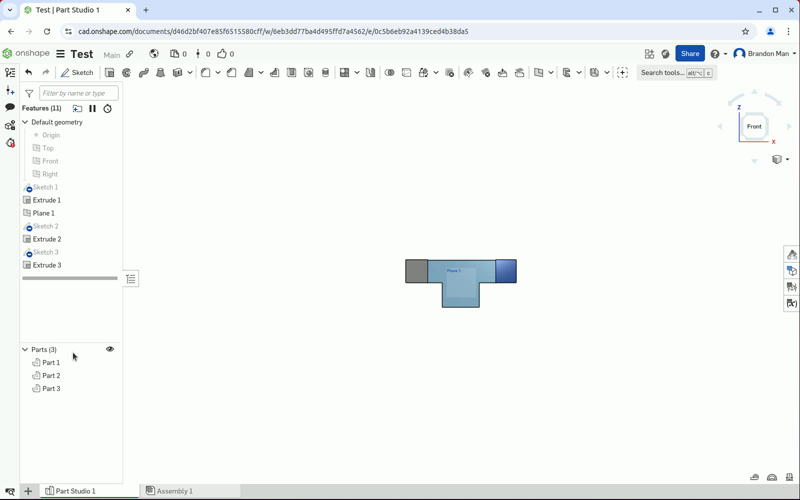
key(y)
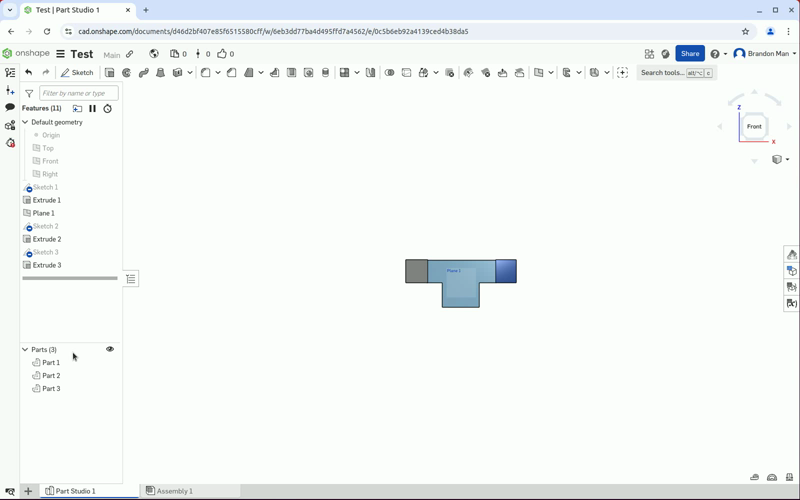
key(shift+p)
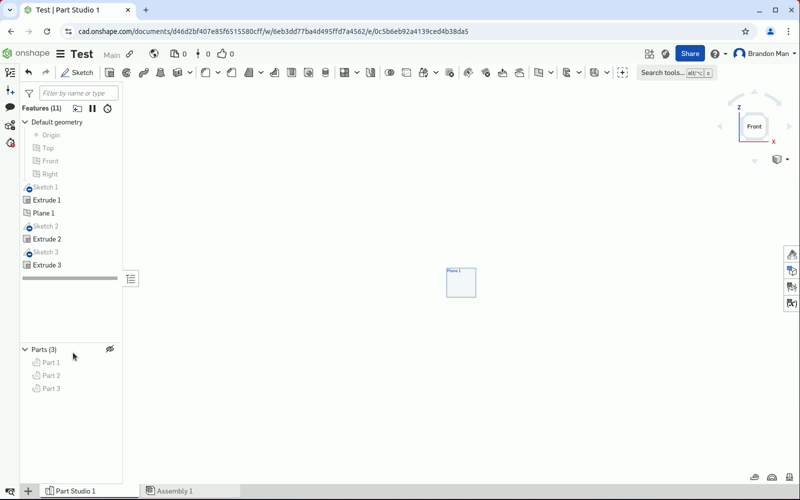
key(space)
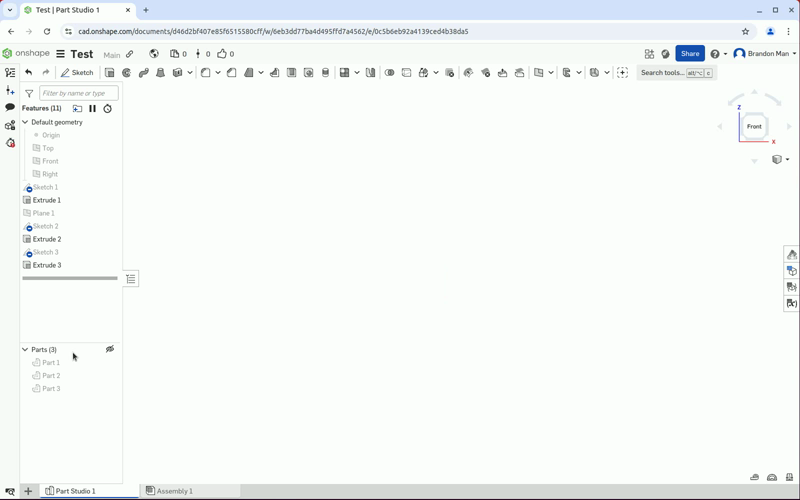
key_down(shift)
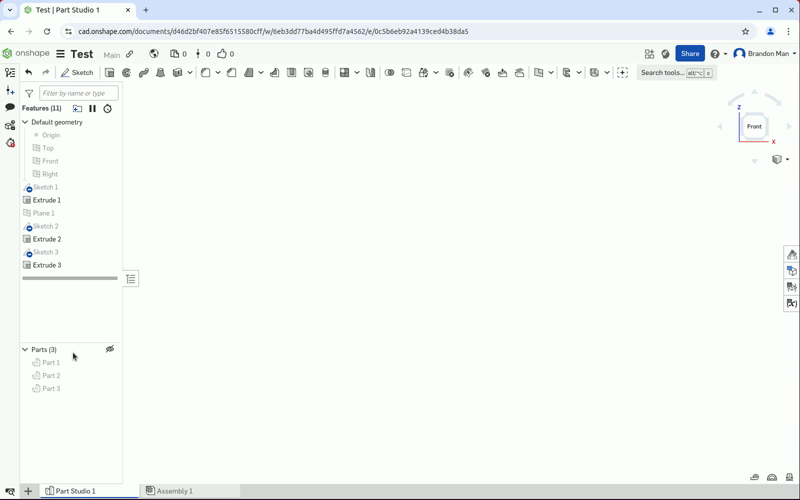
key(left)
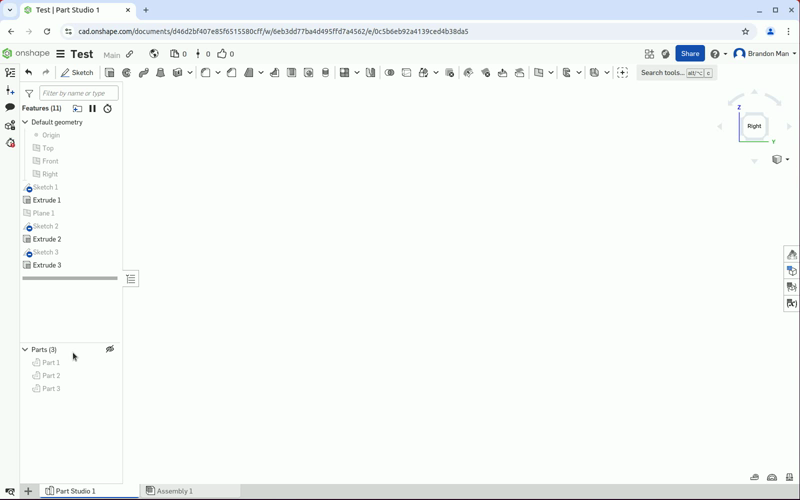
key_up(shift)
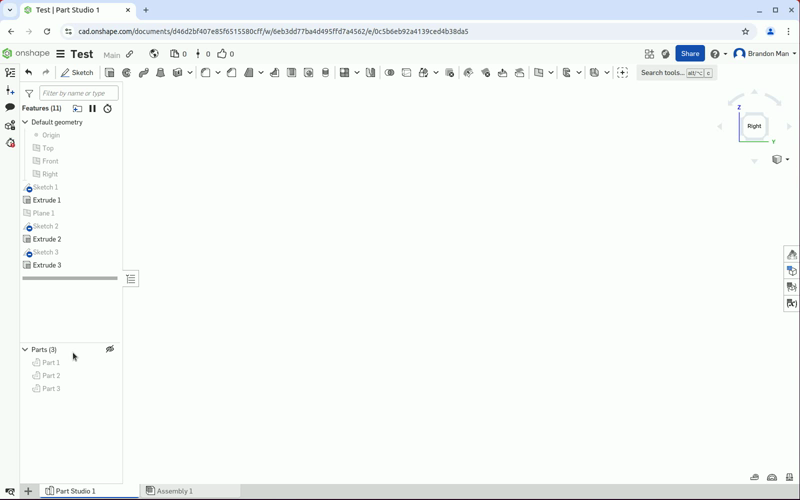
mouse_move(73, 352)
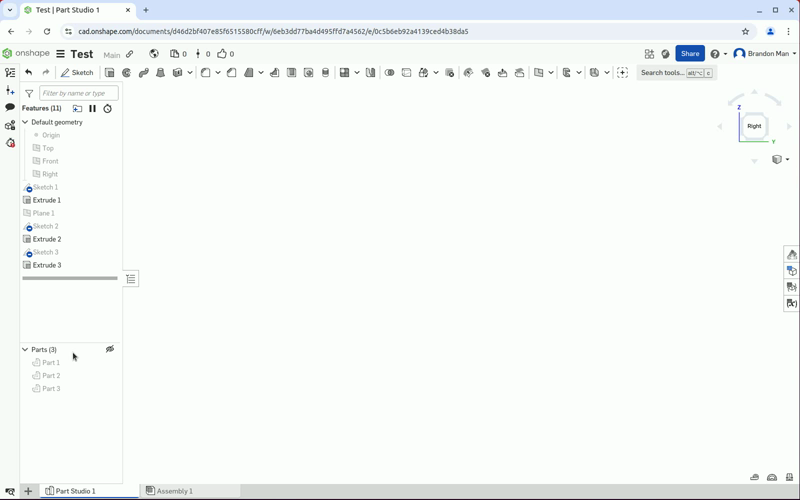
key(shift+y)
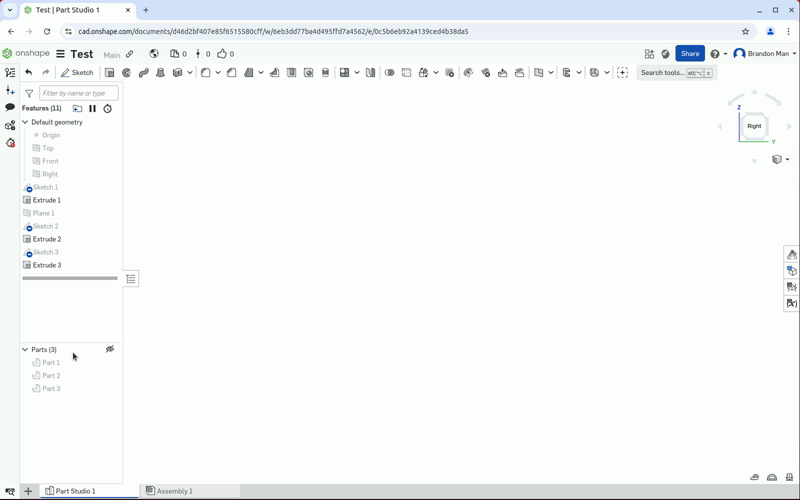
key(shift+s)
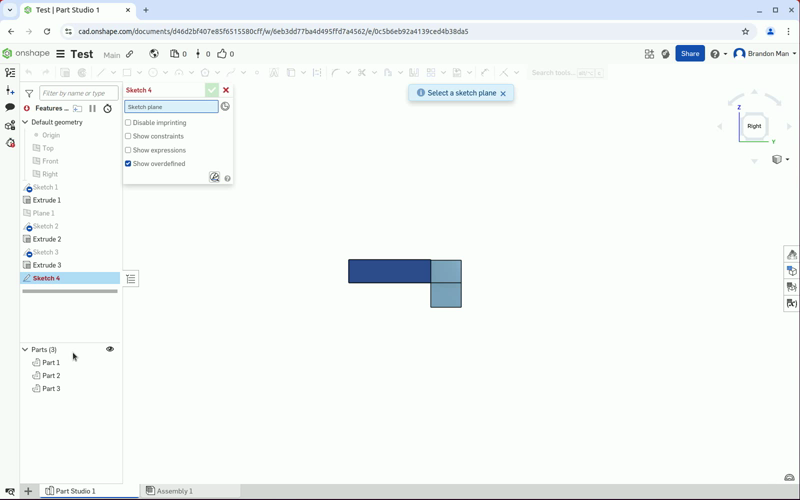
mouse_move(73, 176)
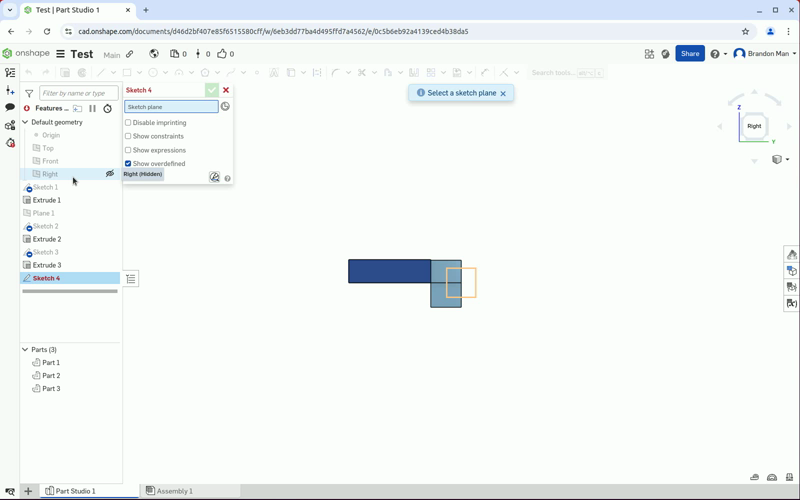
click(73, 176)
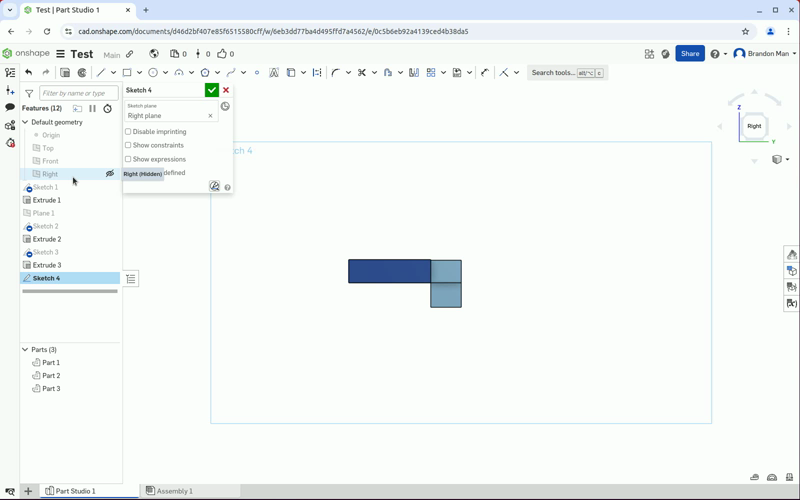
mouse_move(73, 352)
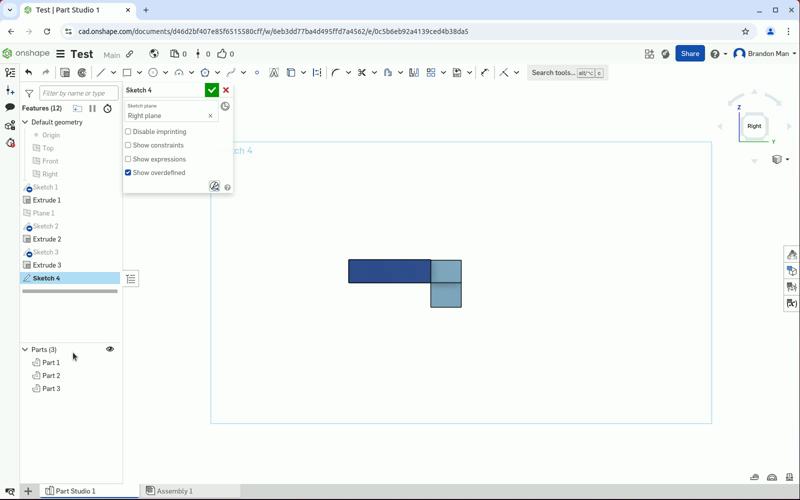
key(y)
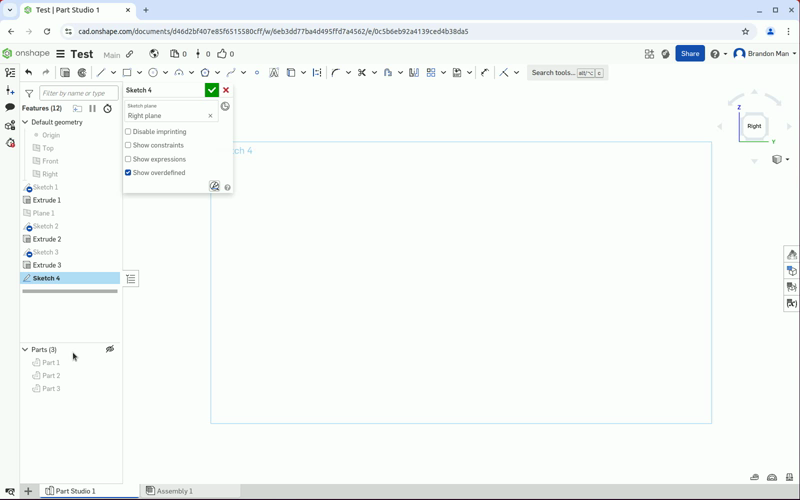
key(l)
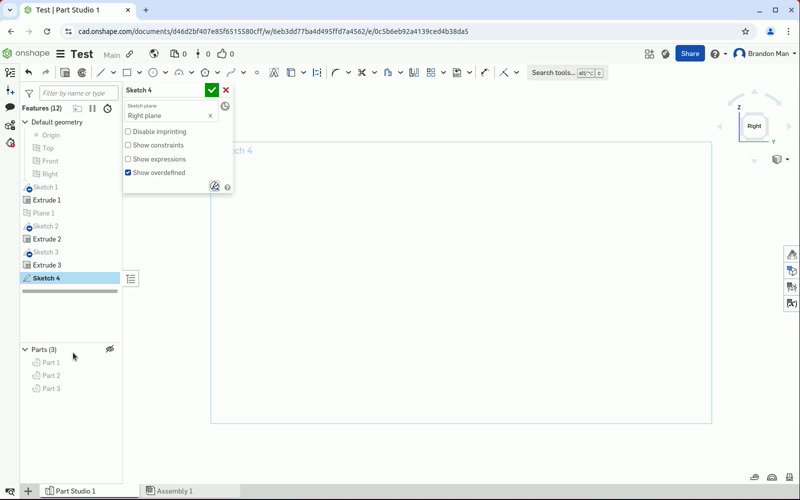
key_down(shift)
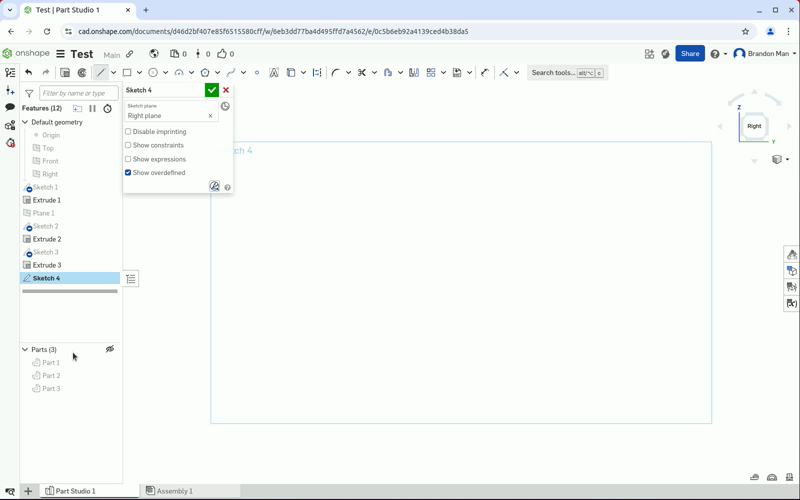
mouse_move(430, 282)
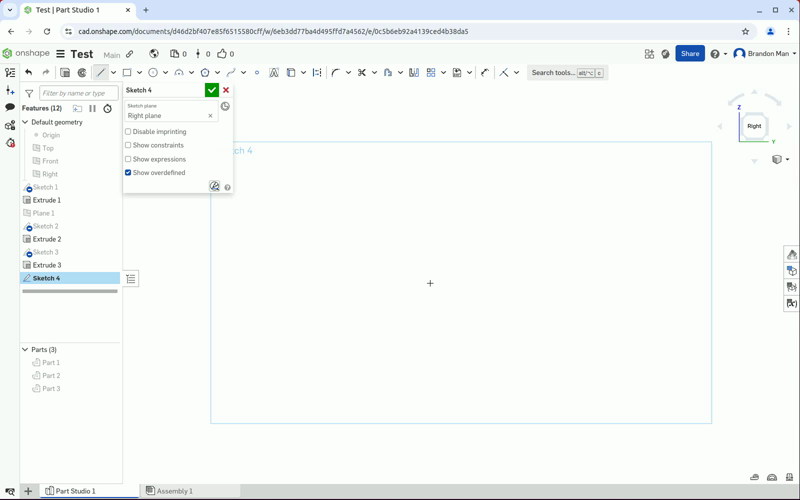
click(430, 282)
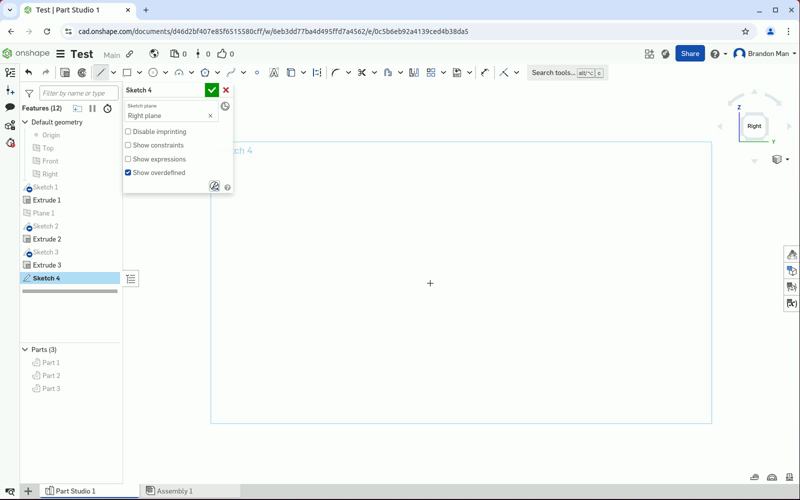
key_up(shift)
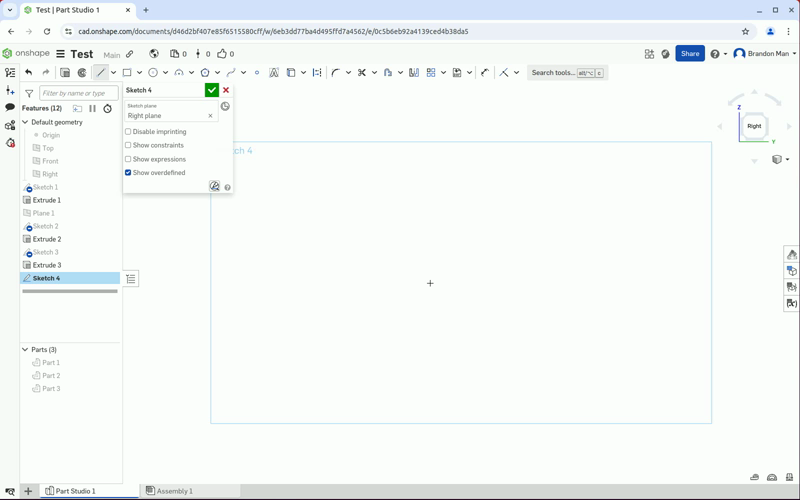
key_down(shift)
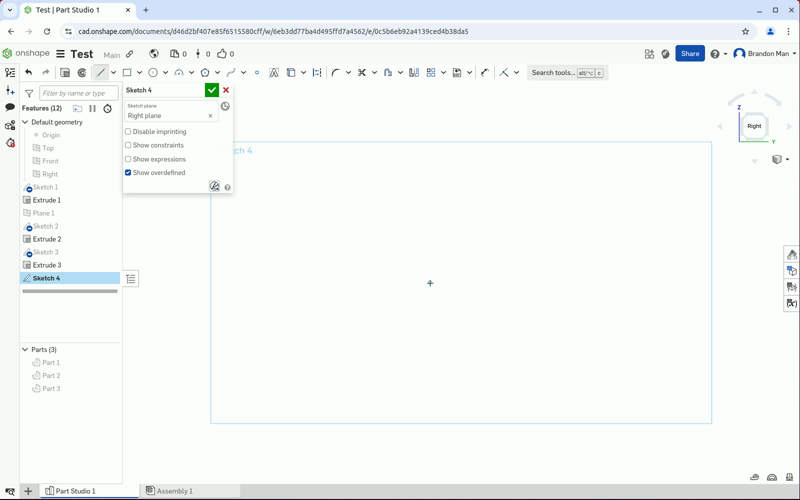
mouse_move(460, 282)
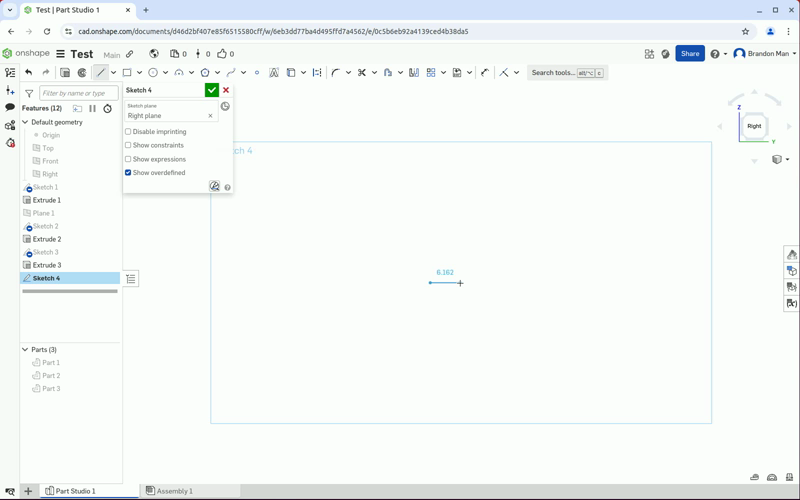
mouse_move(461, 282)
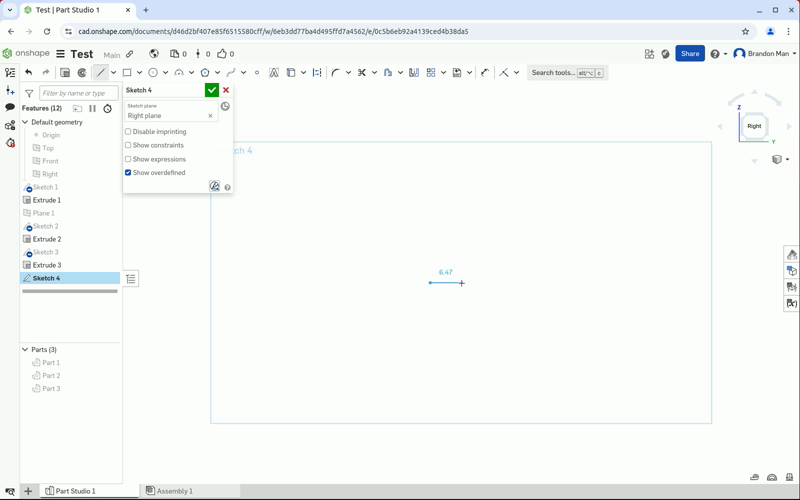
click(461, 282)
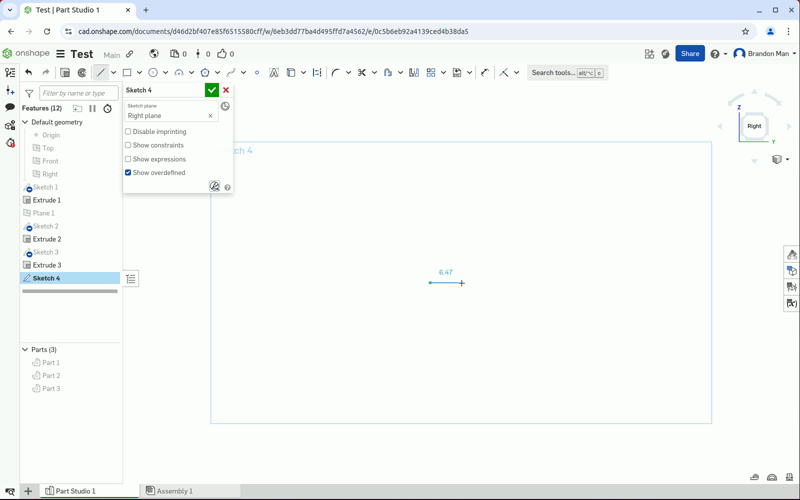
key_up(shift)
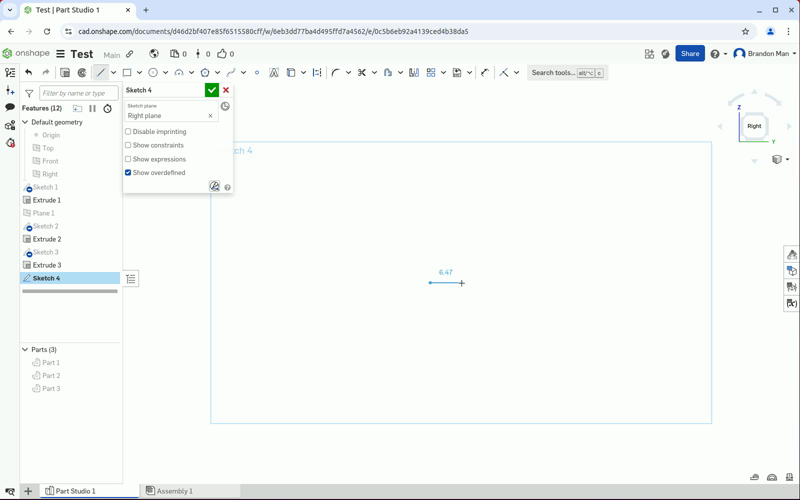
key_down(shift)
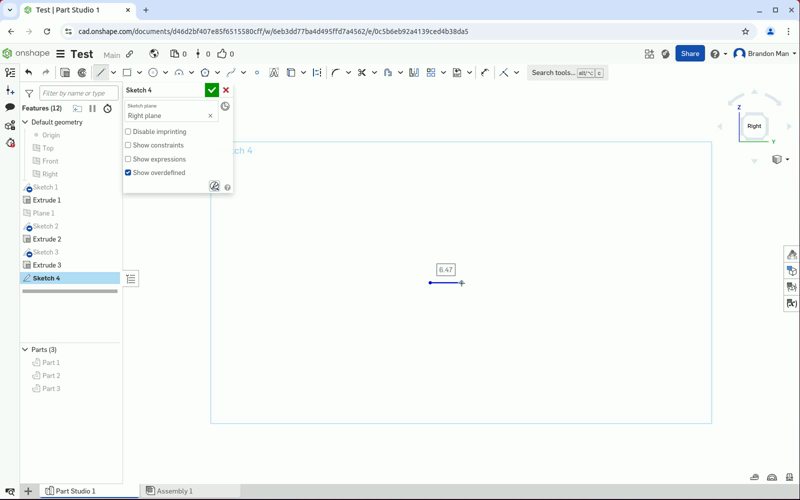
mouse_move(491, 282)
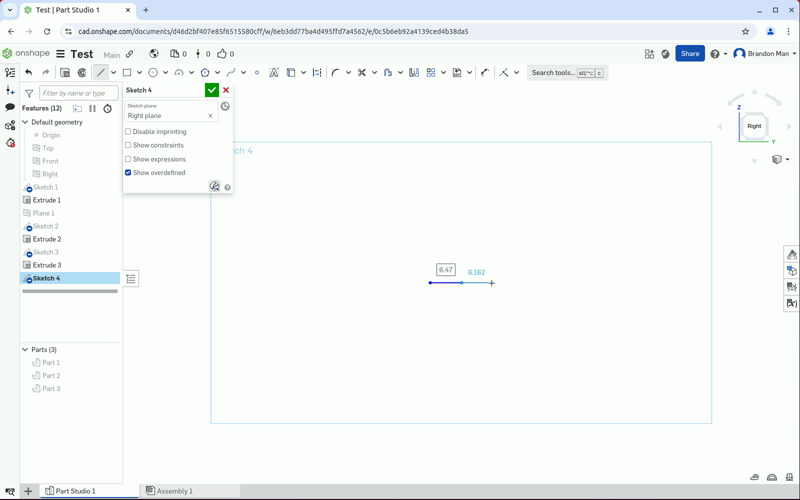
mouse_move(461, 261)
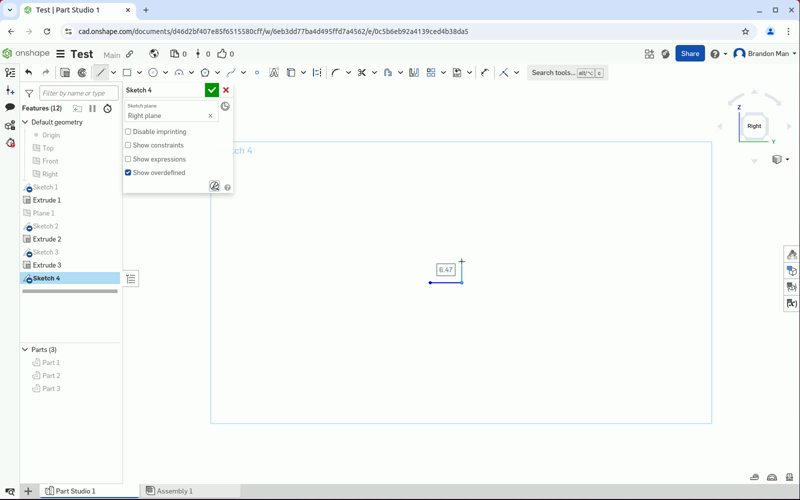
click(461, 261)
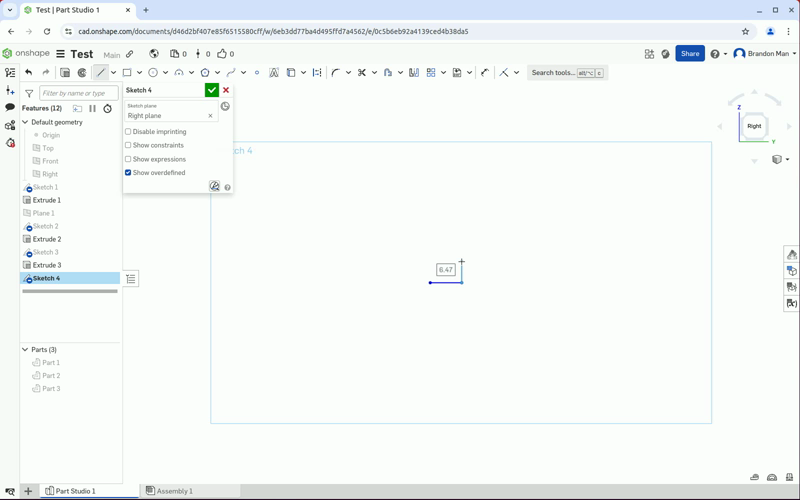
key_up(shift)
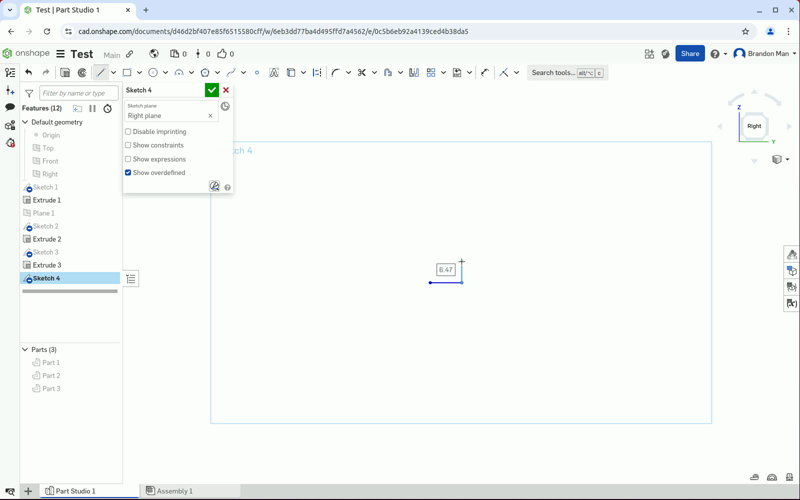
key_down(shift)
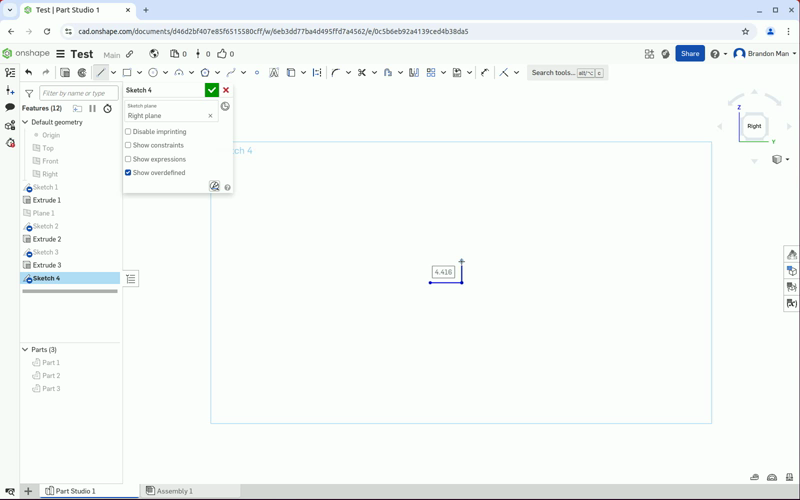
mouse_move(491, 261)
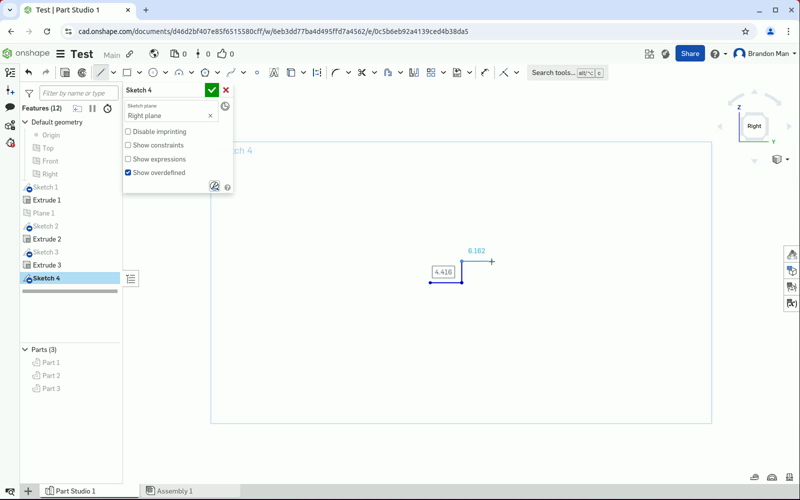
mouse_move(430, 261)
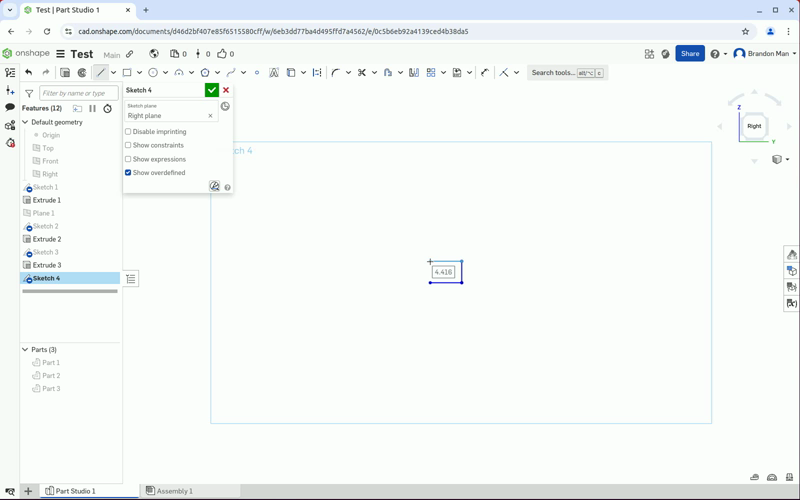
click(430, 261)
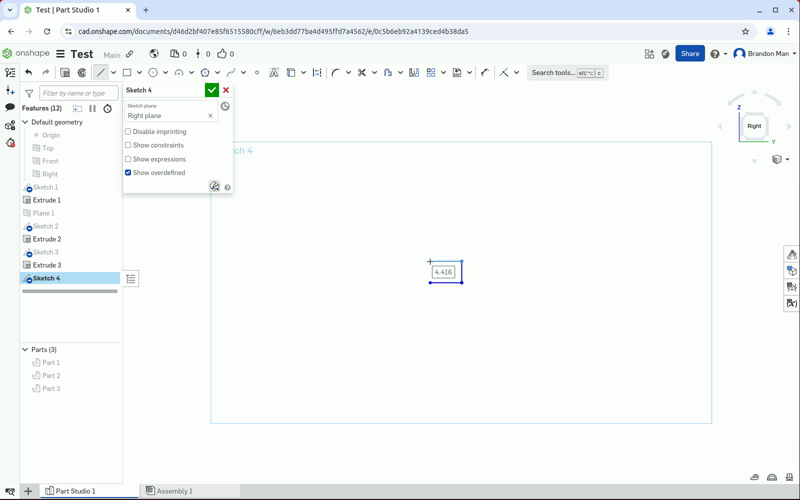
key_up(shift)
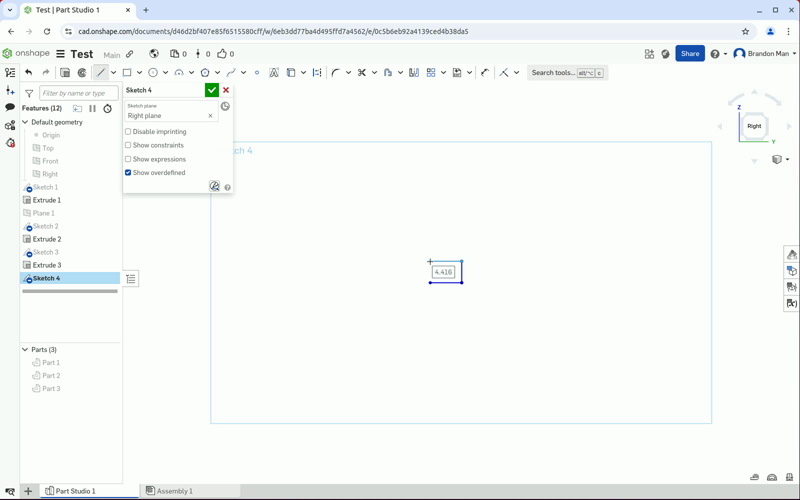
mouse_move(460, 261)
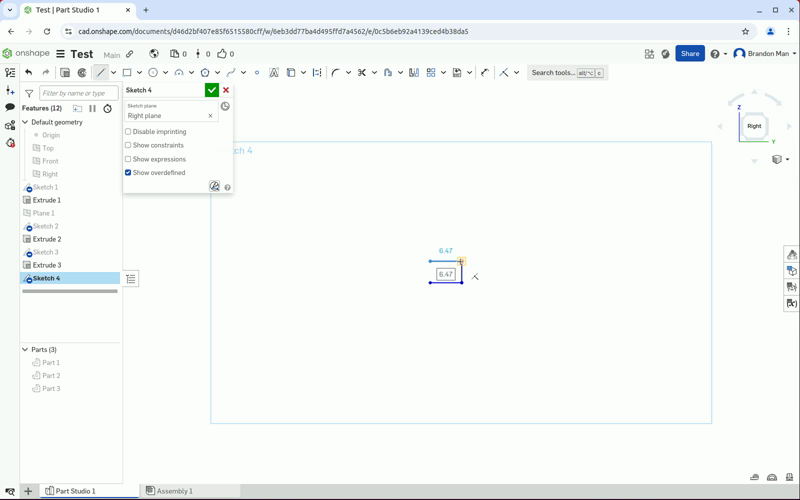
key_down(shift)
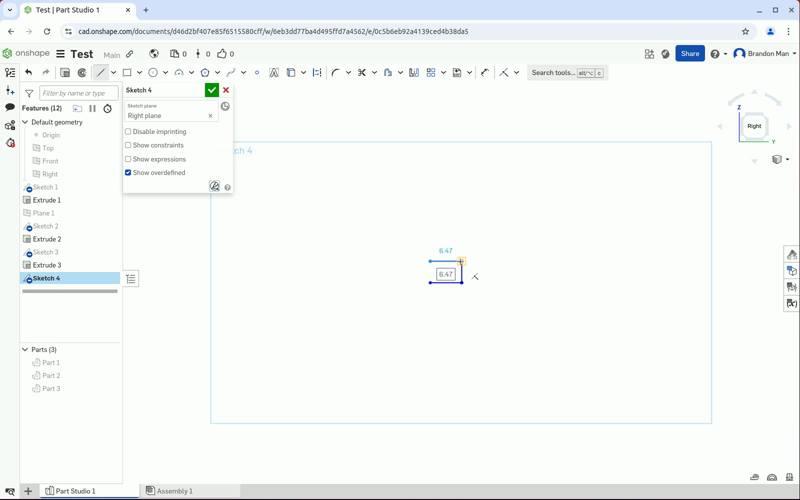
mouse_move(430, 282)
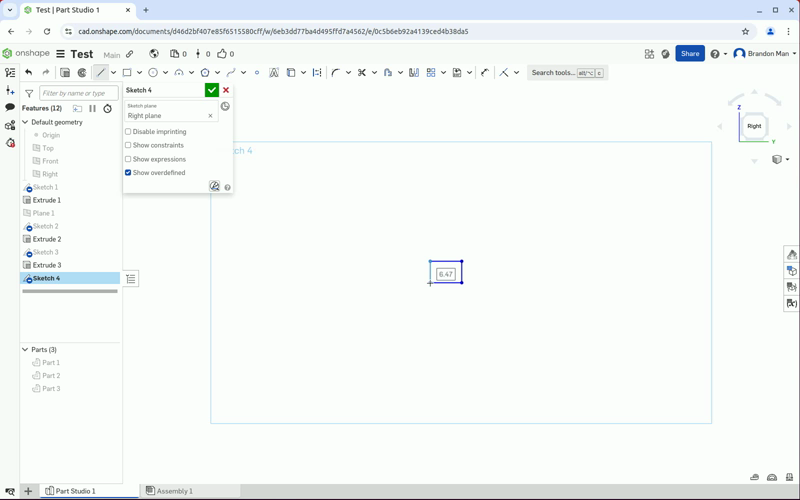
key_up(shift)
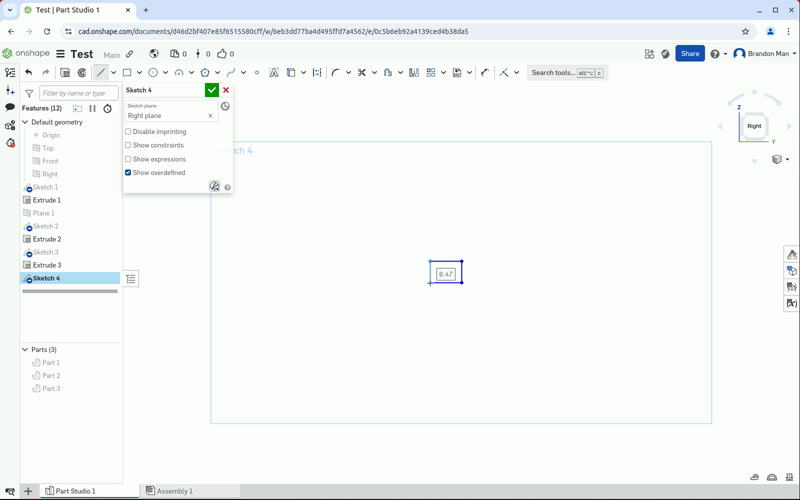
click(430, 282)
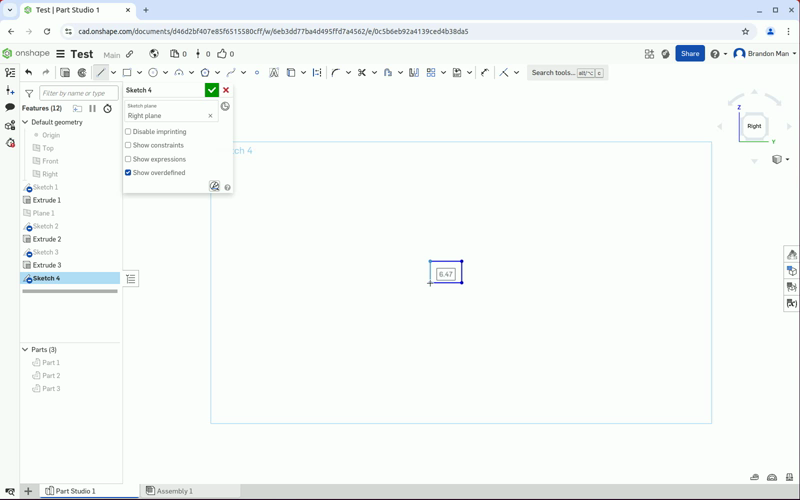
key(esc)
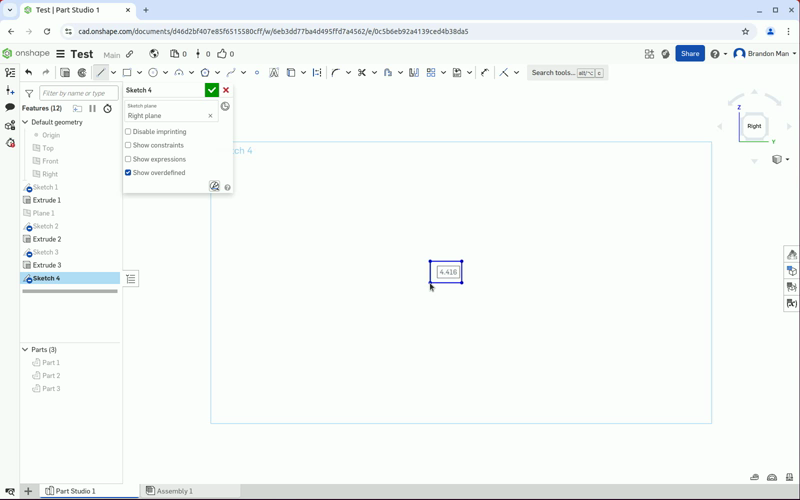
mouse_move(442, 265)
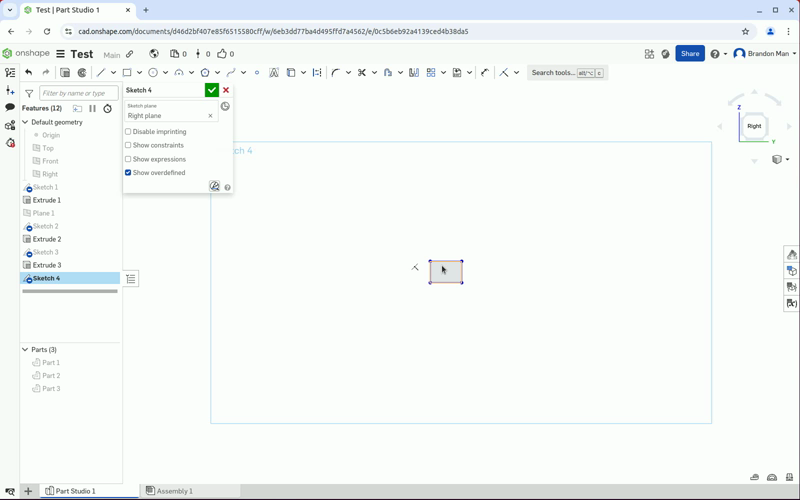
scroll(6)
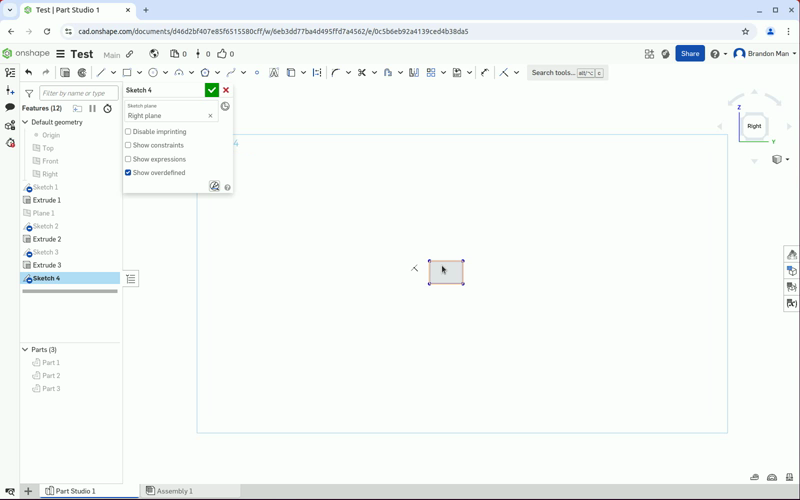
scroll(6)
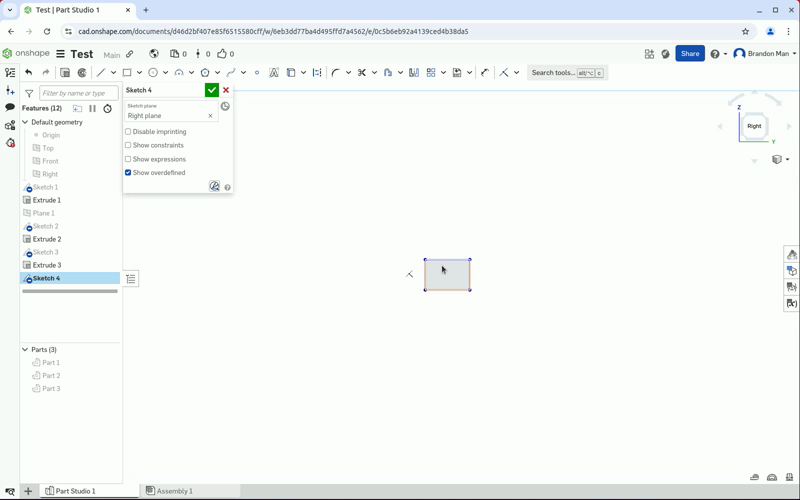
scroll(6)
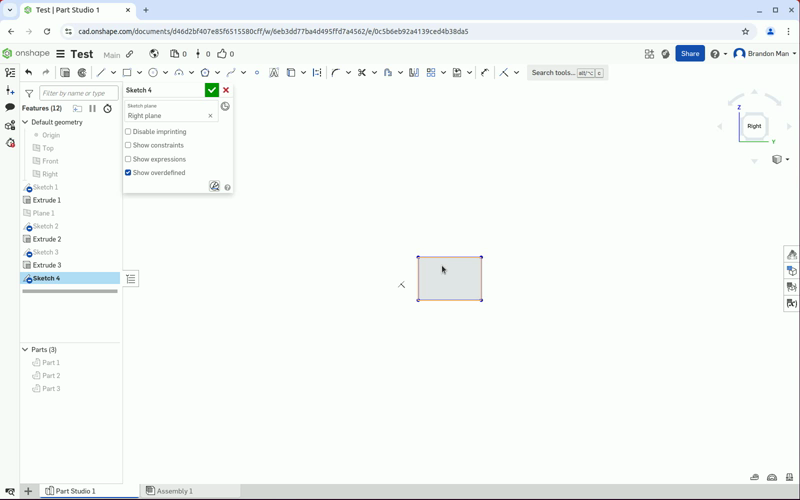
scroll(6)
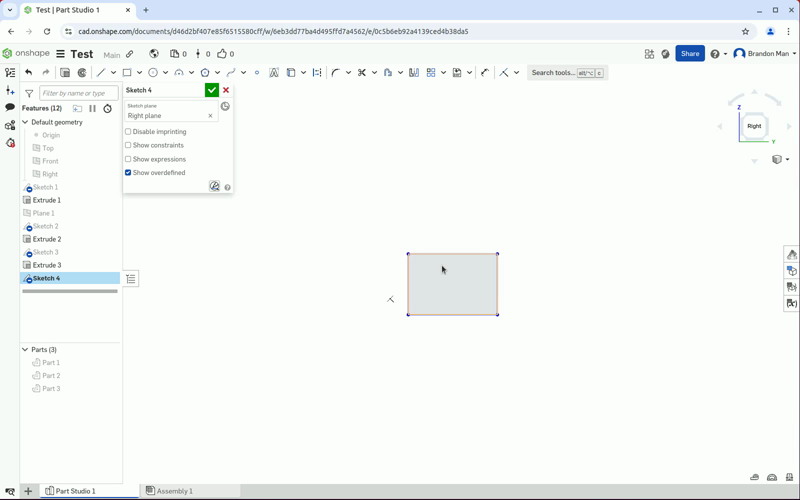
scroll(6)
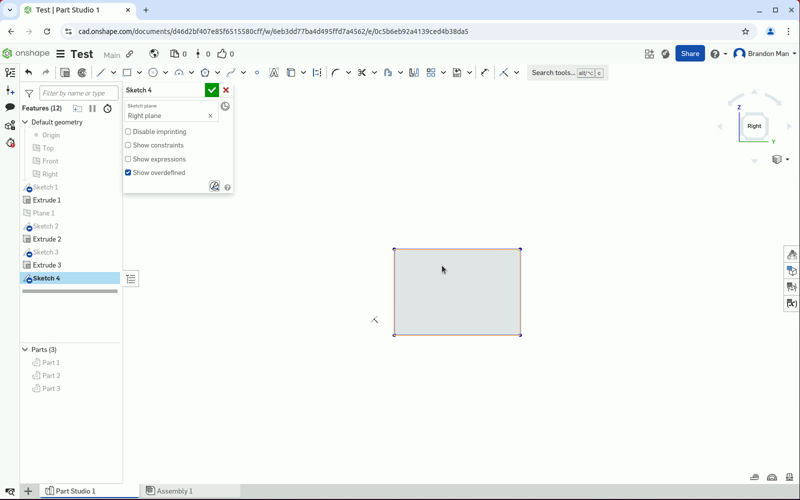
scroll(6)
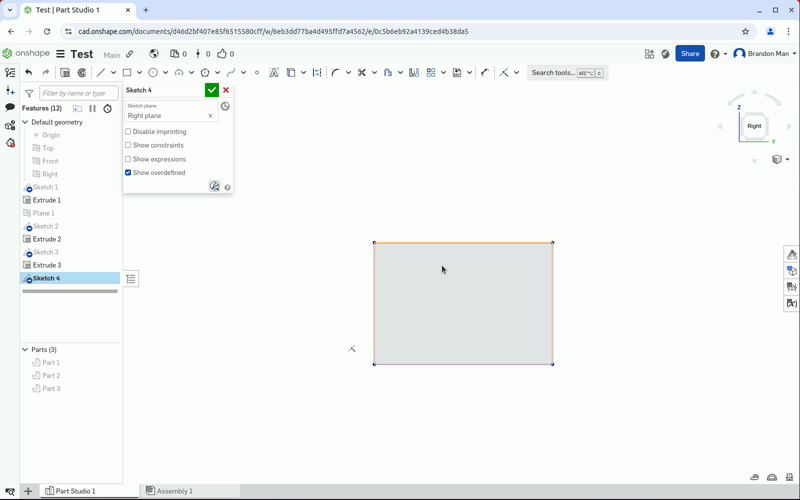
scroll(6)
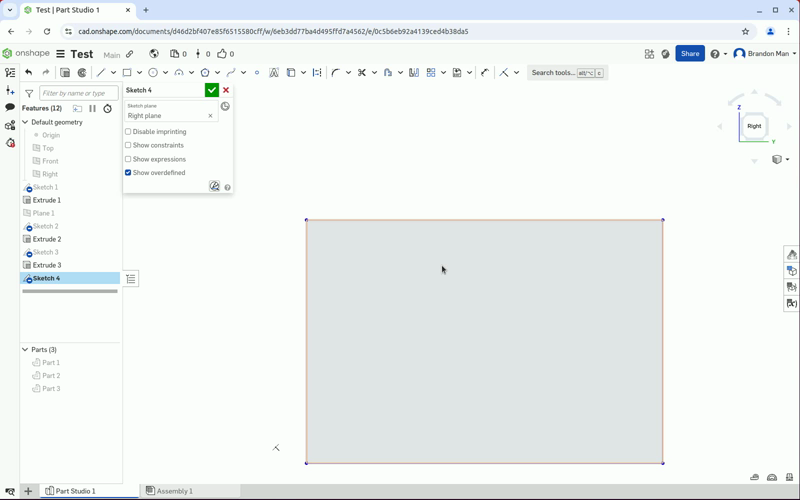
click(442, 265)
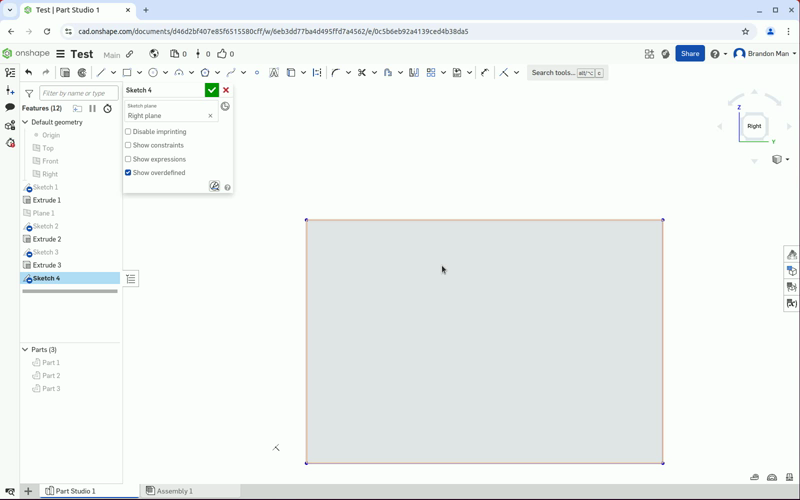
scroll(-6)
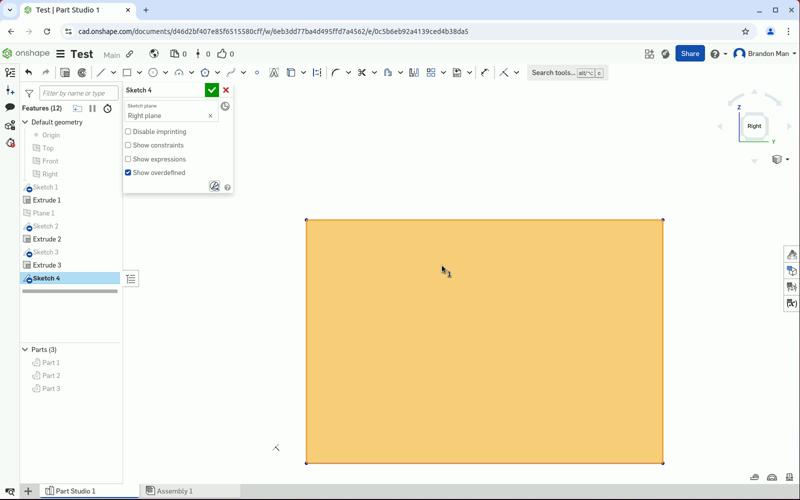
scroll(-6)
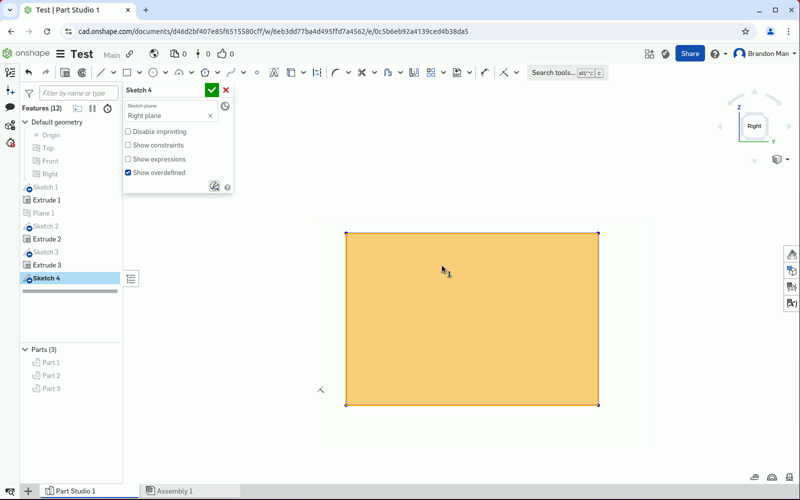
scroll(-6)
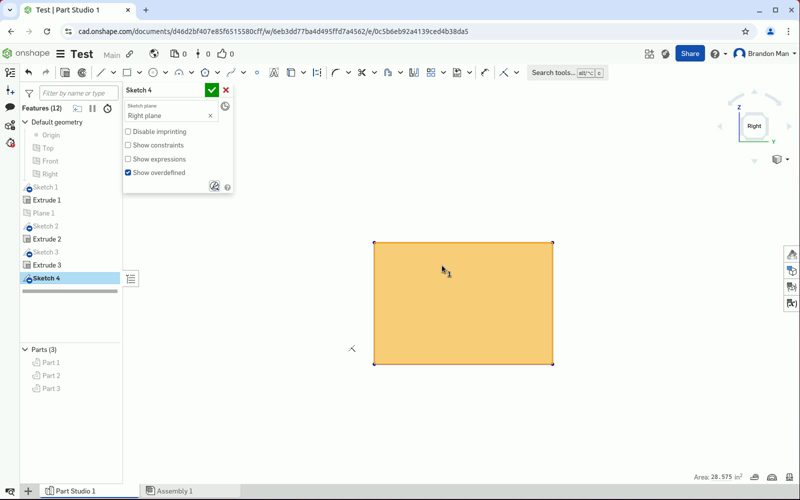
scroll(-6)
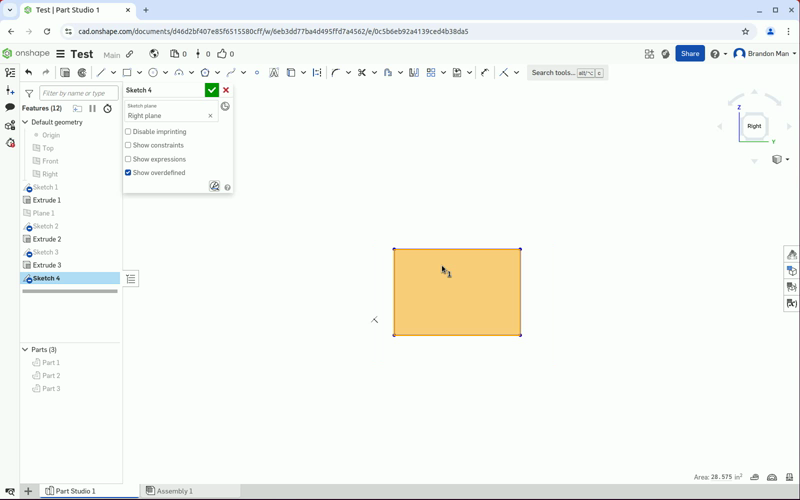
scroll(-6)
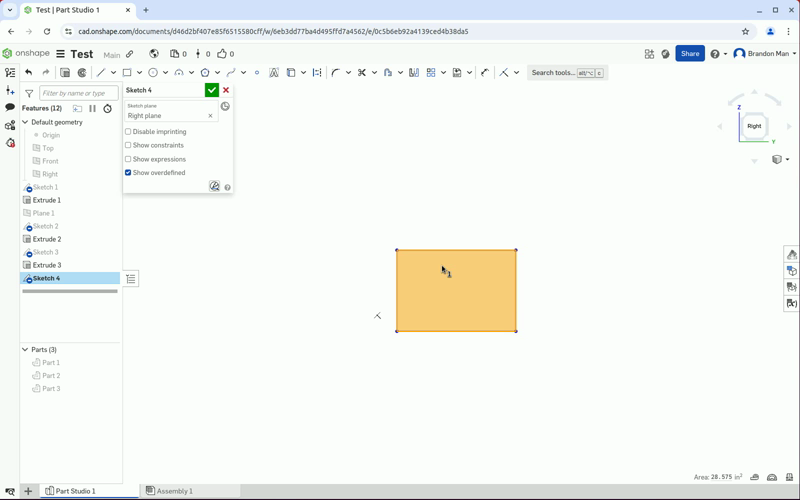
scroll(-6)
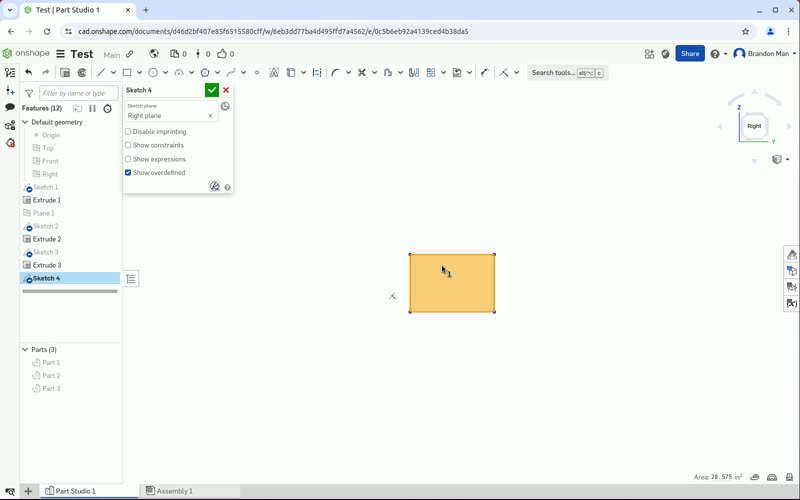
scroll(-6)
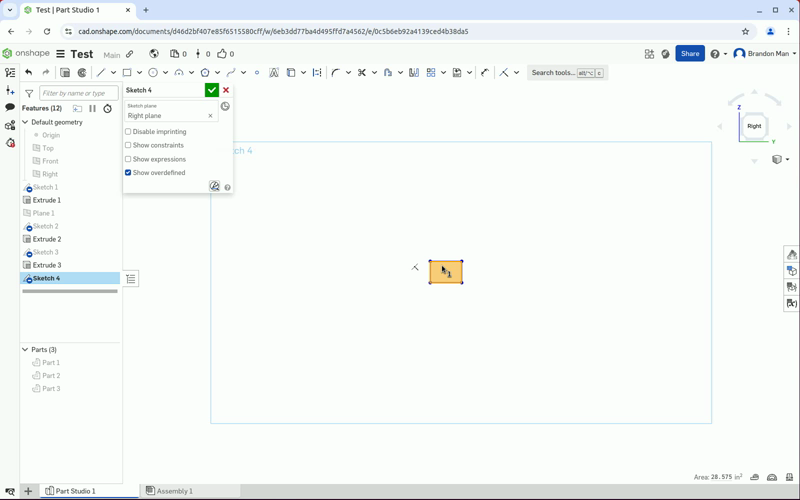
mouse_move(73, 352)
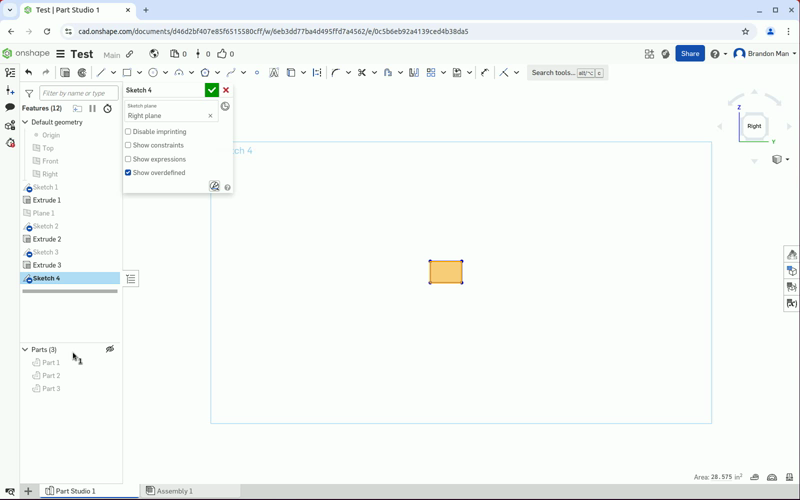
key(shift+y)
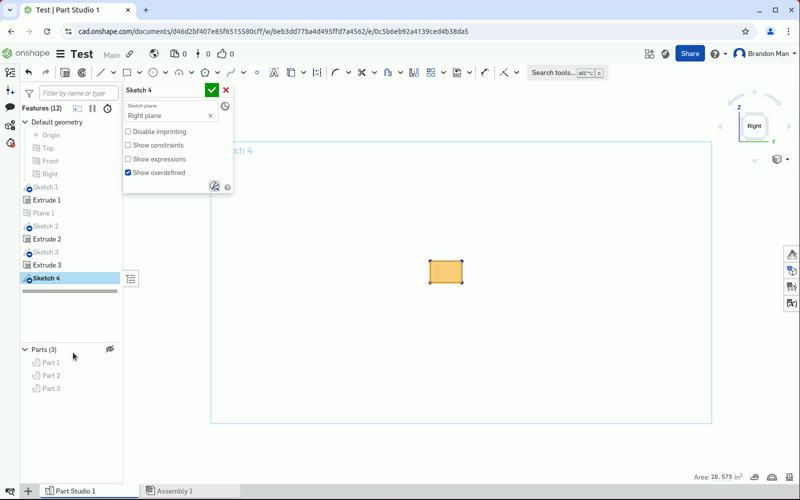
key(shift+e)
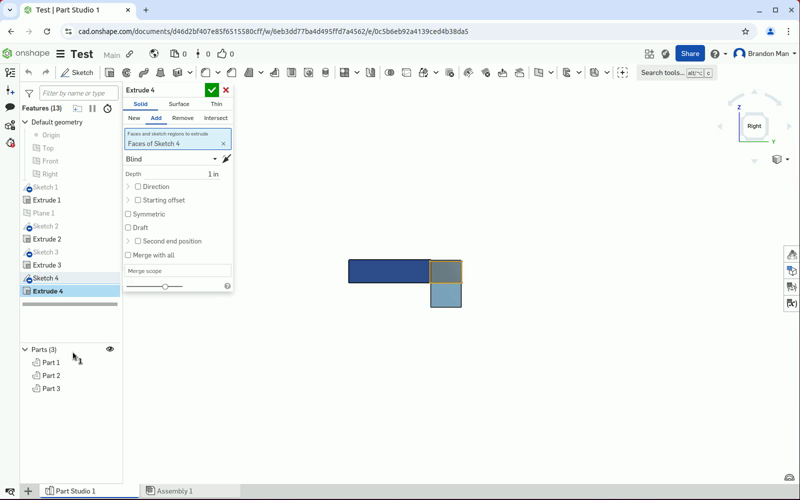
mouse_move(143, 106)
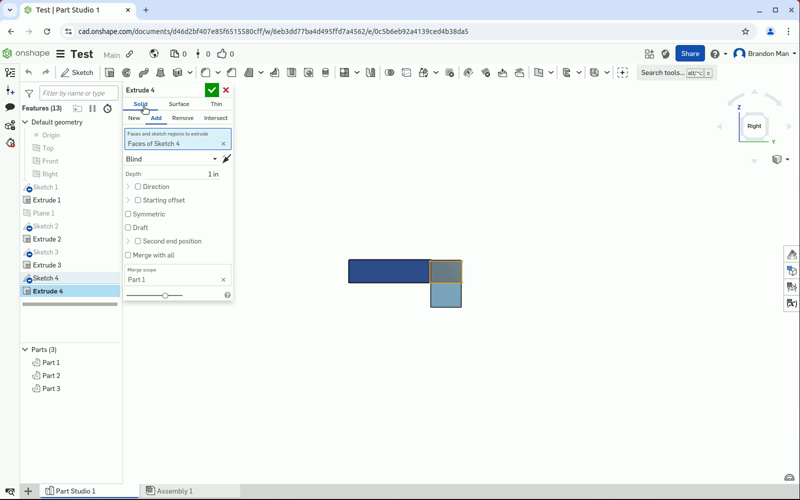
click(143, 106)
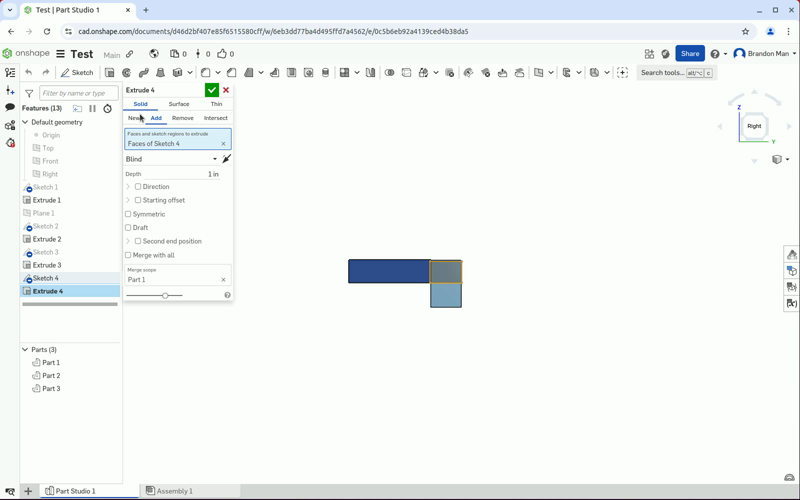
mouse_move(137, 120)
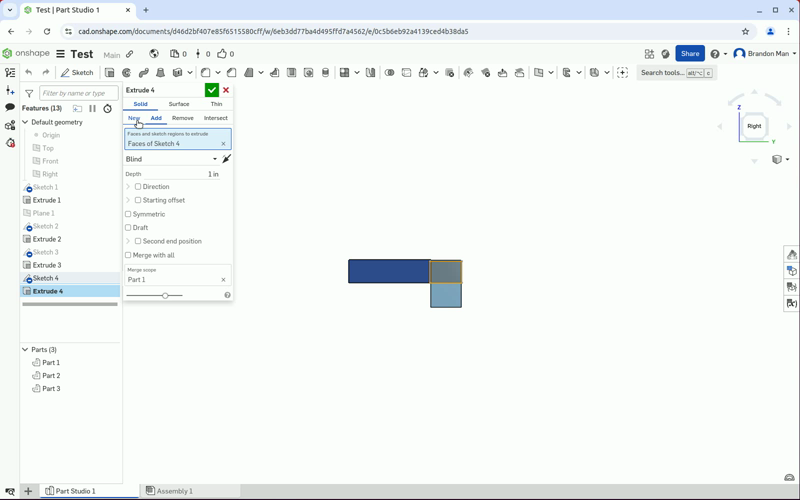
click(137, 120)
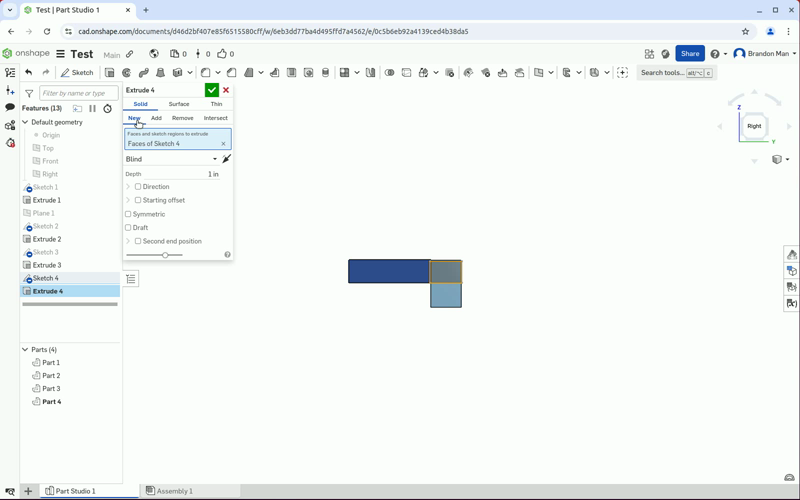
key(tab, 4)
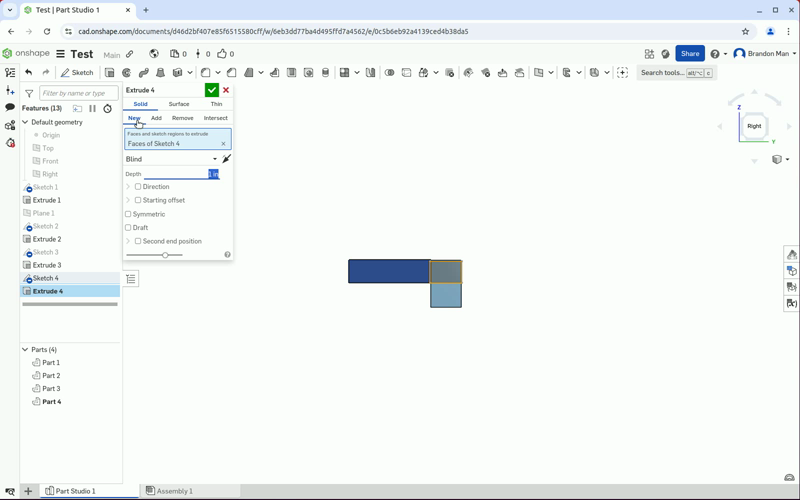
text(11.313)
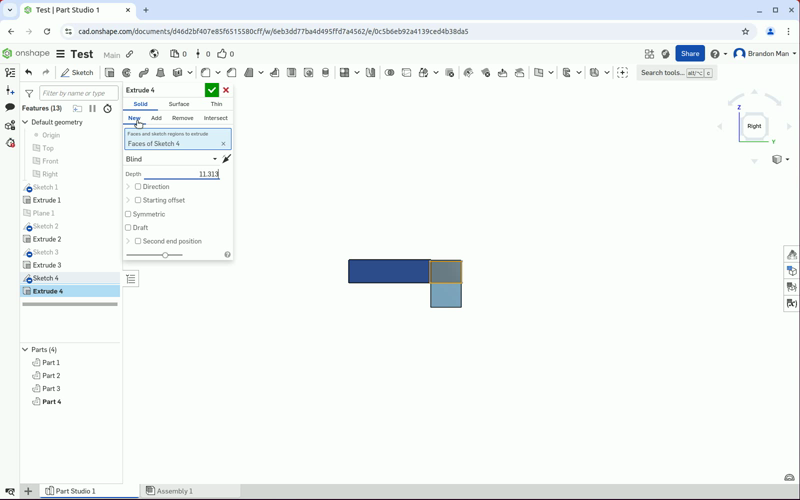
key(tab, 3)
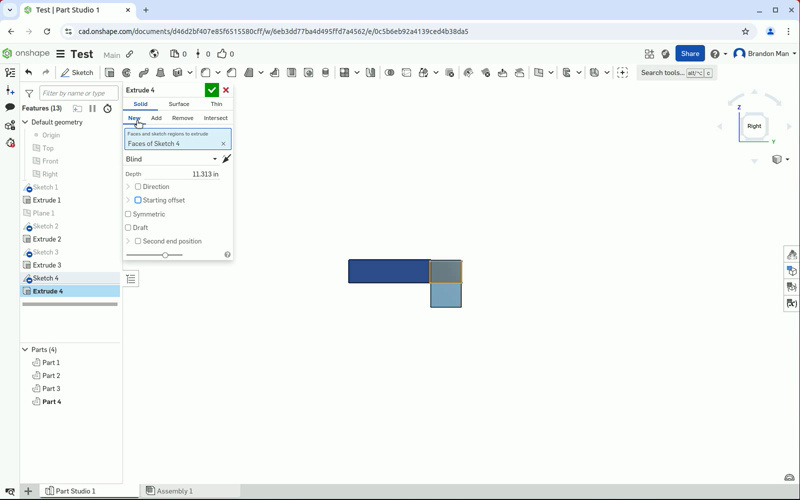
key(tab, 2)
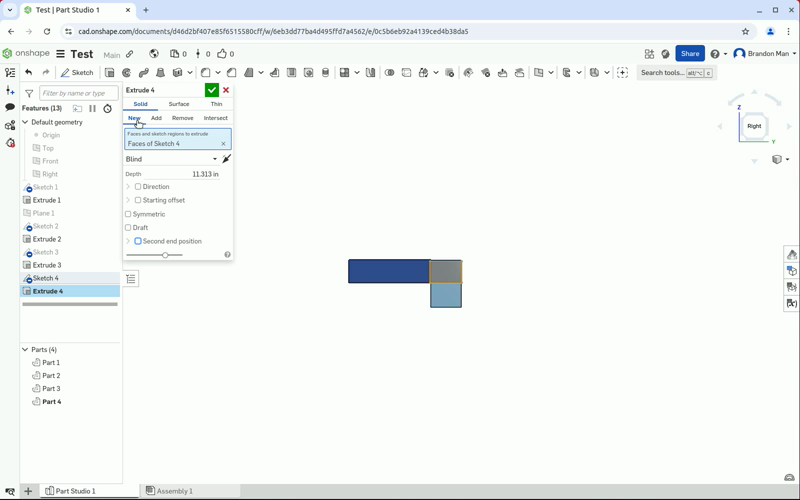
key(space)
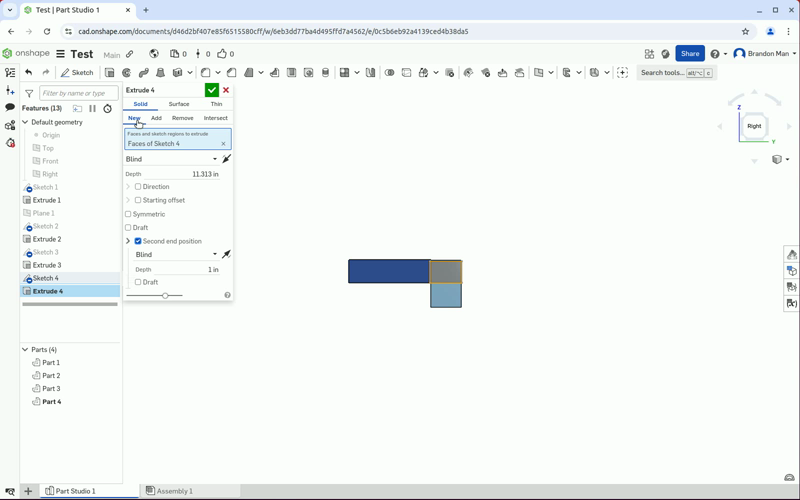
key(tab, 3)
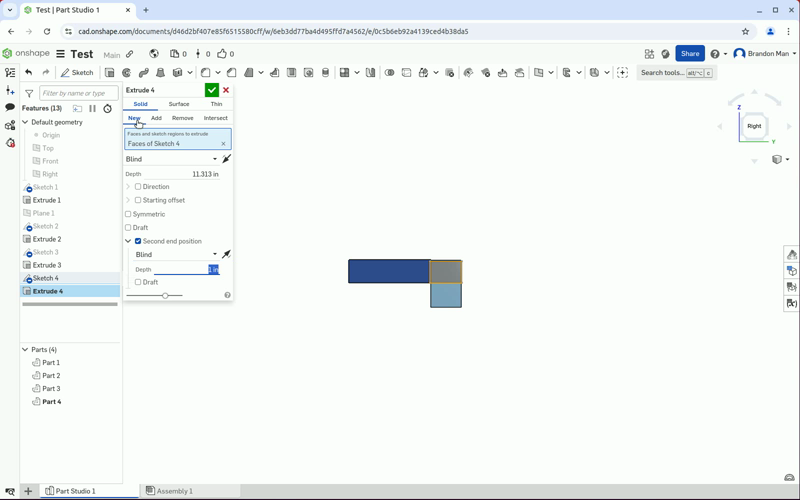
text(11.313)
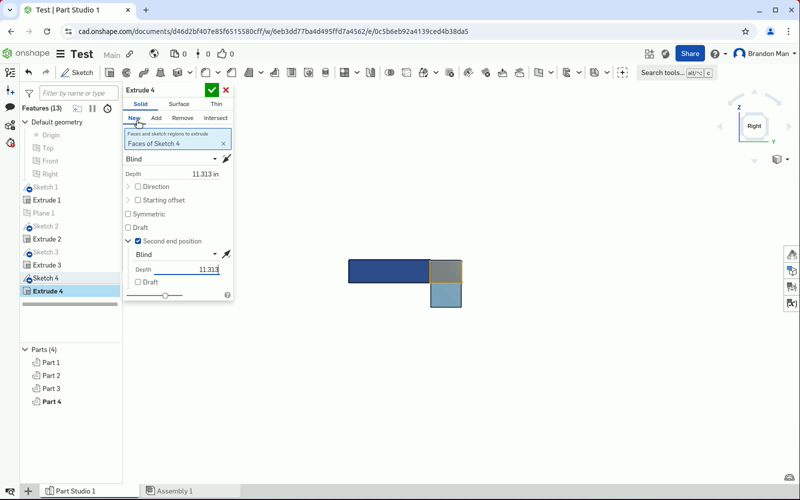
key(enter)
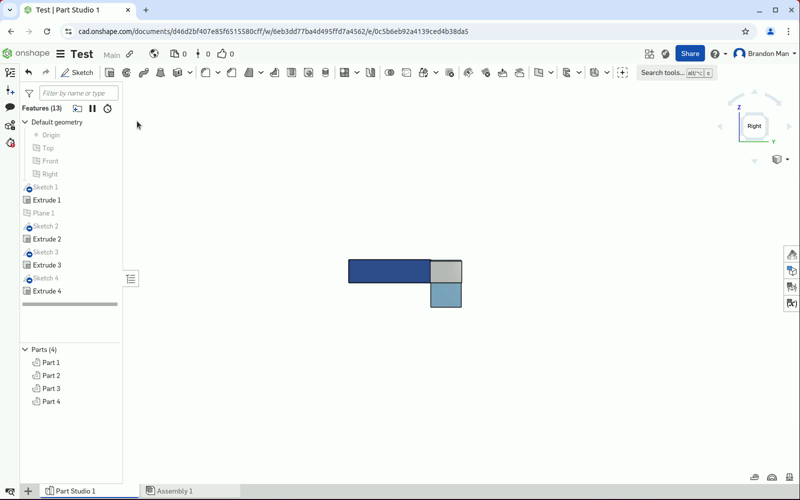
key(shift+h)
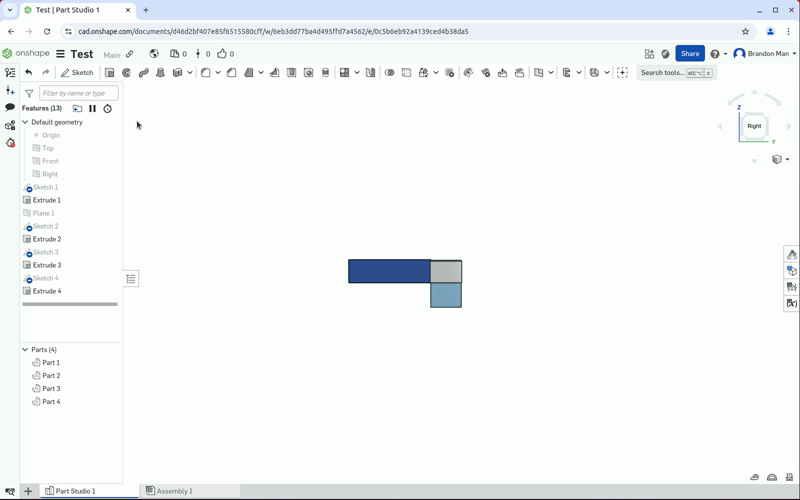
key(shift+h)
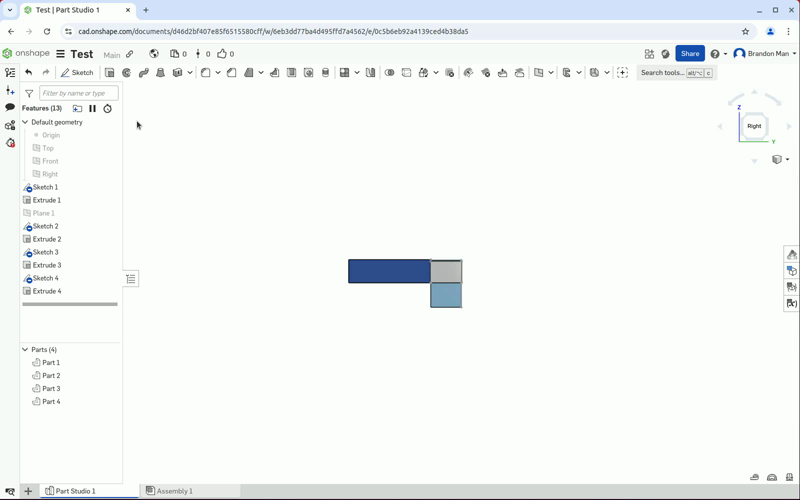
key(shift+7)
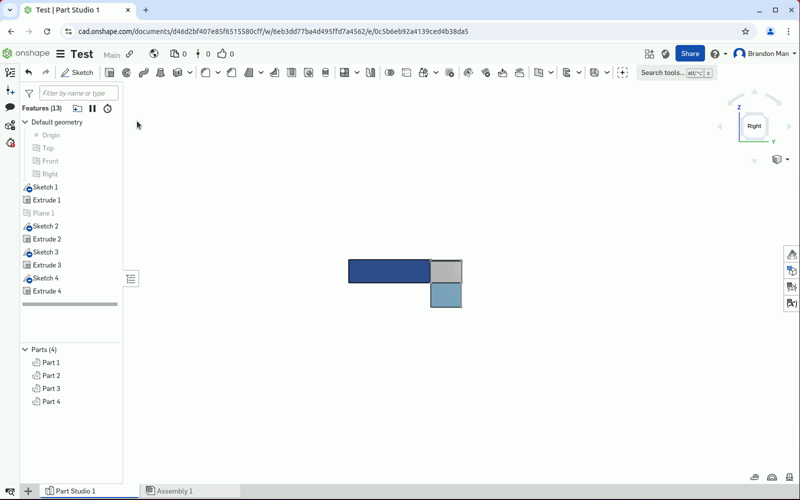
key(right, 2)
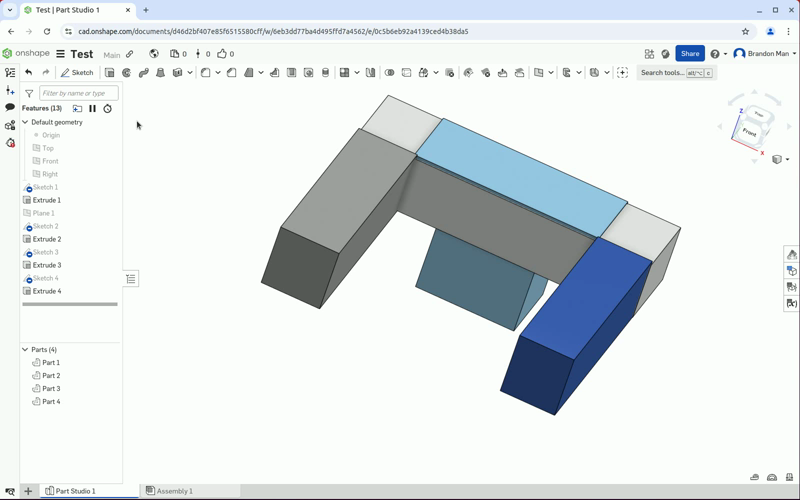
key(down, 2)
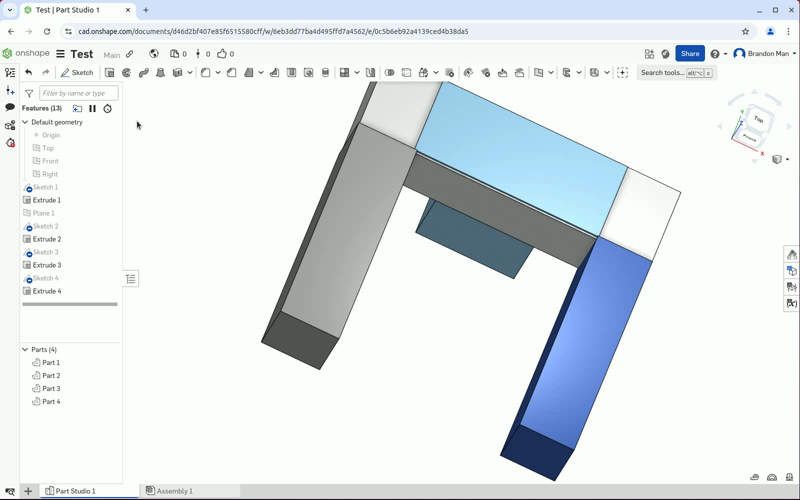
key(up, 2)
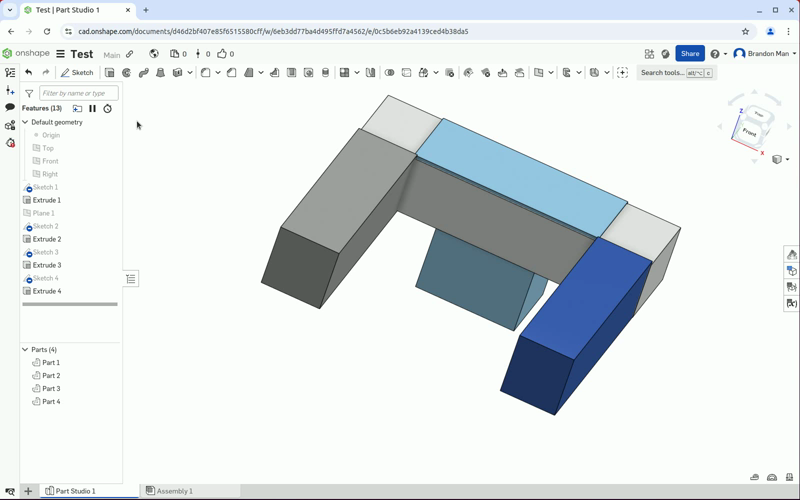
key(left, 2)
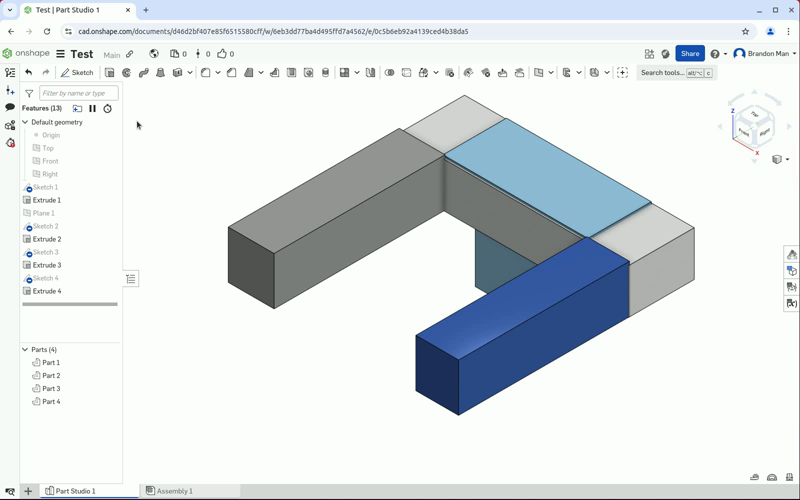
mouse_move(73, 189)
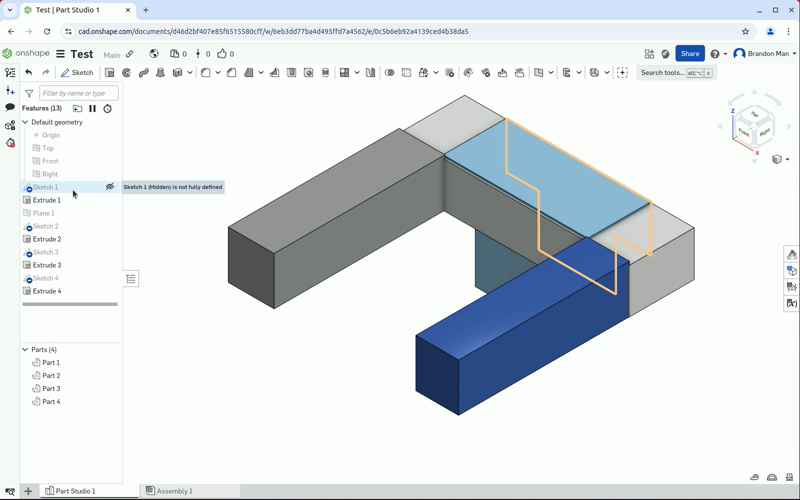
click(73, 189)